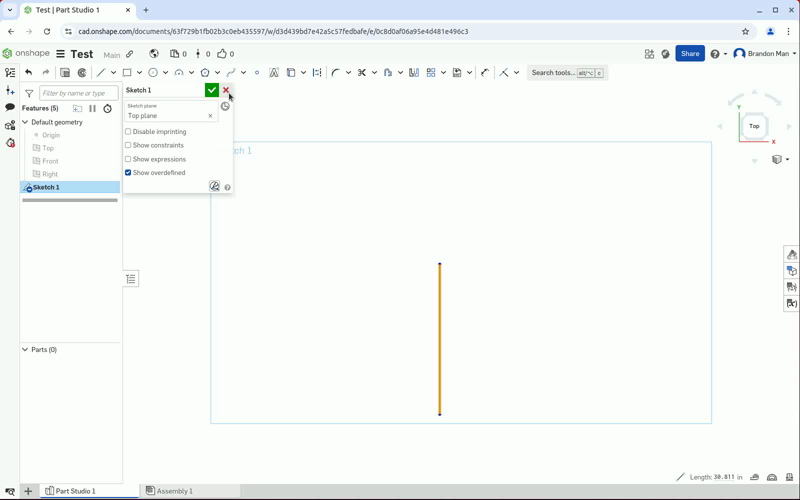
key(shift+h)
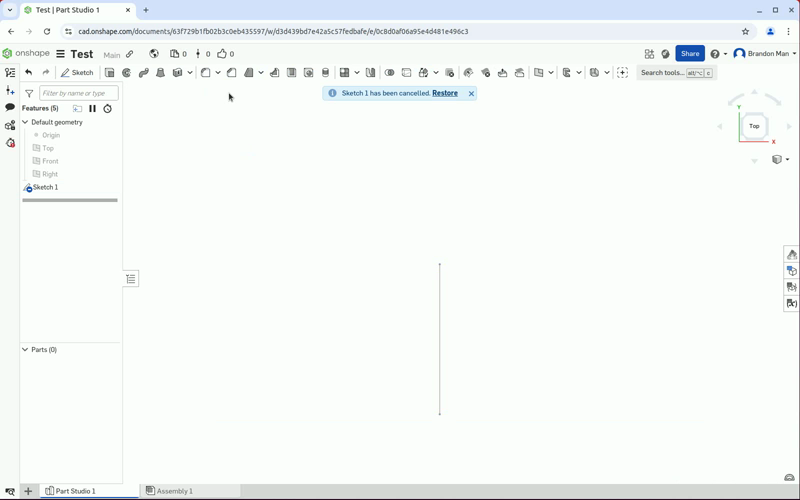
key(shift+s)
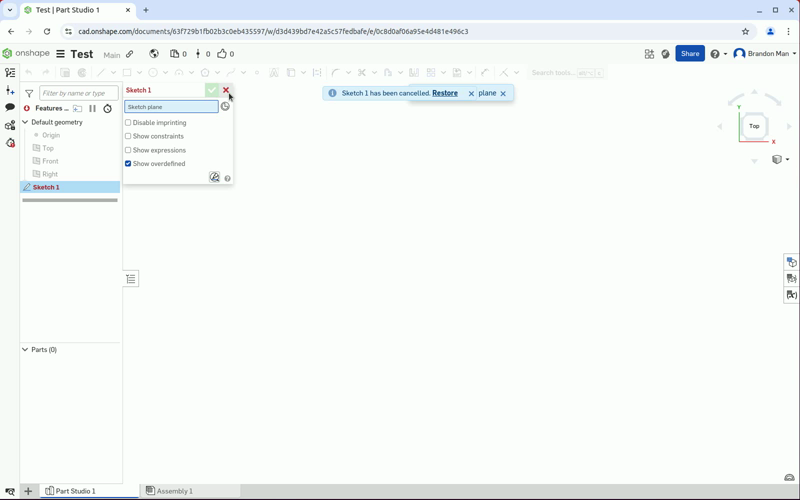
mouse_move(73, 150)
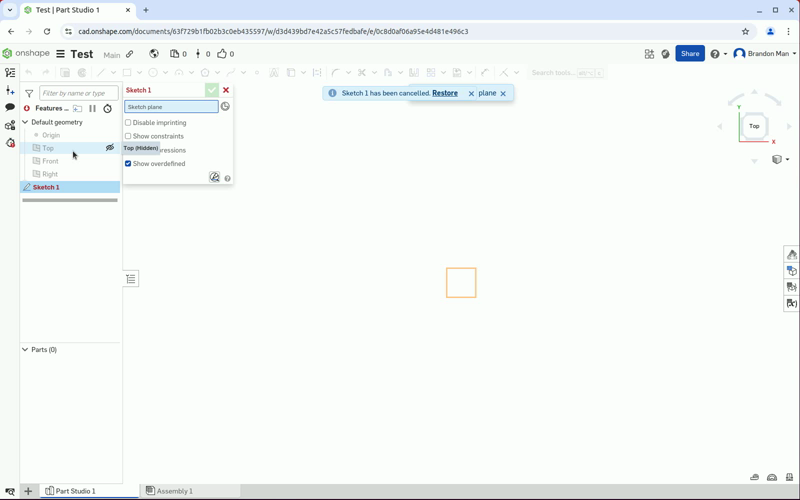
click(73, 150)
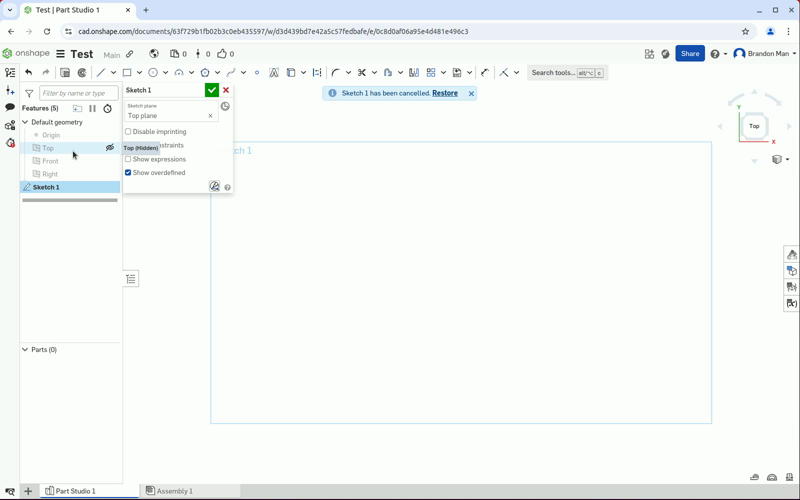
mouse_move(73, 352)
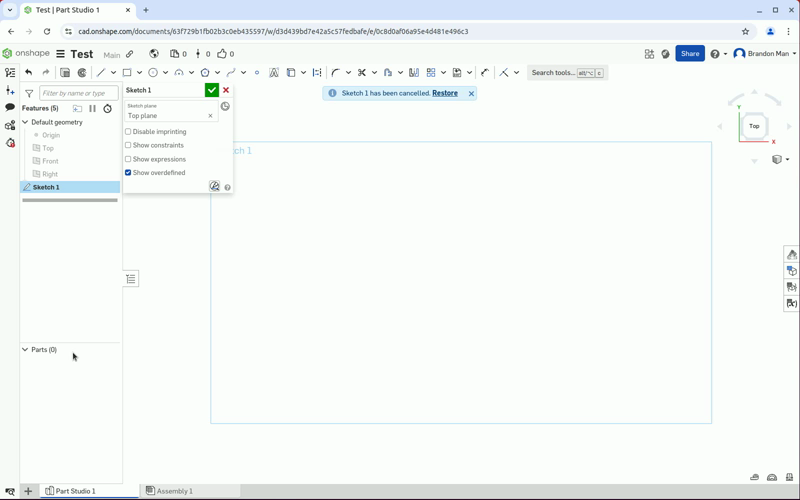
key(y)
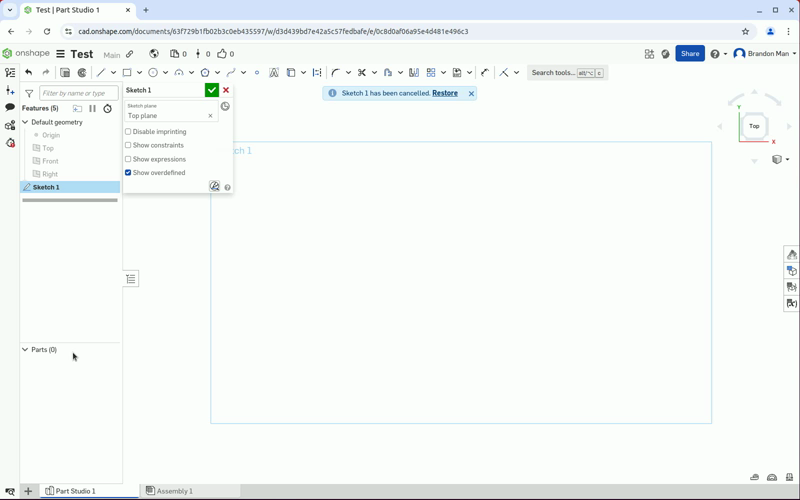
key(l)
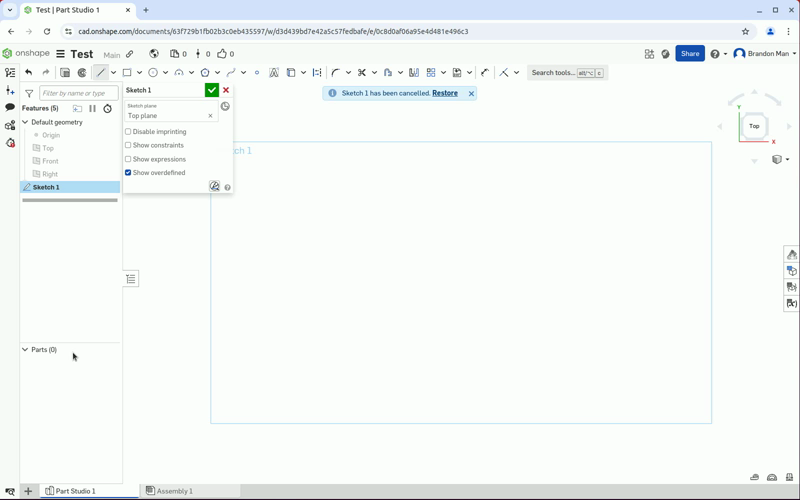
key_down(shift)
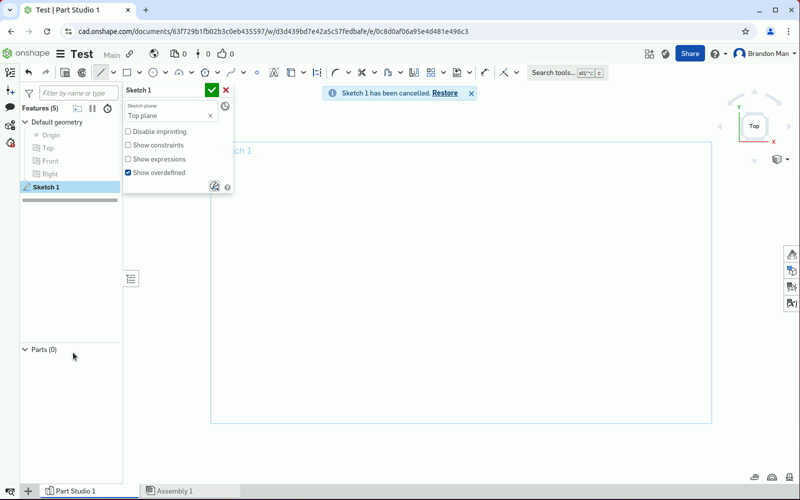
mouse_move(351, 286)
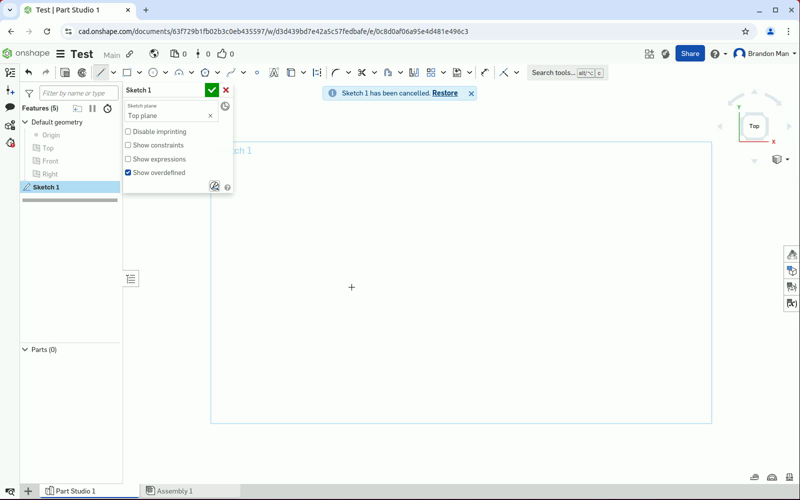
click(351, 286)
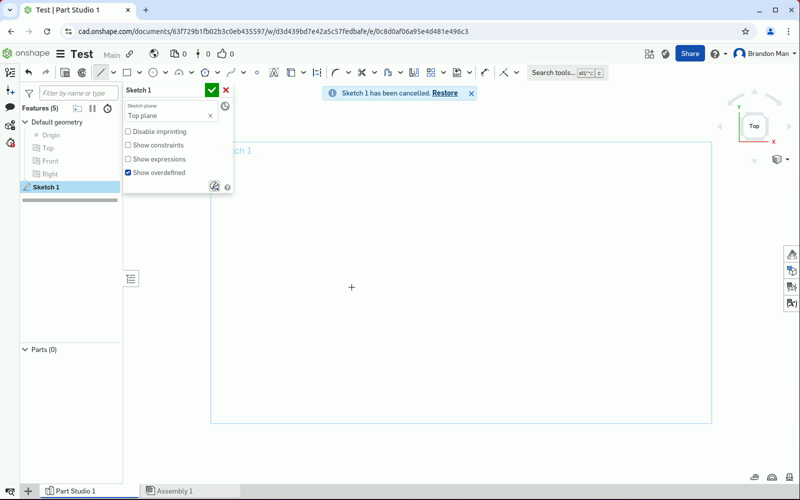
key_up(shift)
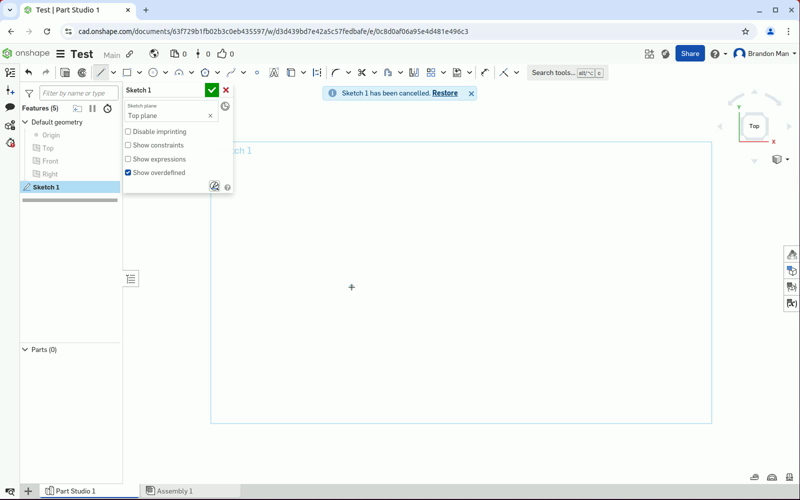
key_down(shift)
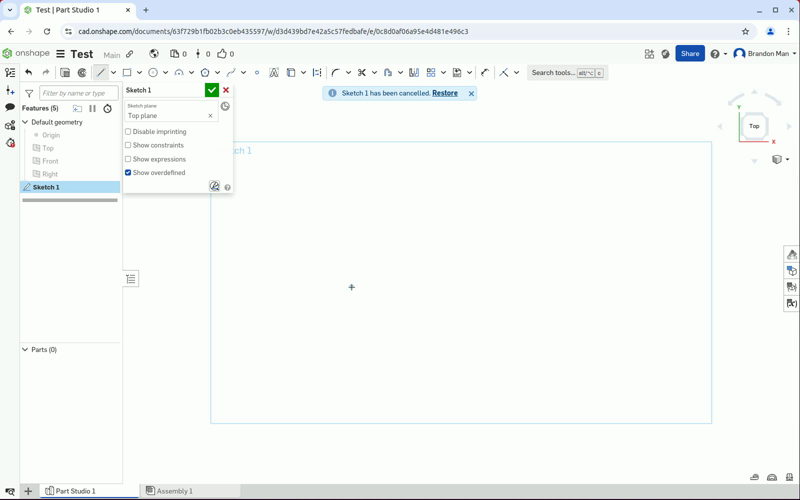
mouse_move(460, 286)
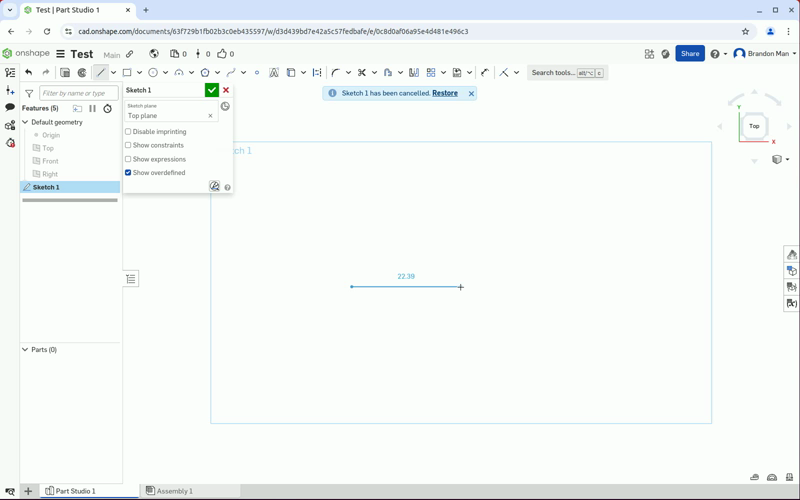
click(460, 286)
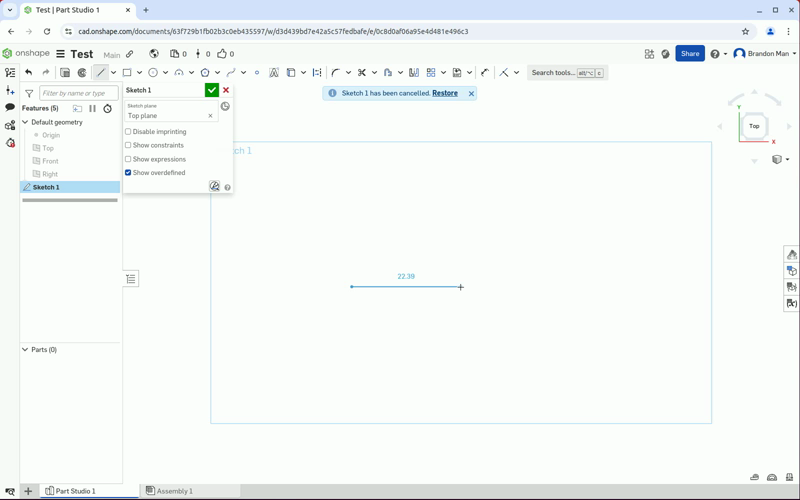
key_up(shift)
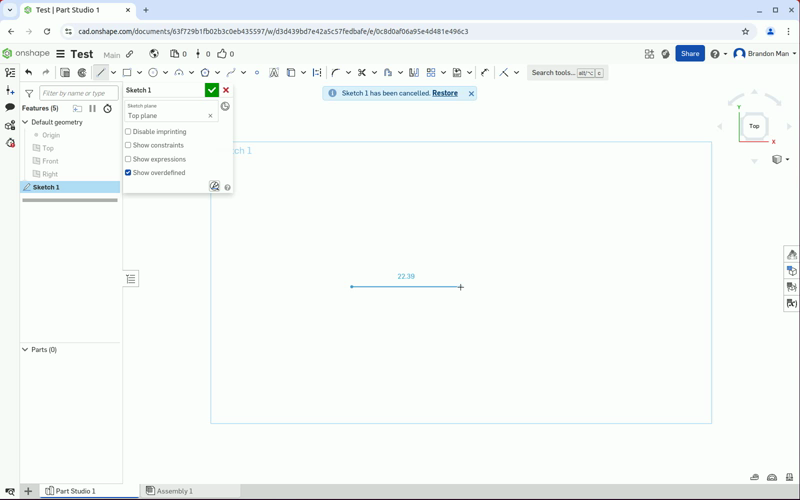
key(esc)
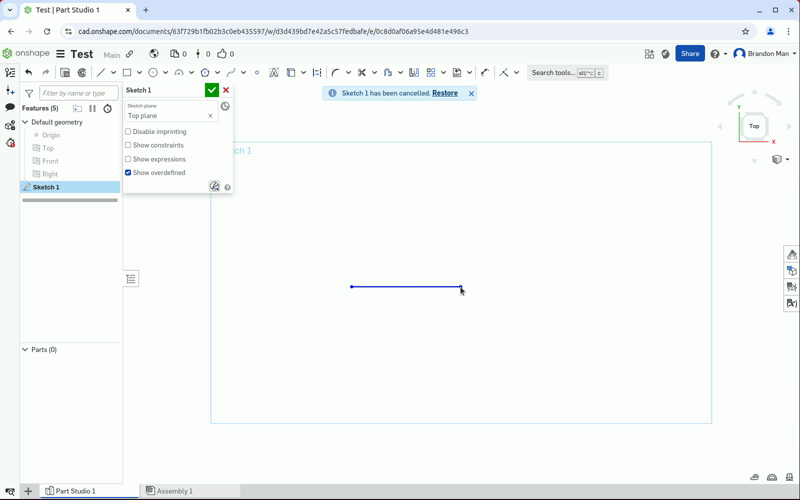
key(a)
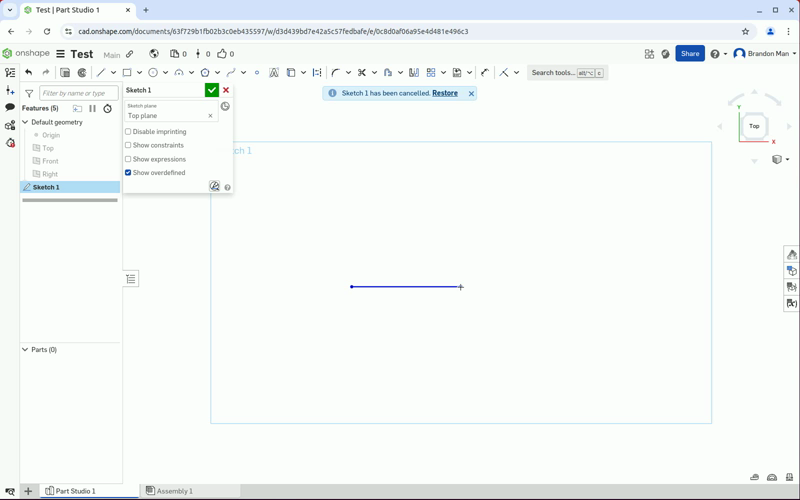
mouse_move(460, 286)
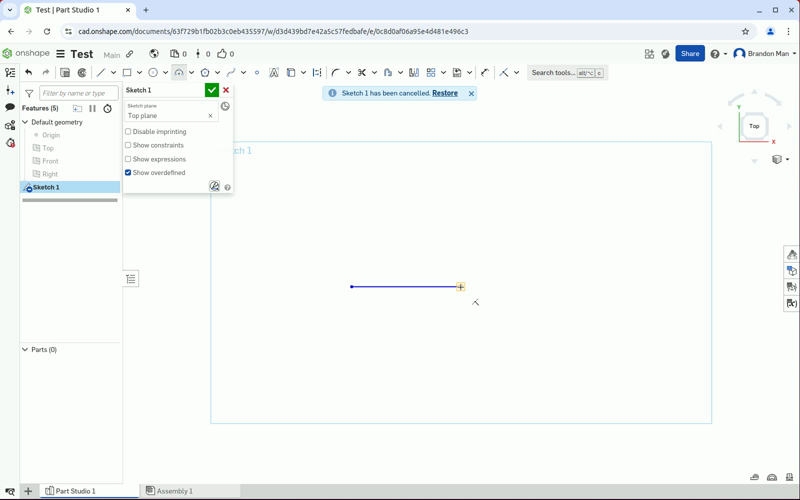
click(460, 286)
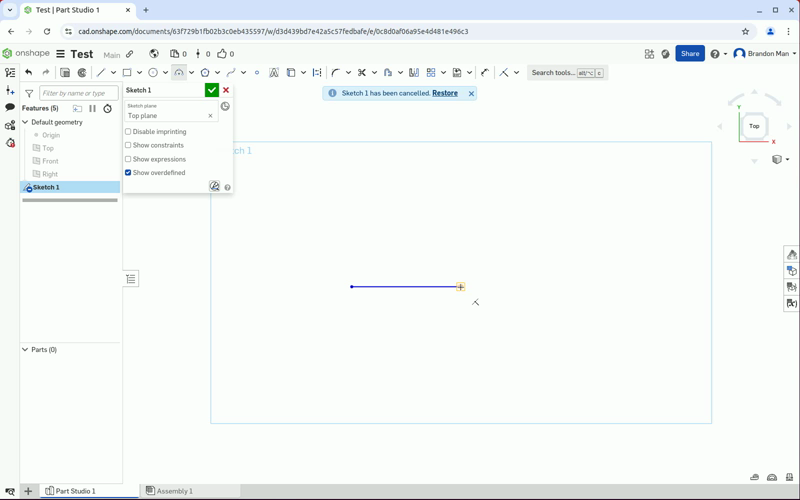
key_down(shift)
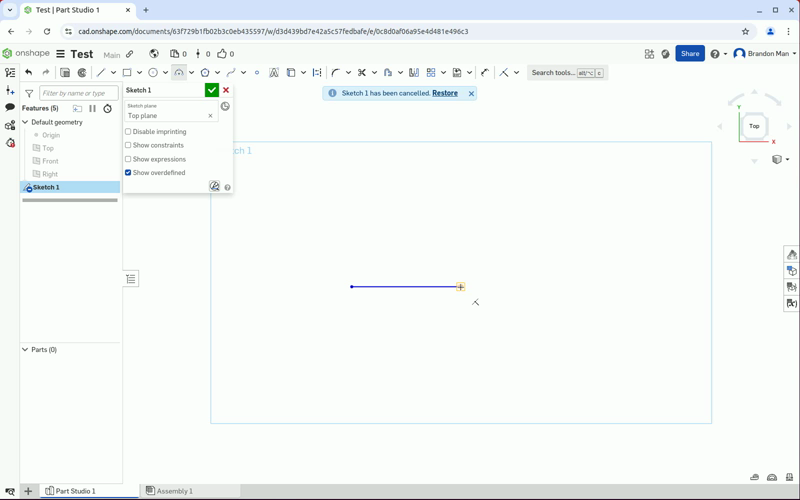
mouse_move(460, 279)
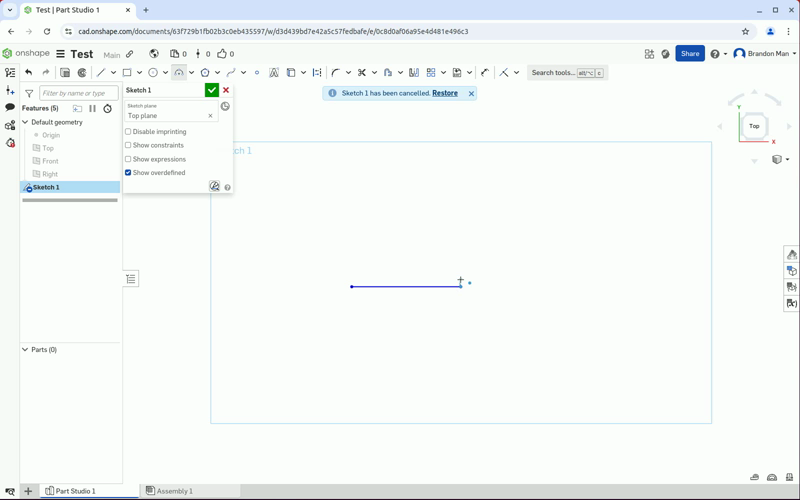
scroll(6)
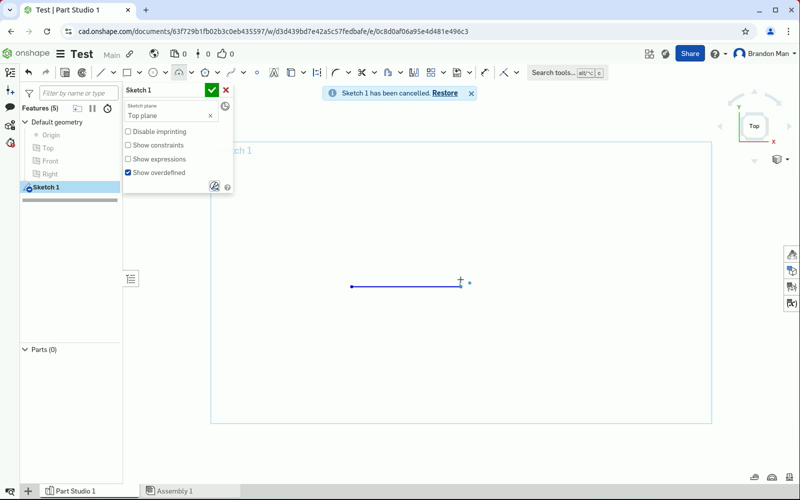
scroll(6)
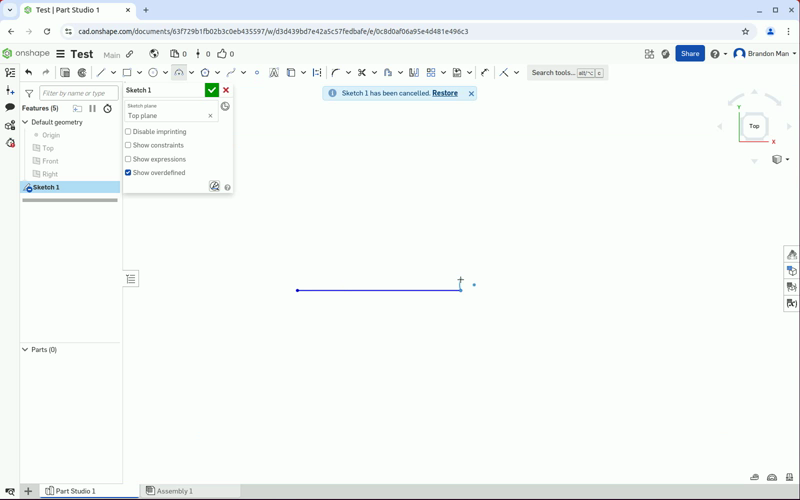
scroll(6)
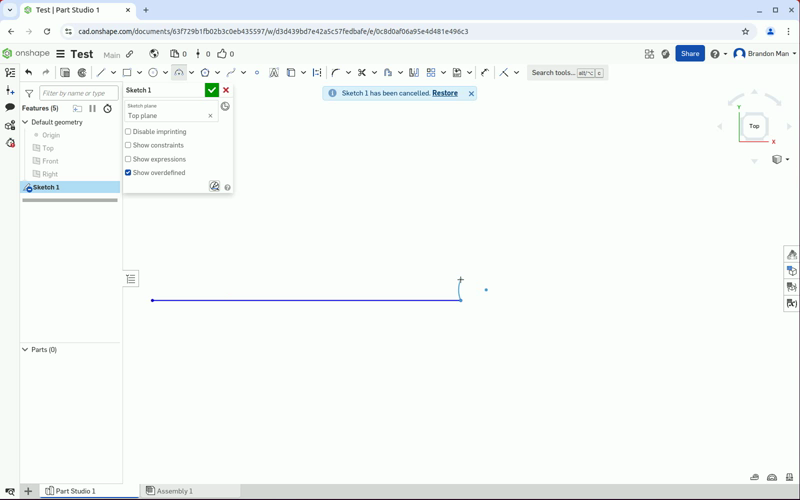
scroll(6)
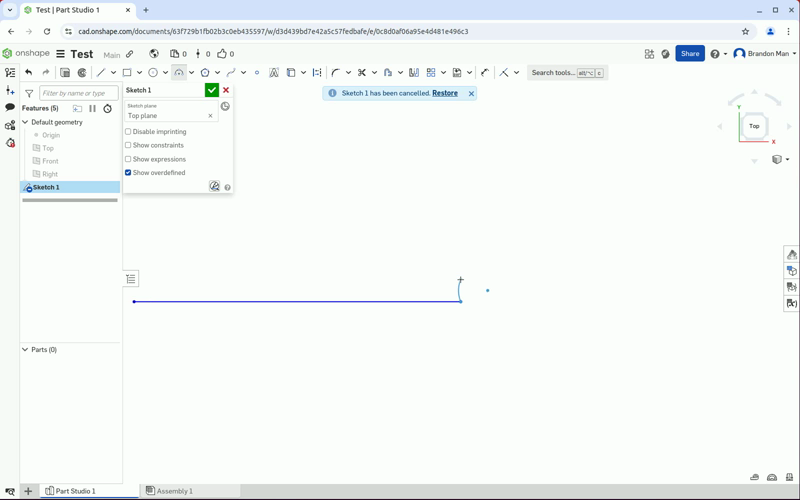
scroll(6)
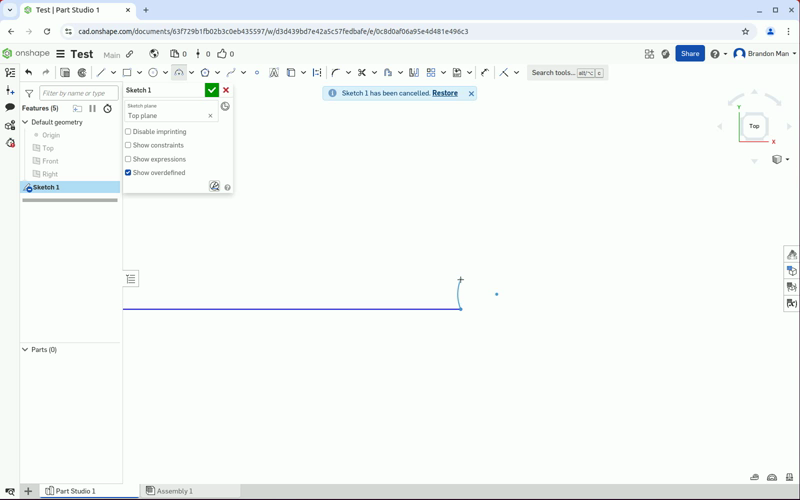
scroll(6)
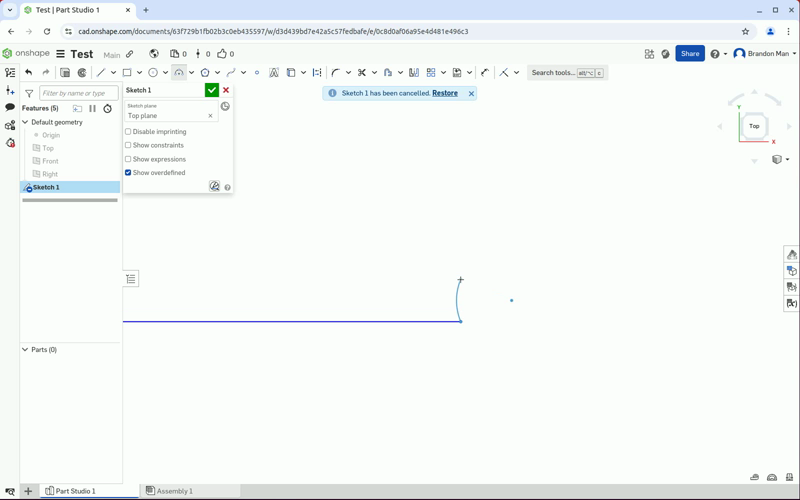
scroll(6)
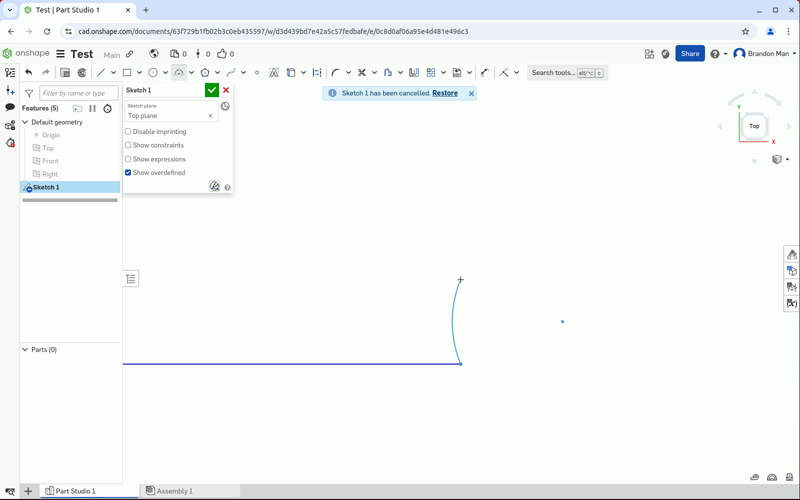
click(460, 279)
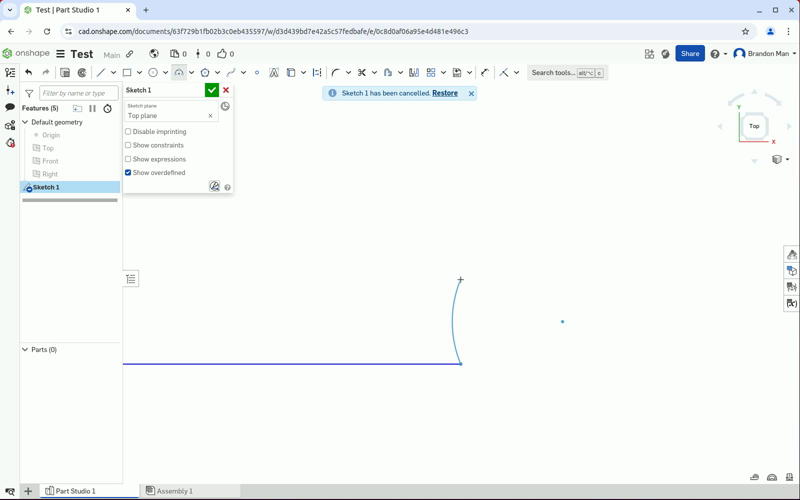
scroll(-6)
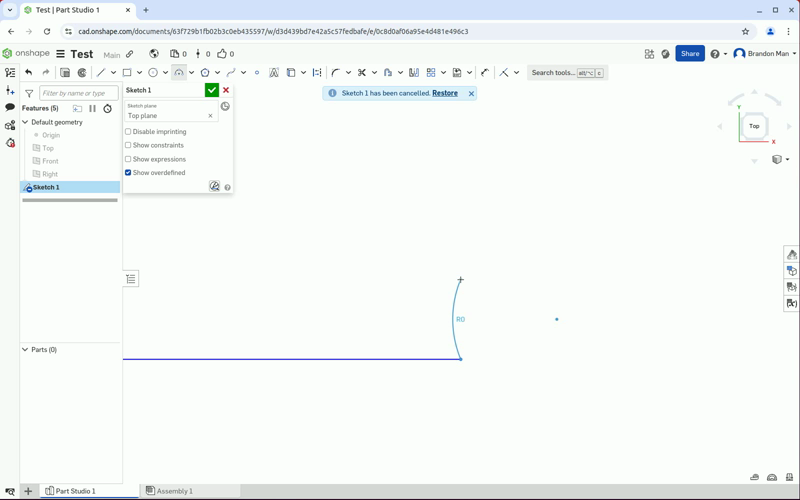
scroll(-6)
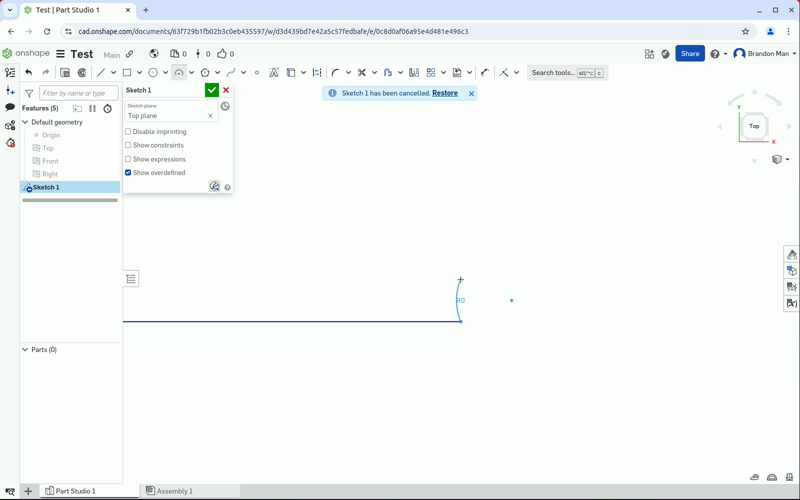
scroll(-6)
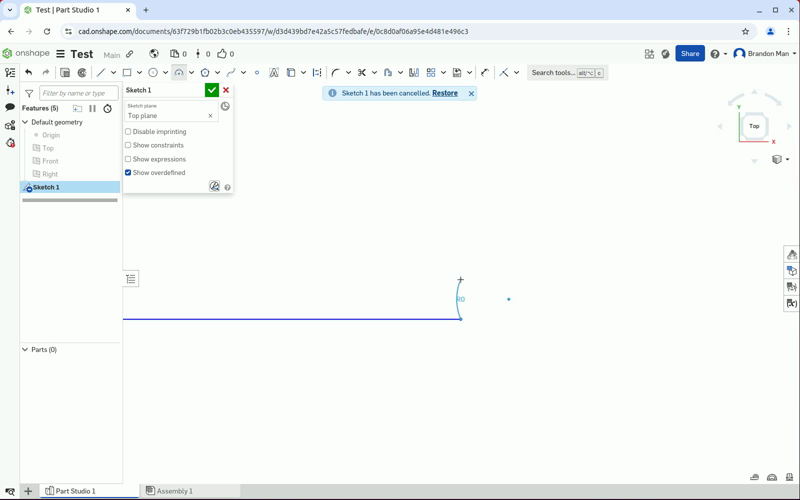
scroll(-6)
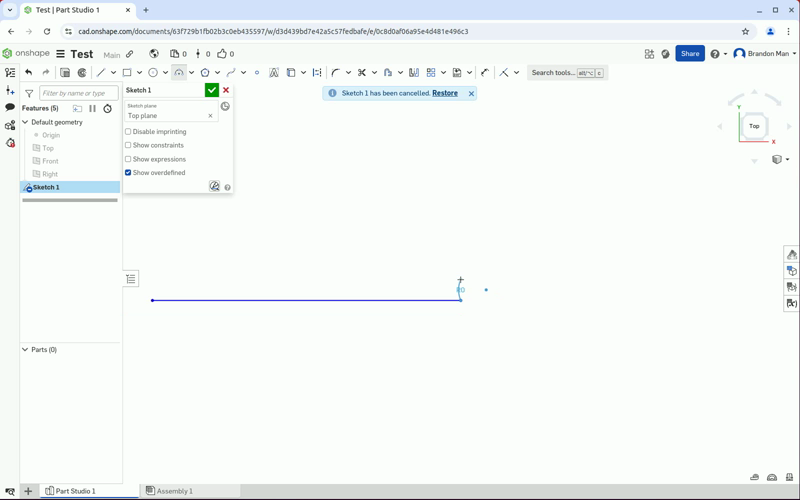
scroll(-6)
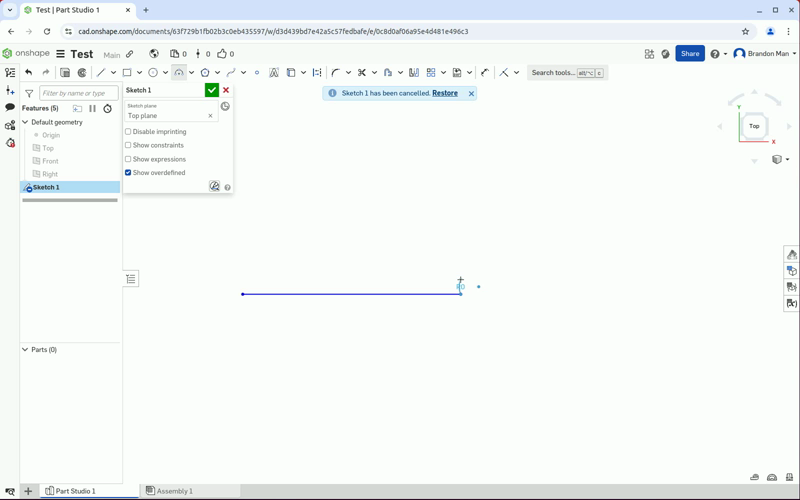
scroll(-6)
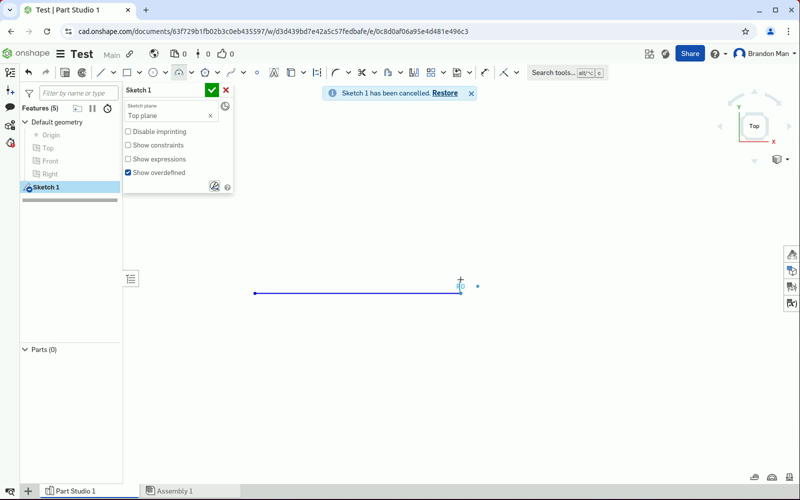
scroll(-6)
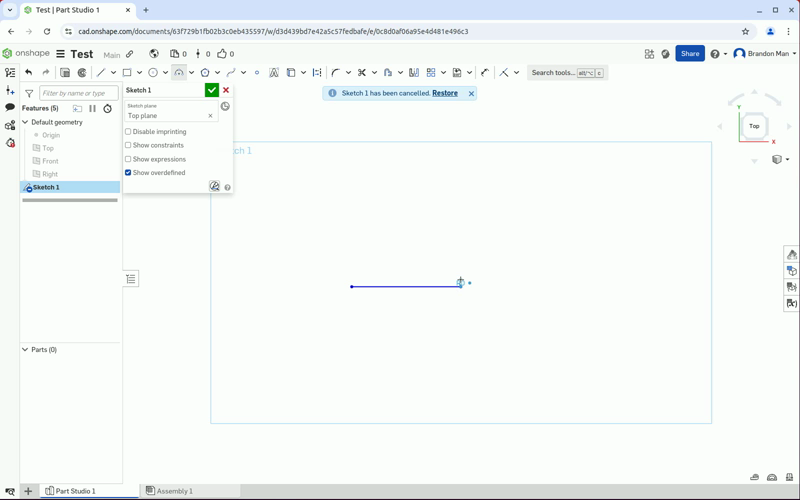
mouse_move(464, 282)
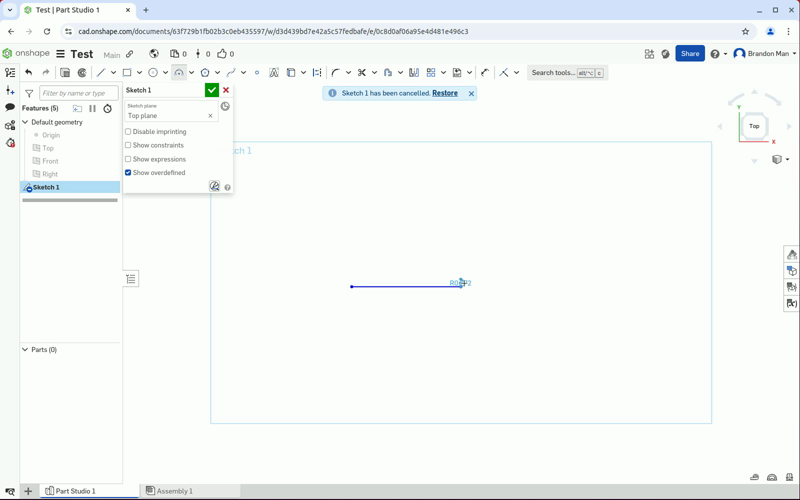
scroll(6)
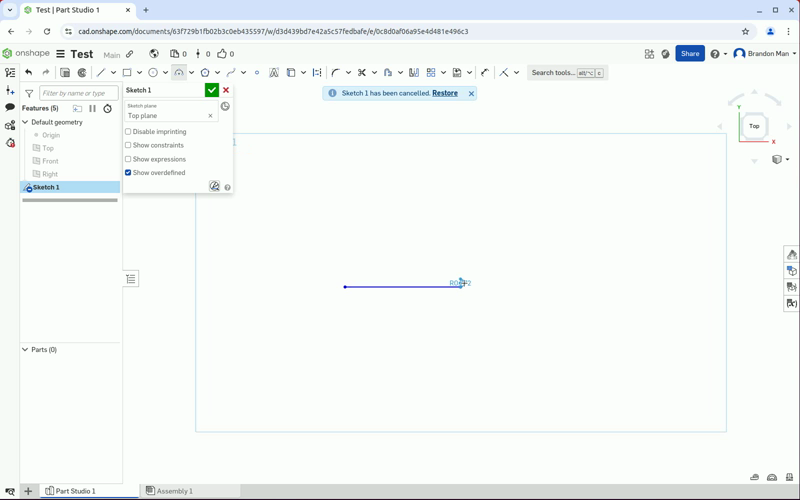
scroll(6)
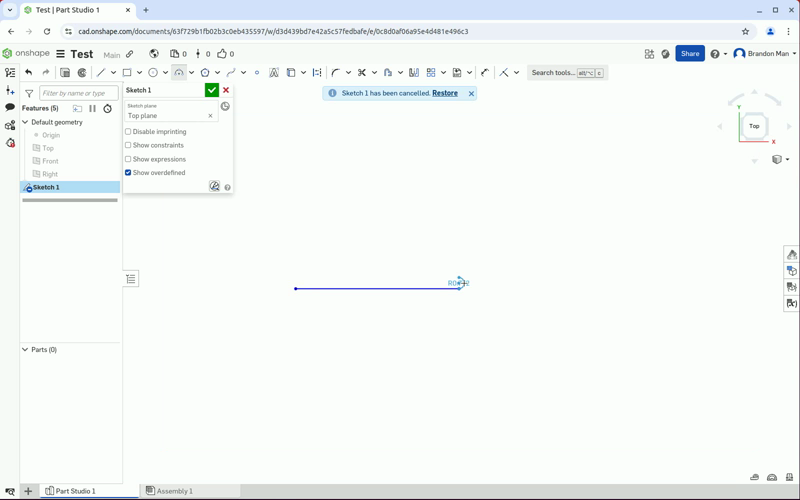
scroll(6)
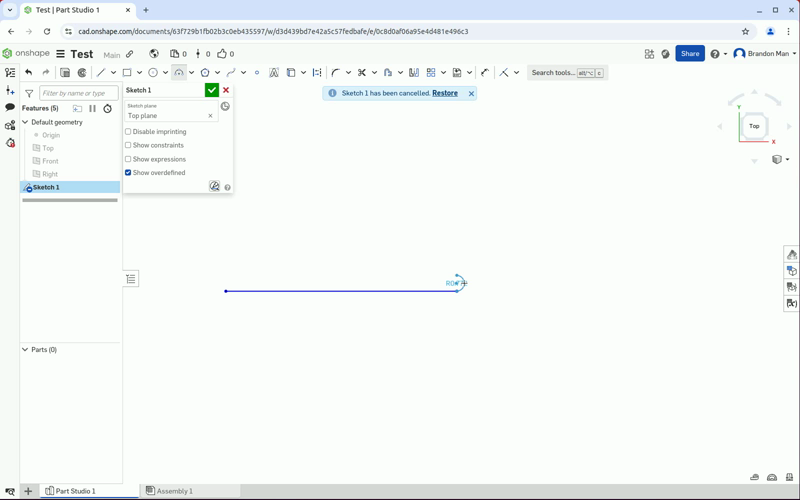
scroll(6)
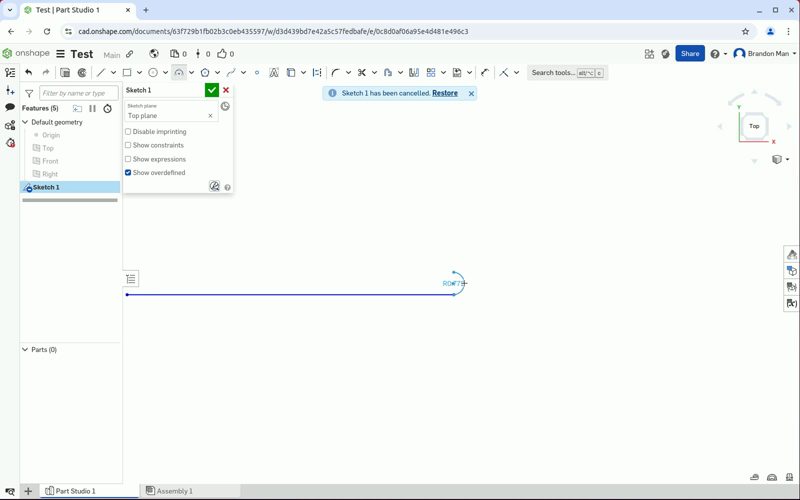
scroll(6)
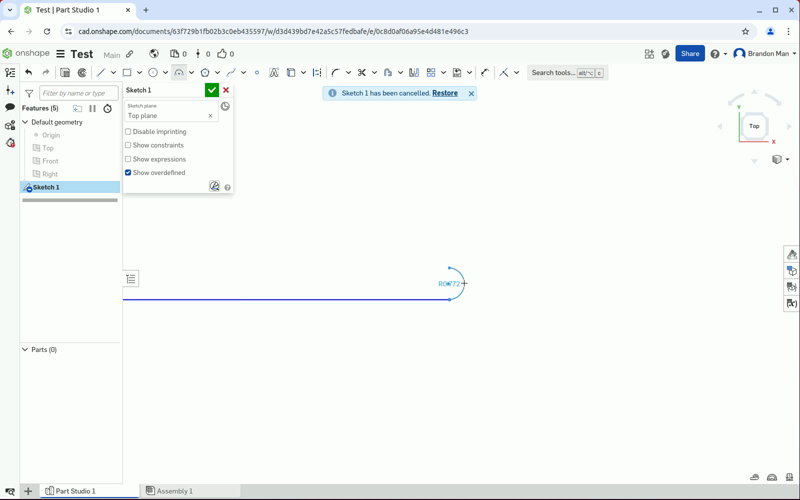
scroll(6)
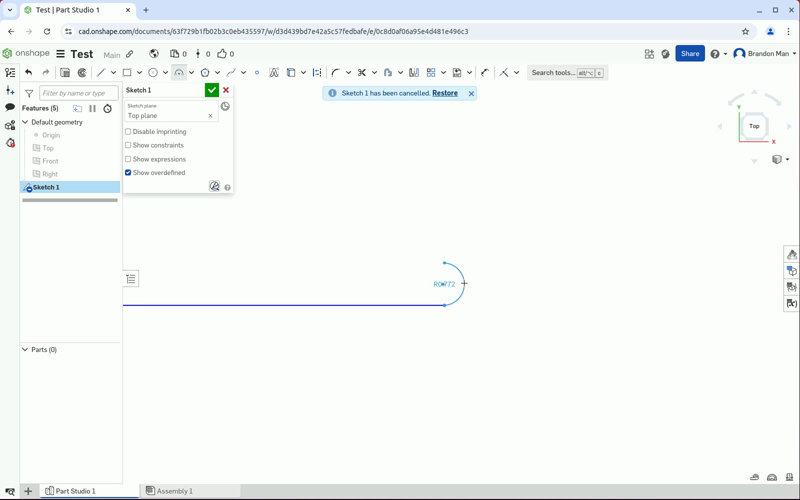
scroll(6)
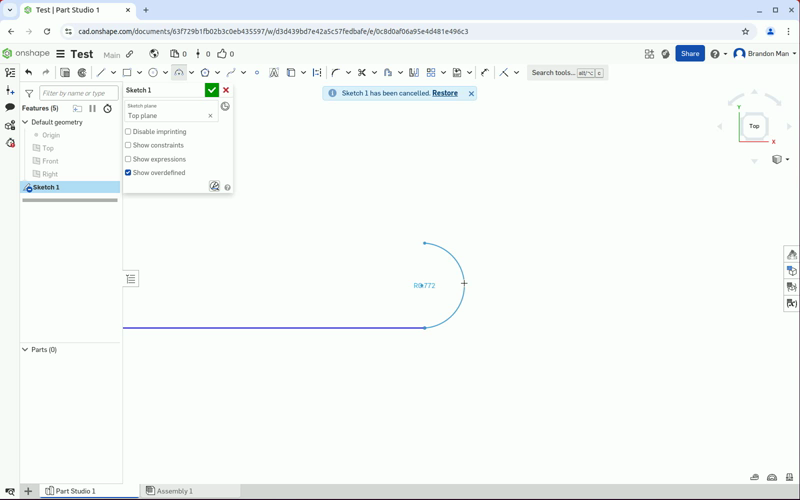
click(464, 282)
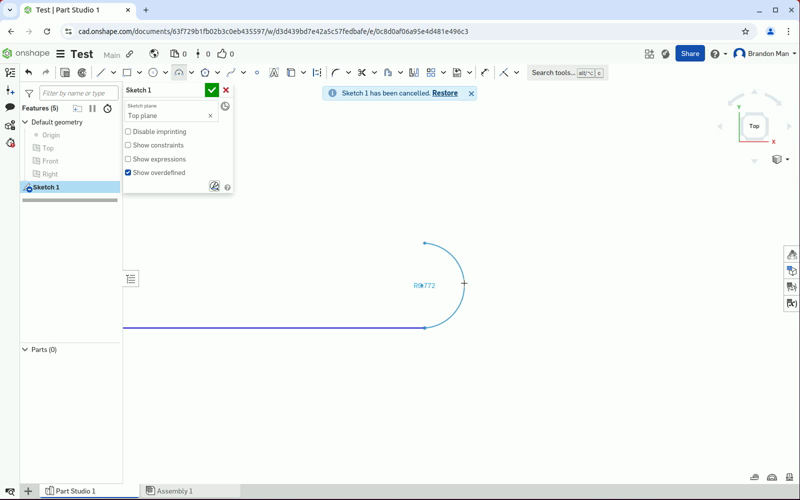
scroll(-6)
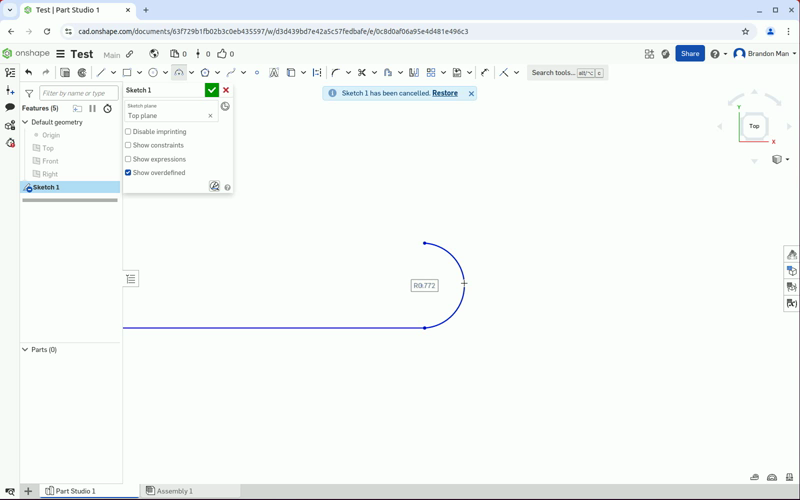
scroll(-6)
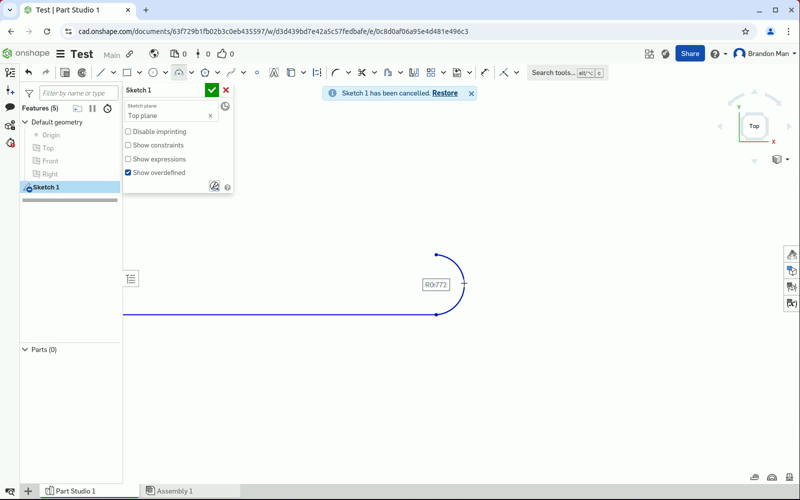
scroll(-6)
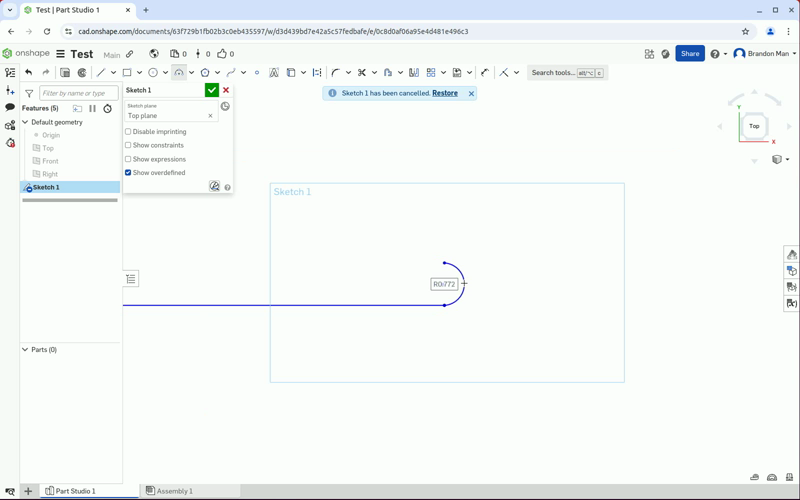
scroll(-6)
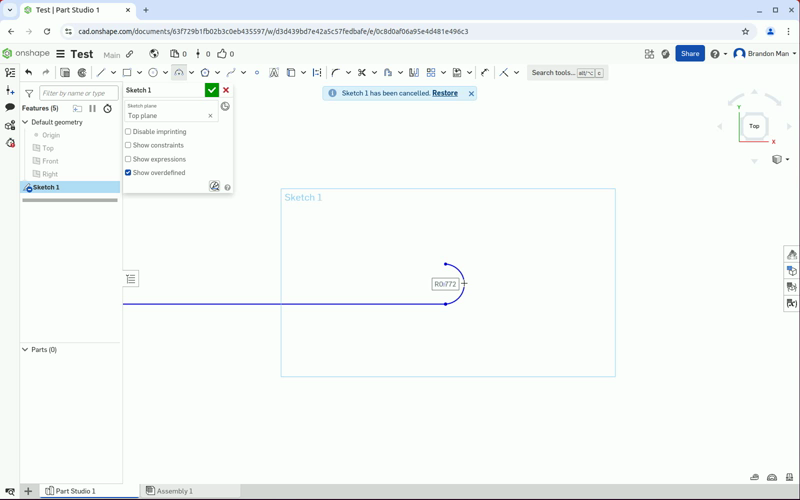
scroll(-6)
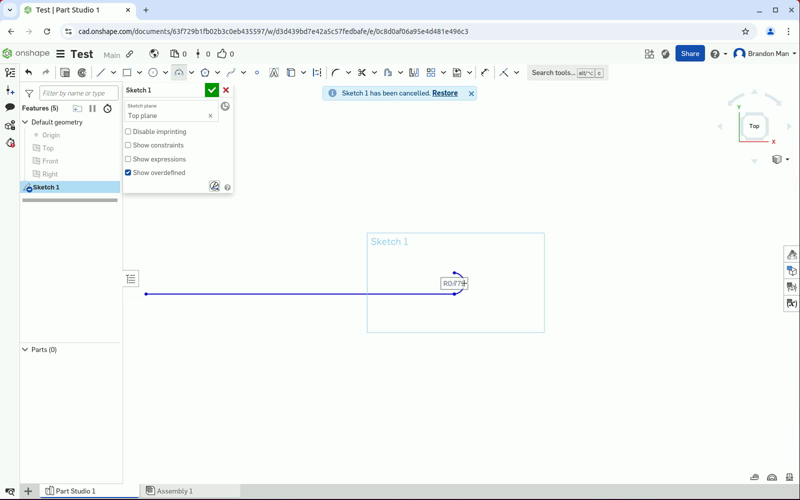
scroll(-6)
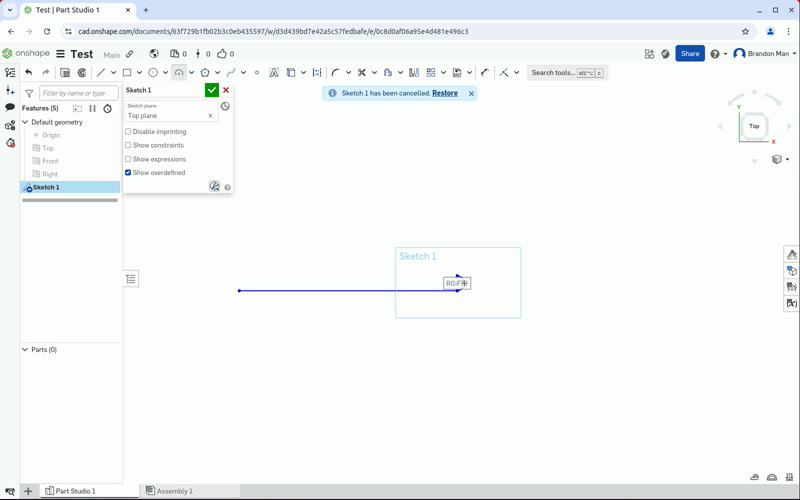
scroll(-6)
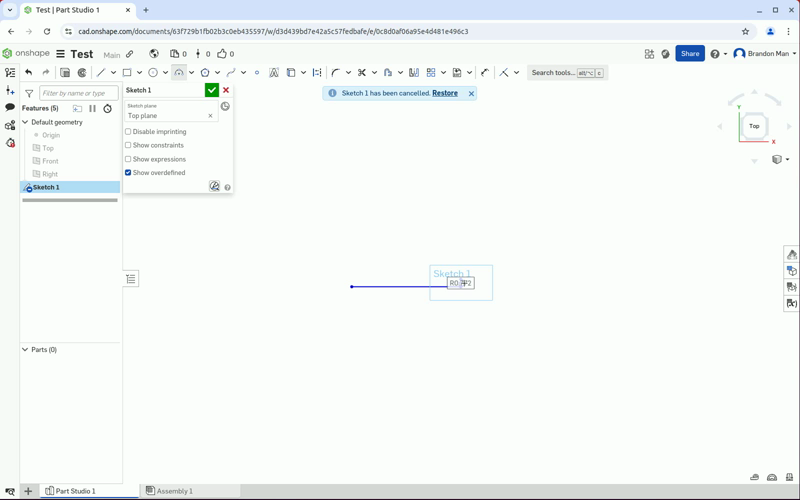
key_up(shift)
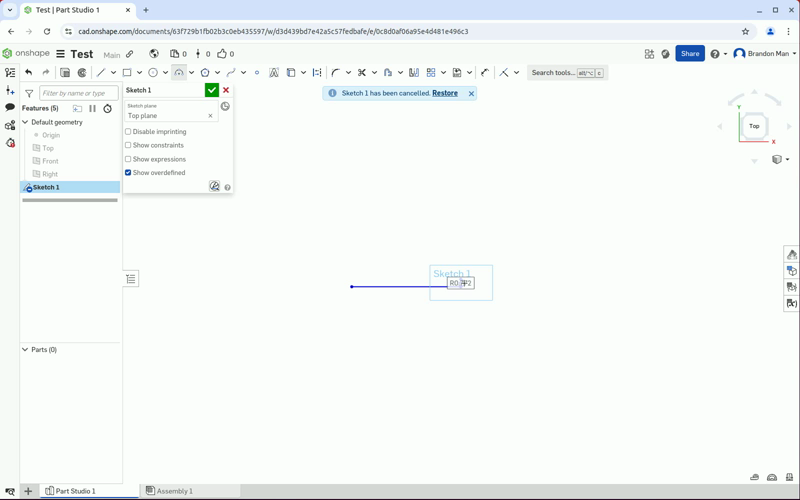
key(esc)
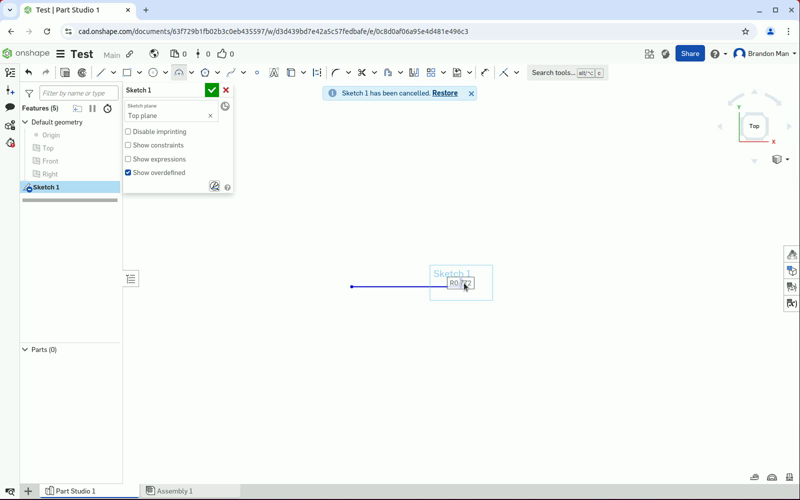
key(l)
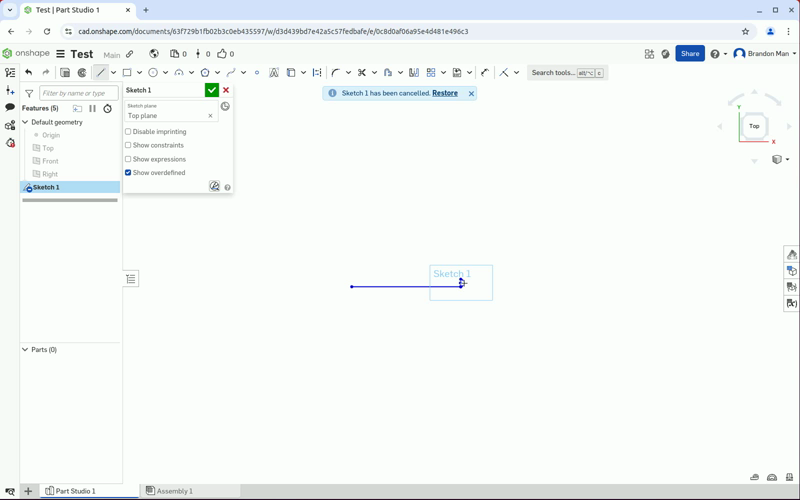
mouse_move(460, 279)
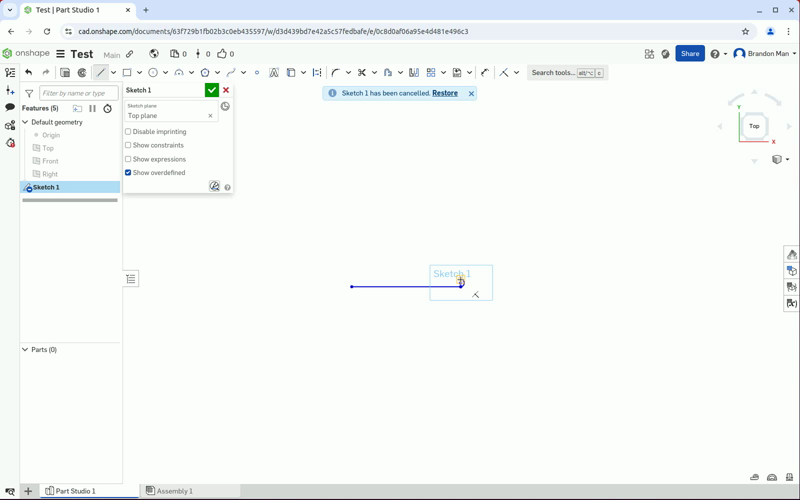
scroll(6)
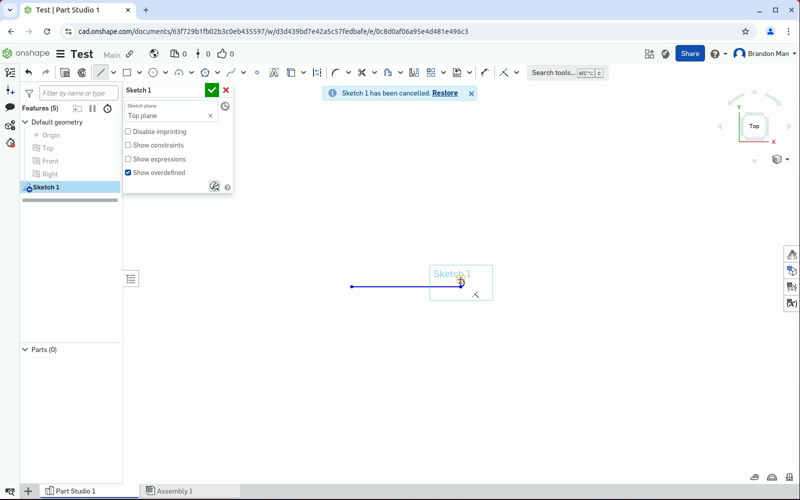
scroll(6)
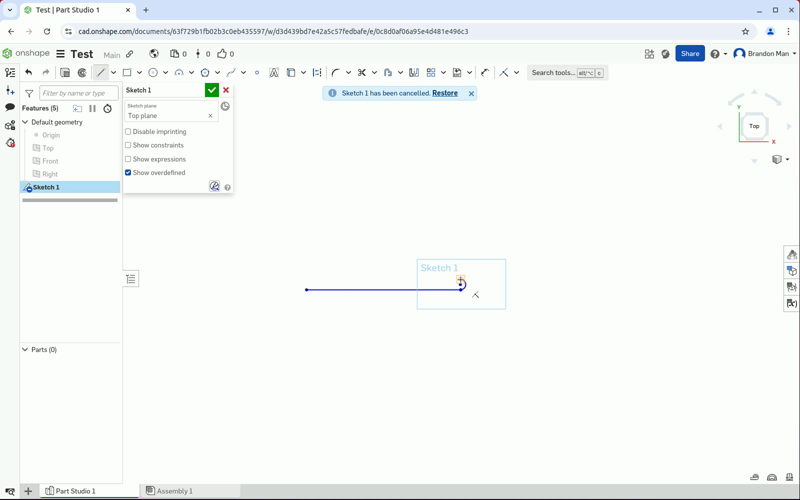
scroll(6)
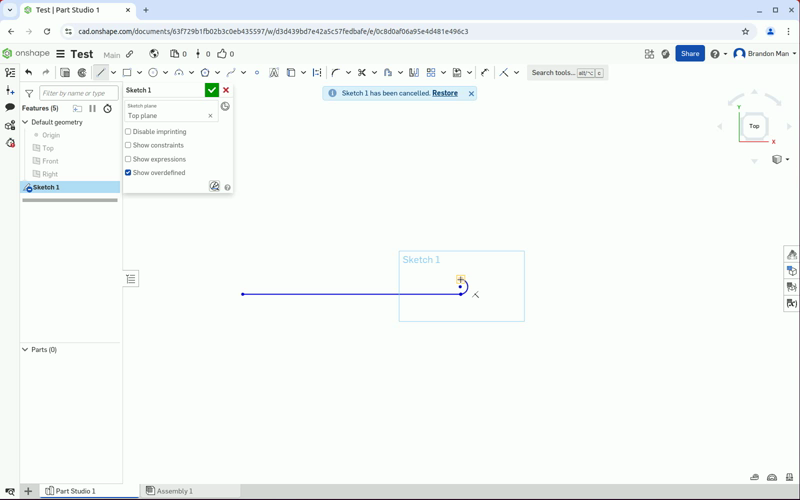
scroll(6)
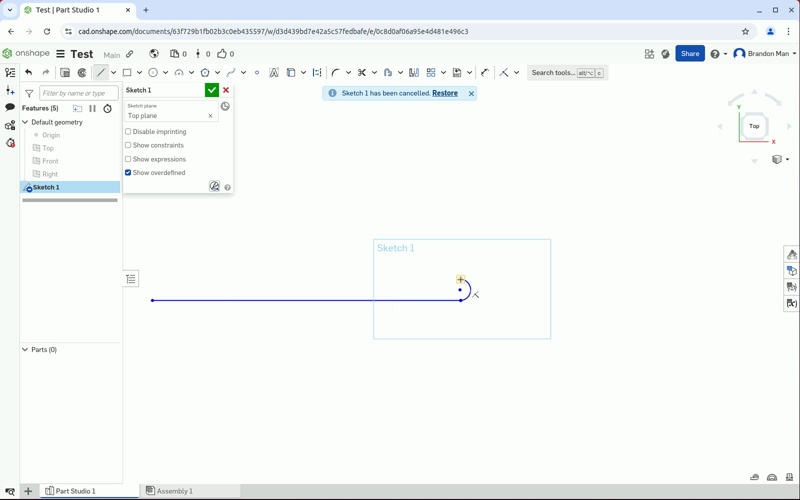
scroll(6)
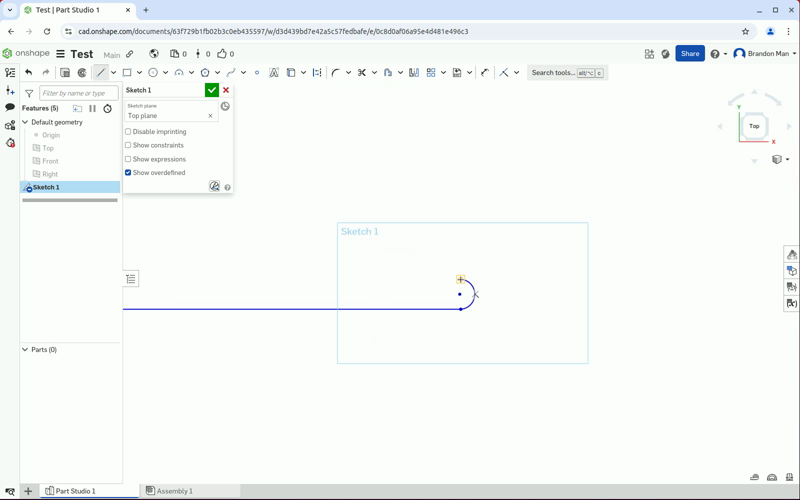
scroll(6)
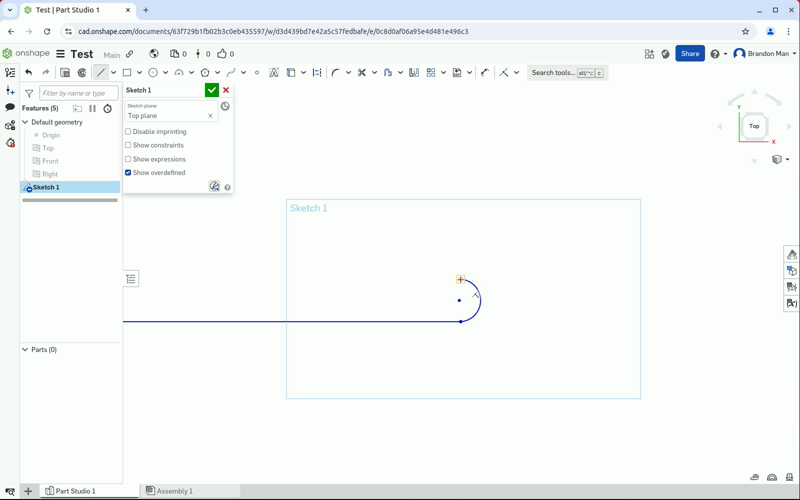
scroll(6)
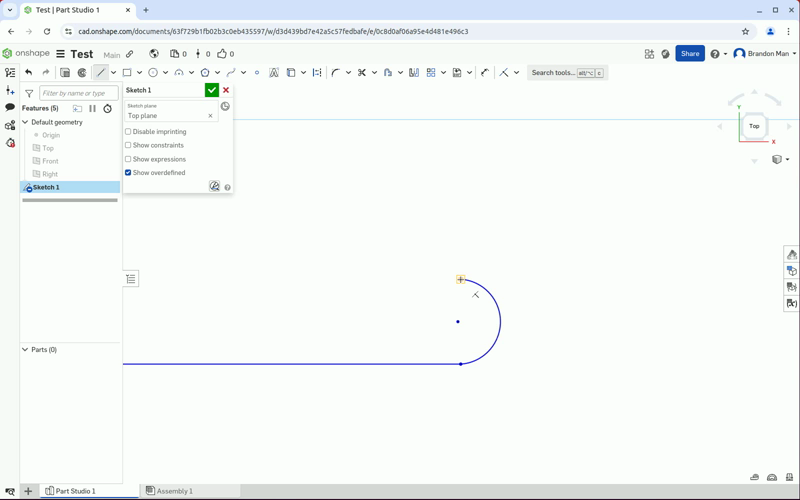
click(460, 279)
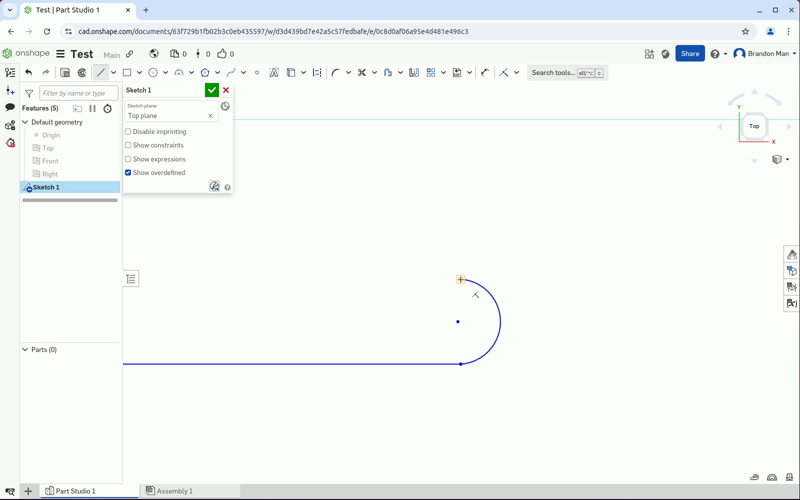
scroll(-6)
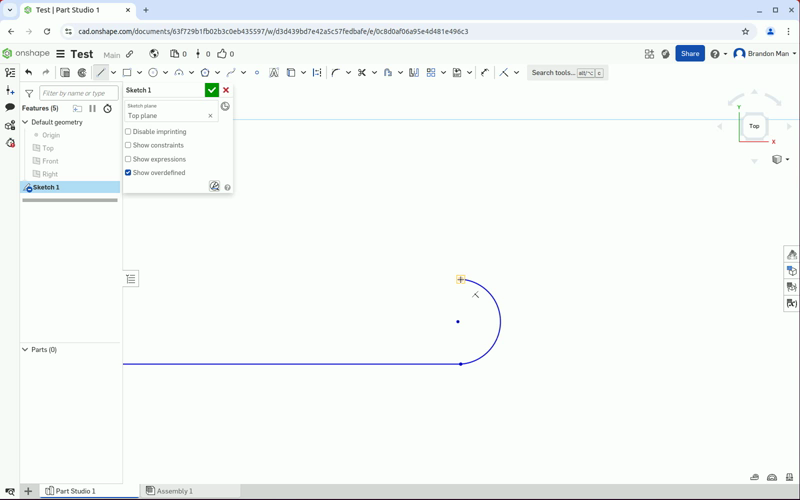
scroll(-6)
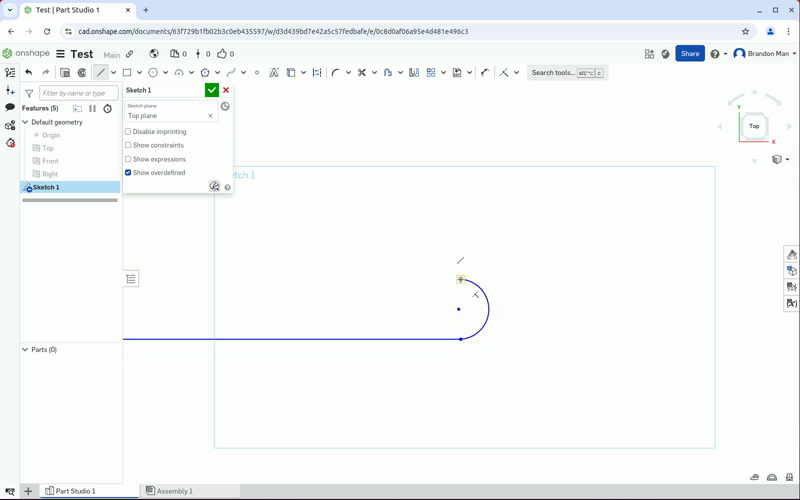
scroll(-6)
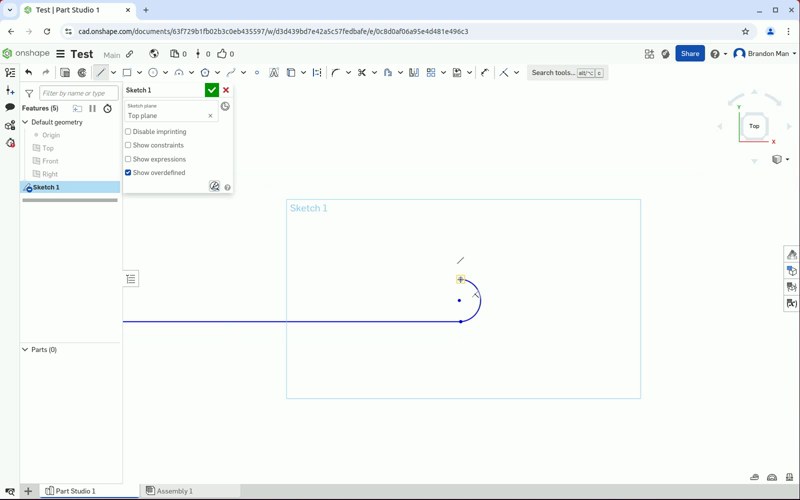
scroll(-6)
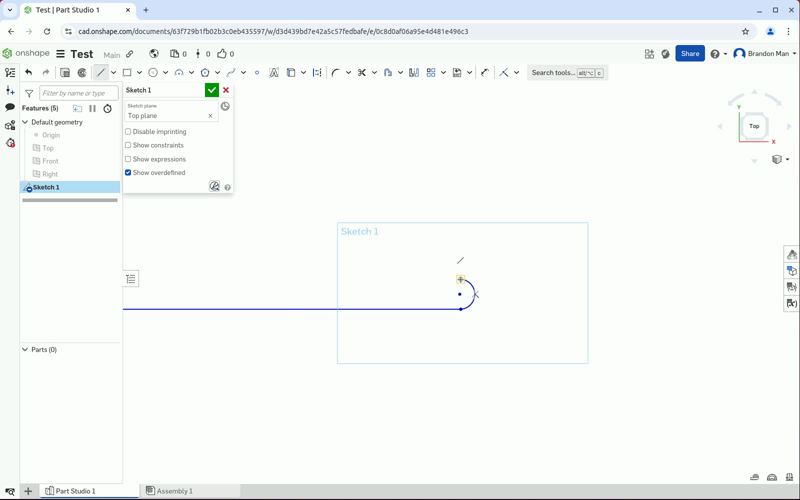
scroll(-6)
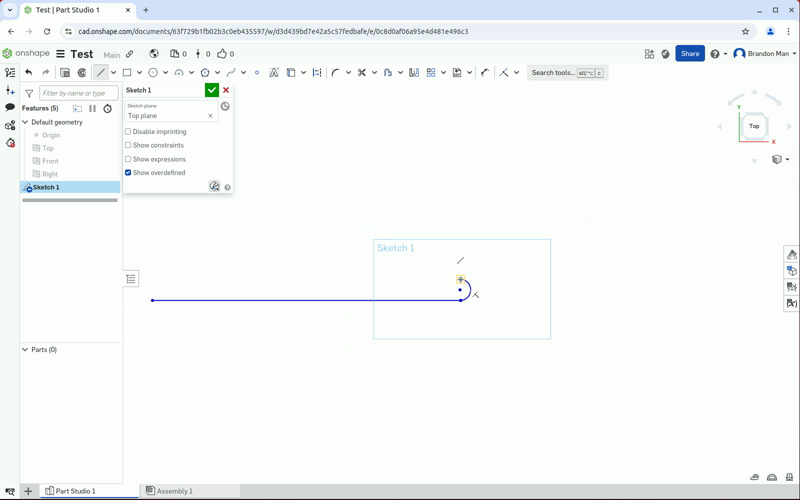
scroll(-6)
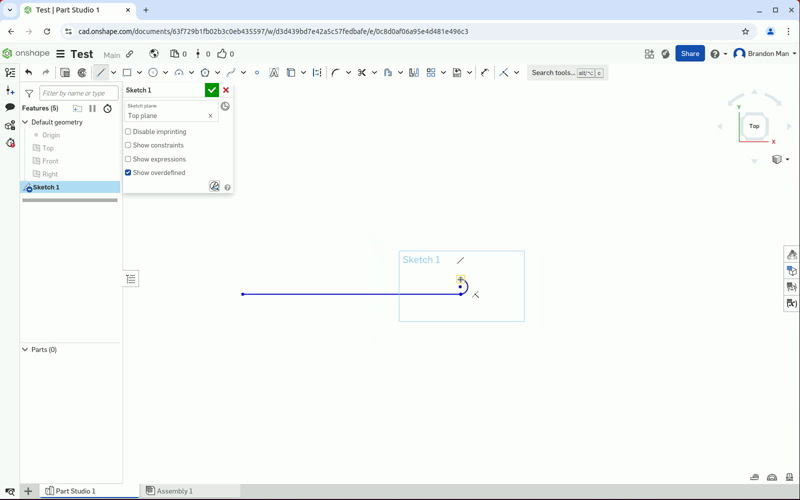
scroll(-6)
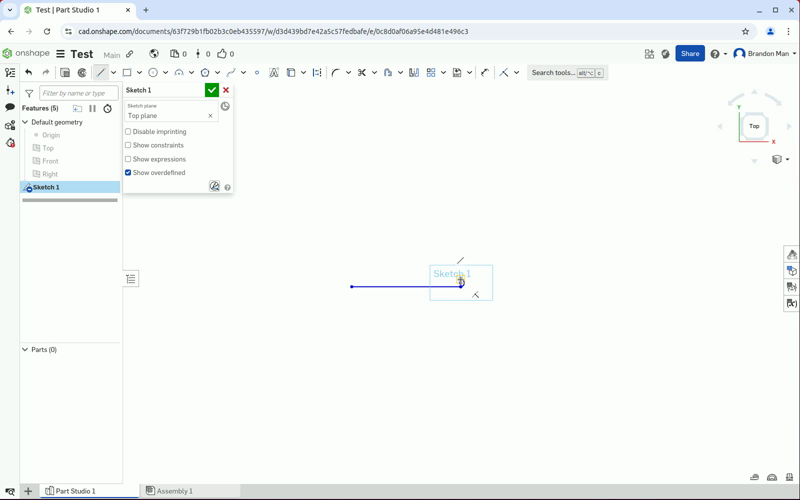
key_down(shift)
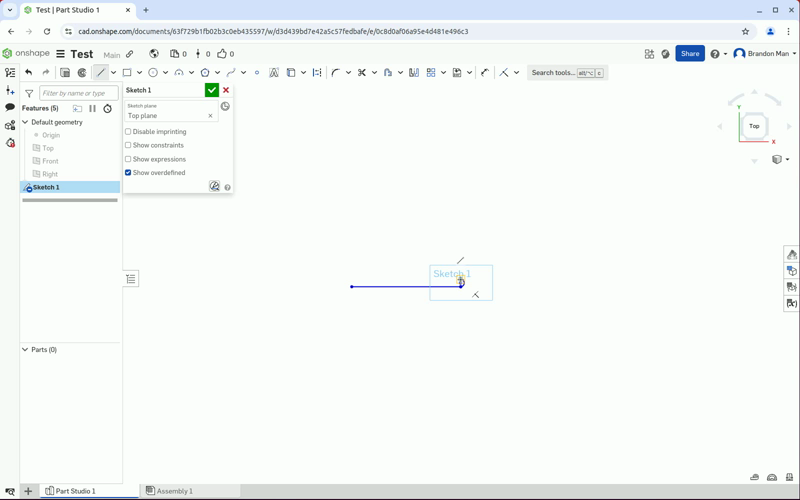
mouse_move(351, 279)
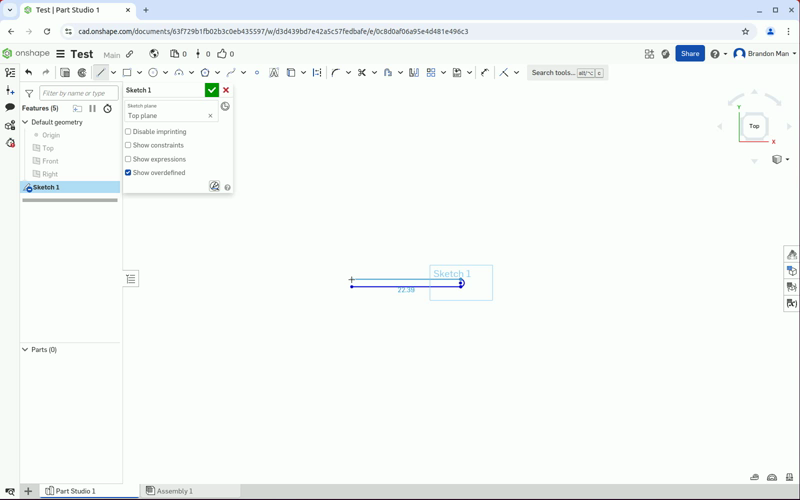
click(351, 279)
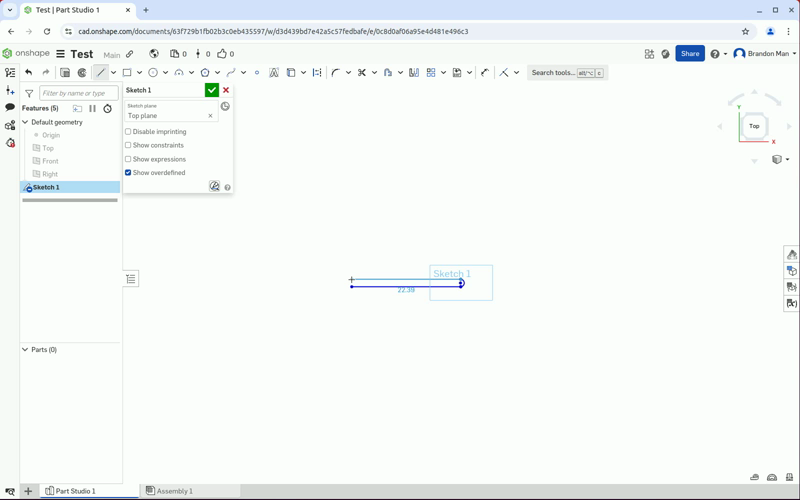
key_up(shift)
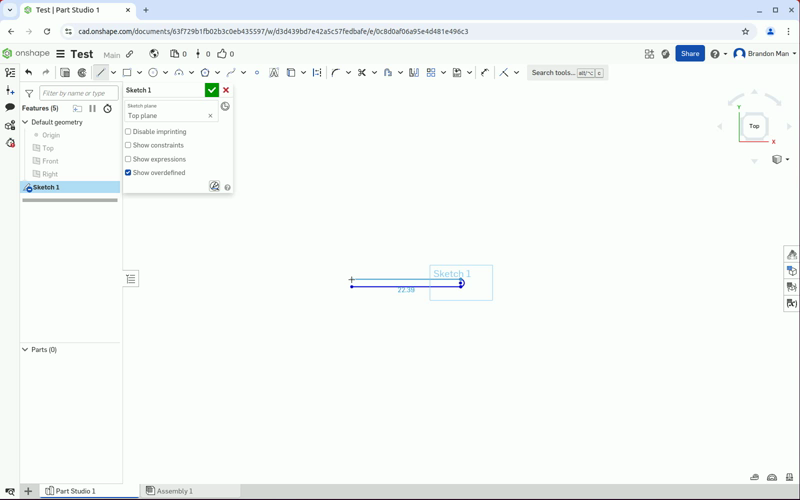
key(esc)
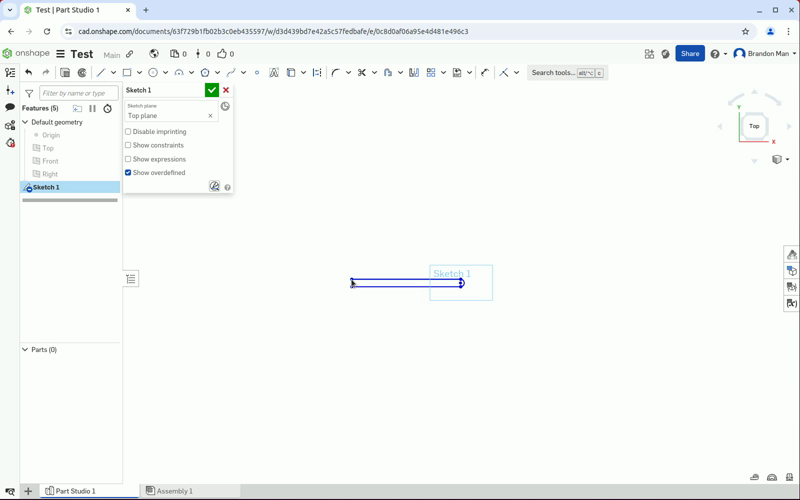
key(a)
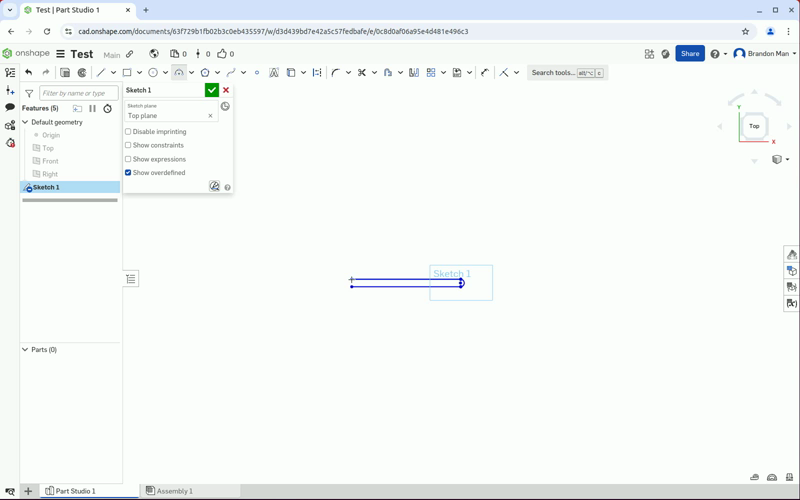
mouse_move(351, 279)
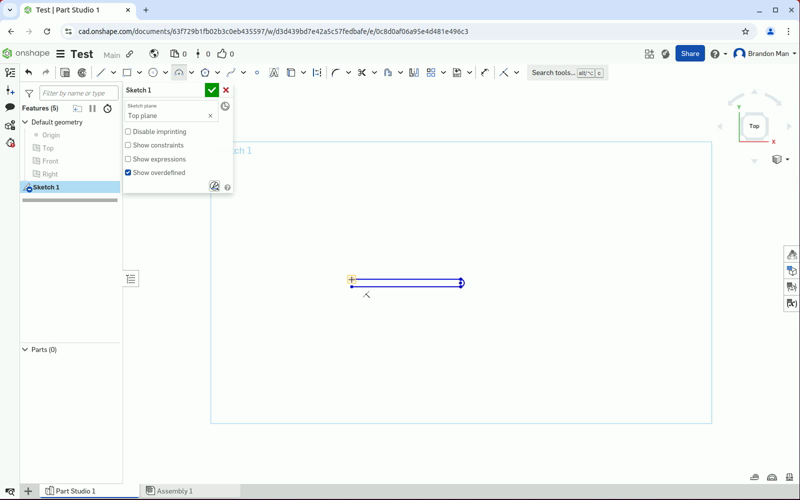
click(351, 279)
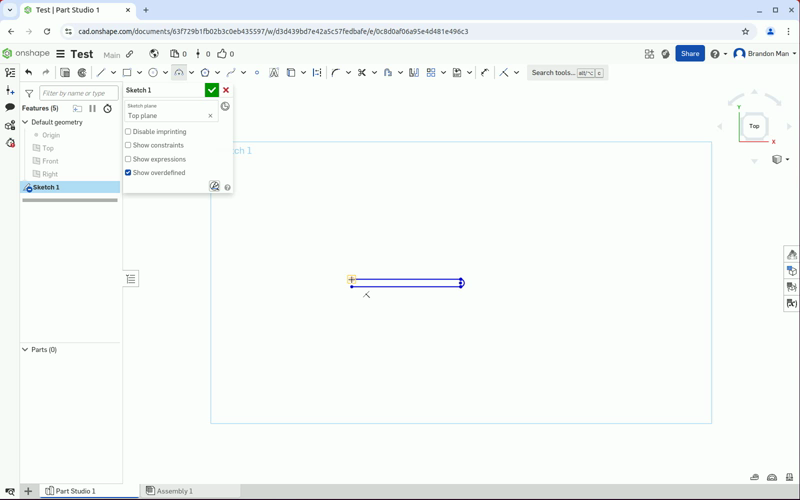
mouse_move(351, 286)
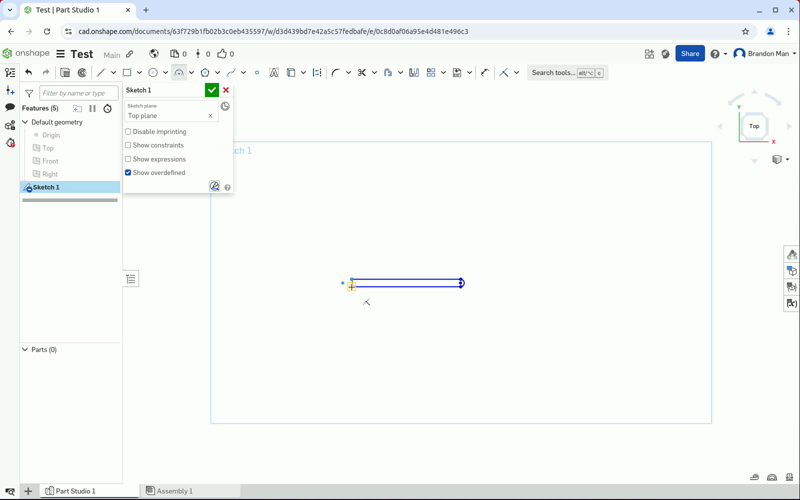
scroll(6)
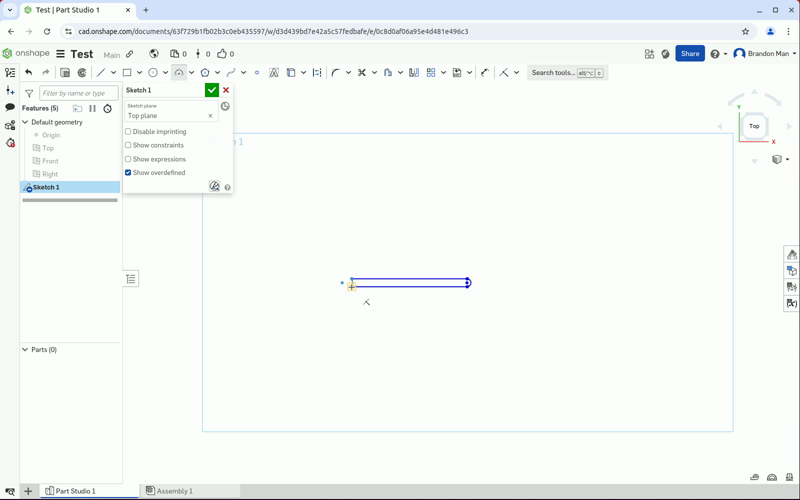
scroll(6)
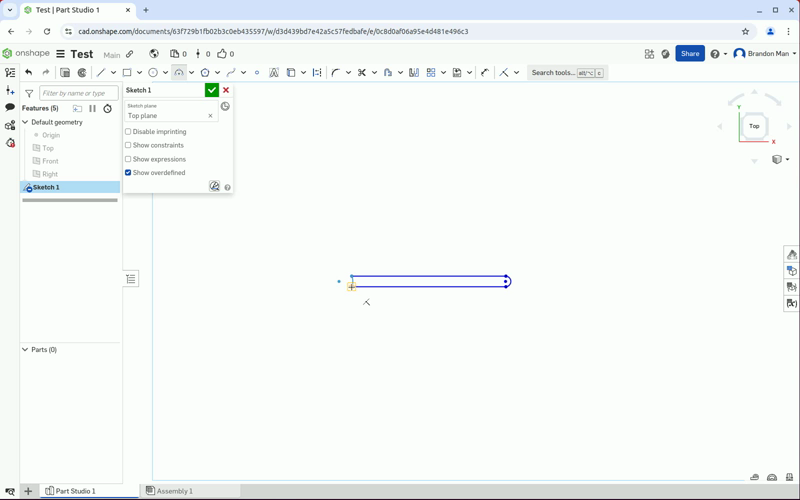
scroll(6)
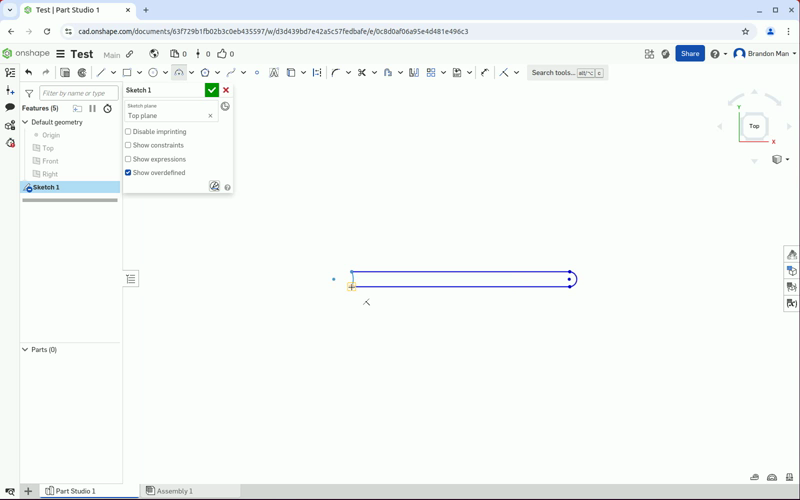
scroll(6)
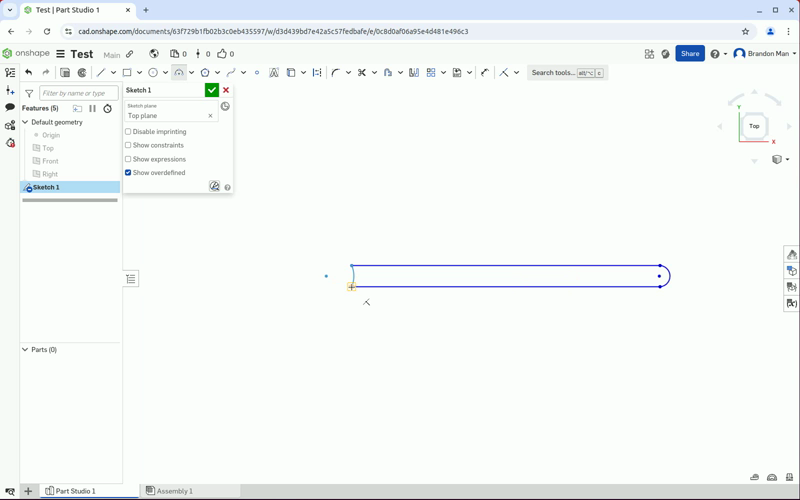
scroll(6)
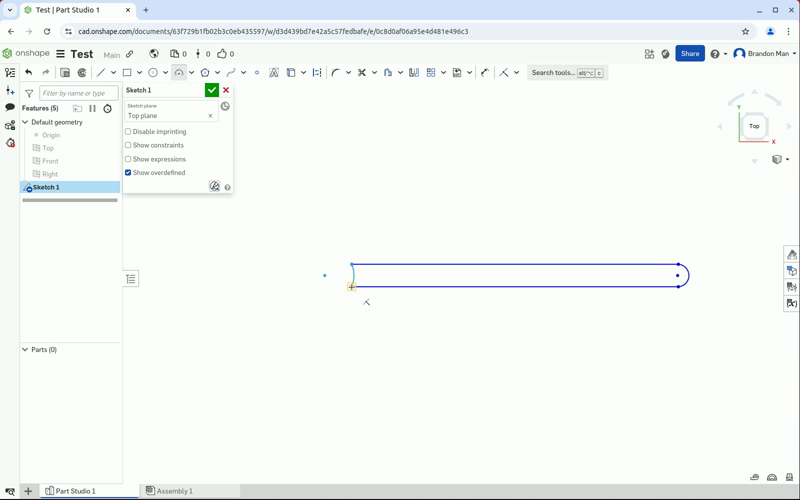
scroll(6)
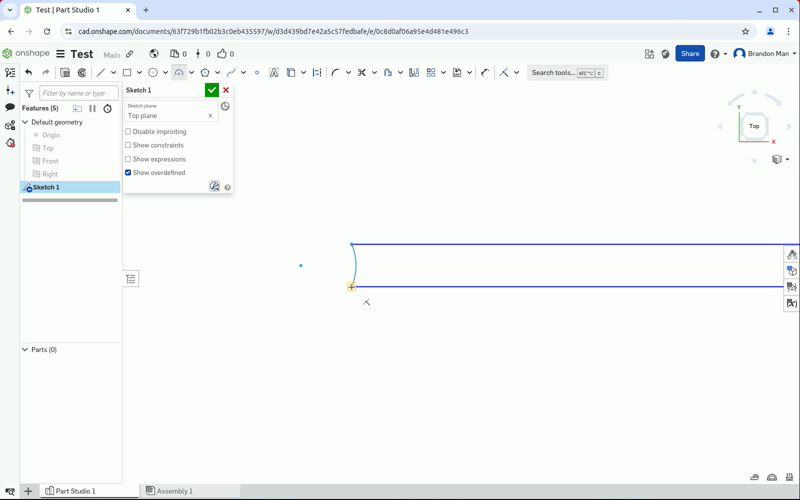
scroll(6)
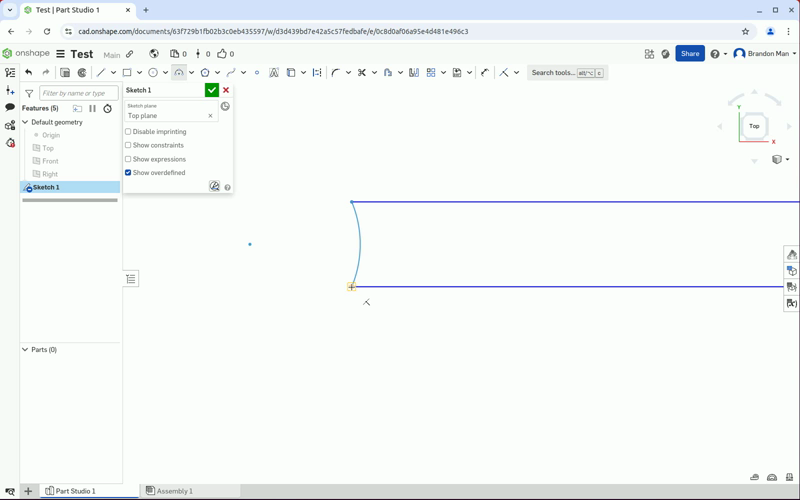
click(351, 286)
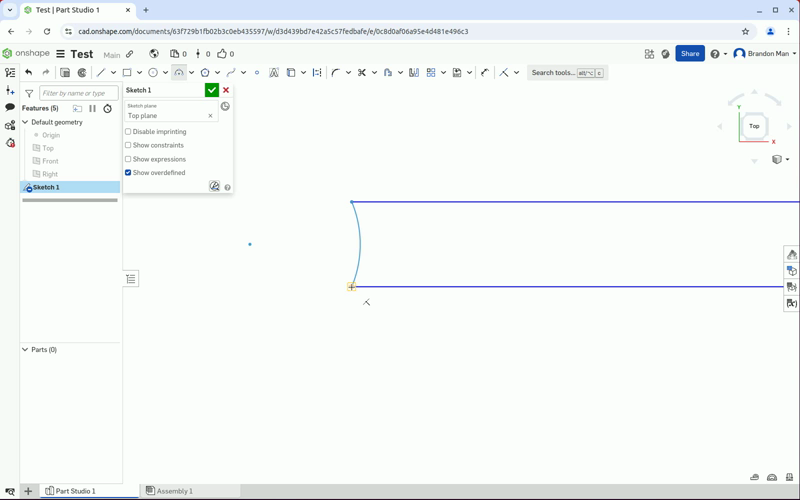
scroll(-6)
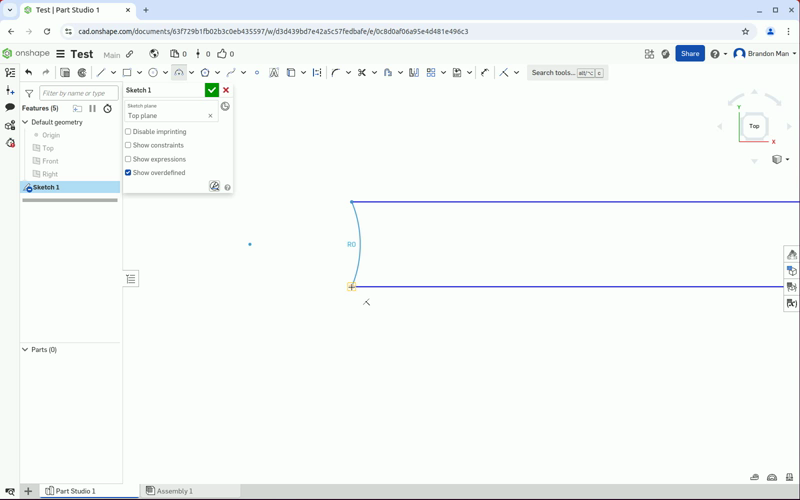
scroll(-6)
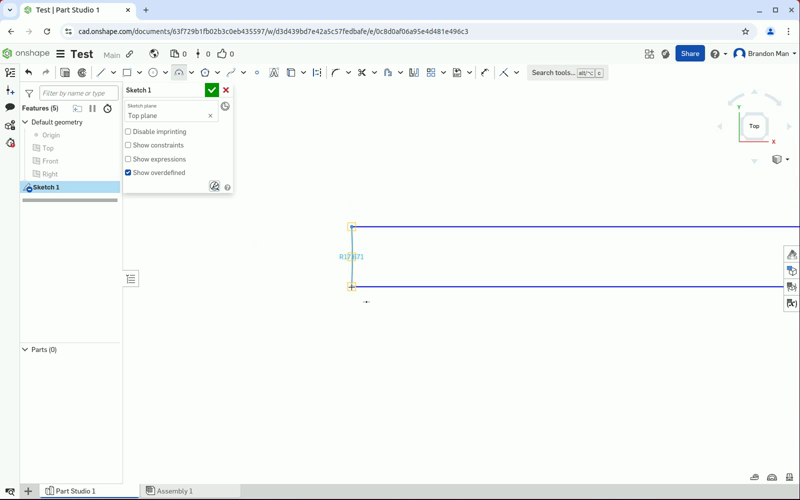
scroll(-6)
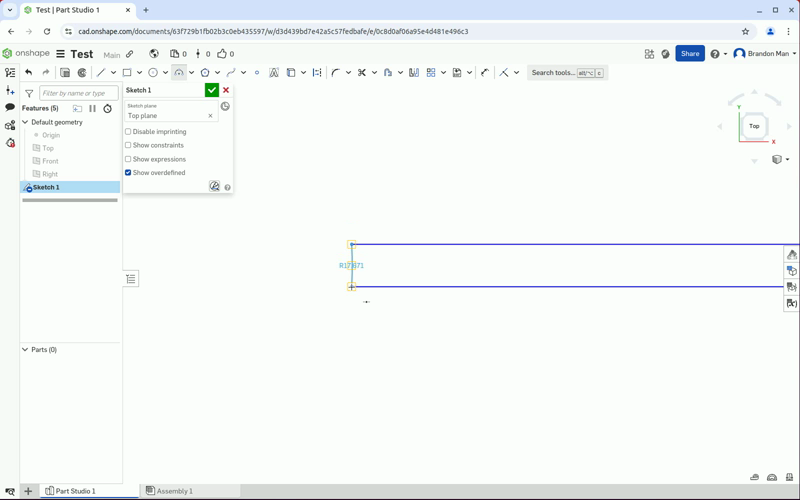
scroll(-6)
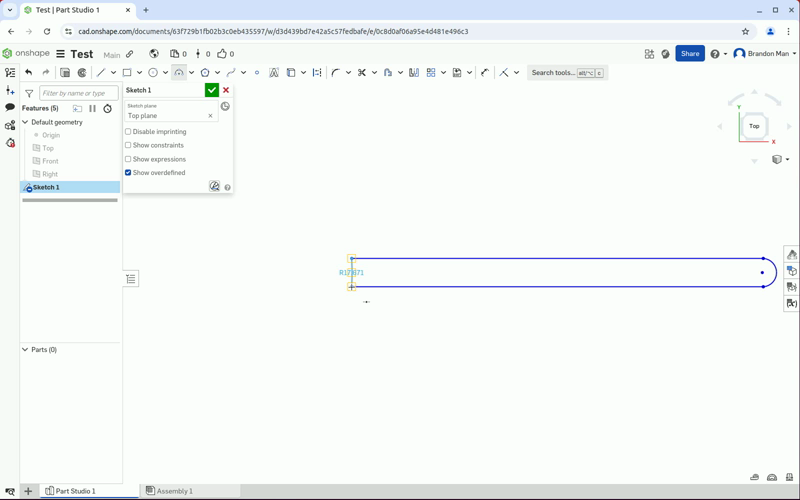
scroll(-6)
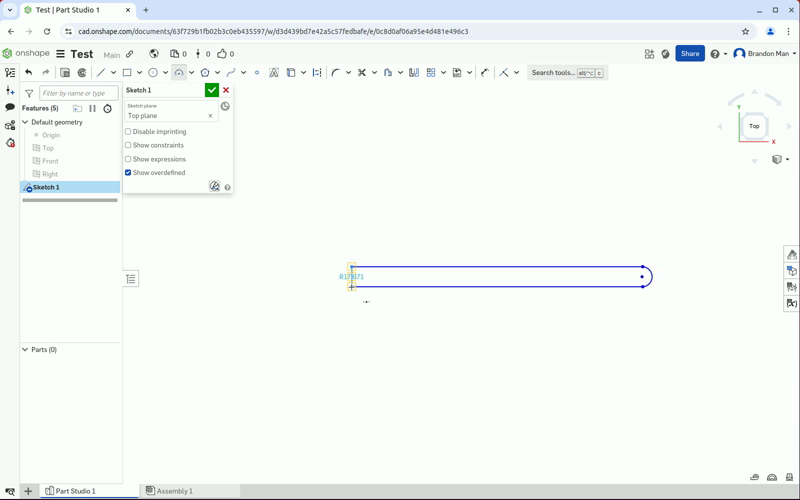
scroll(-6)
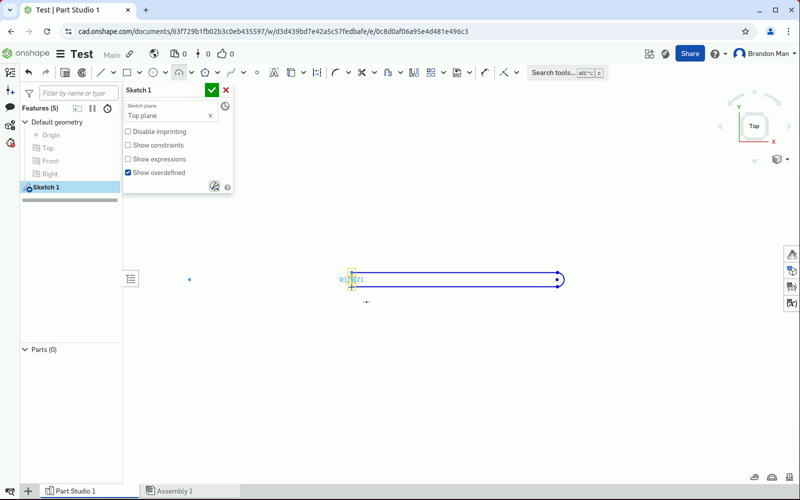
scroll(-6)
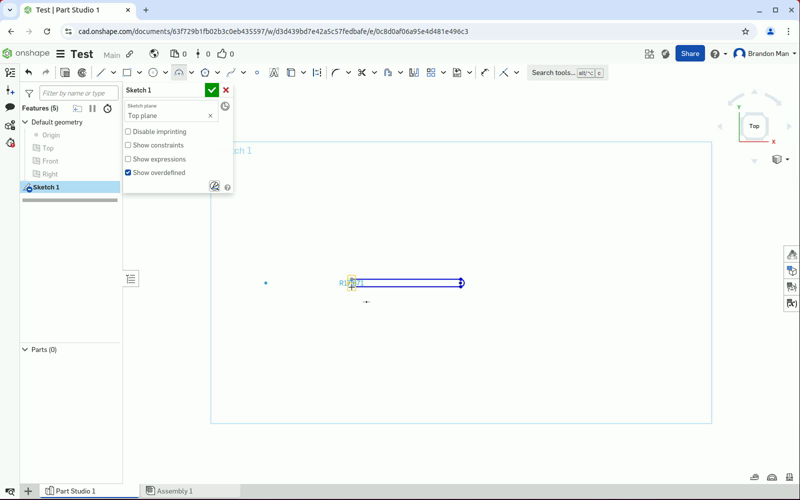
key_down(shift)
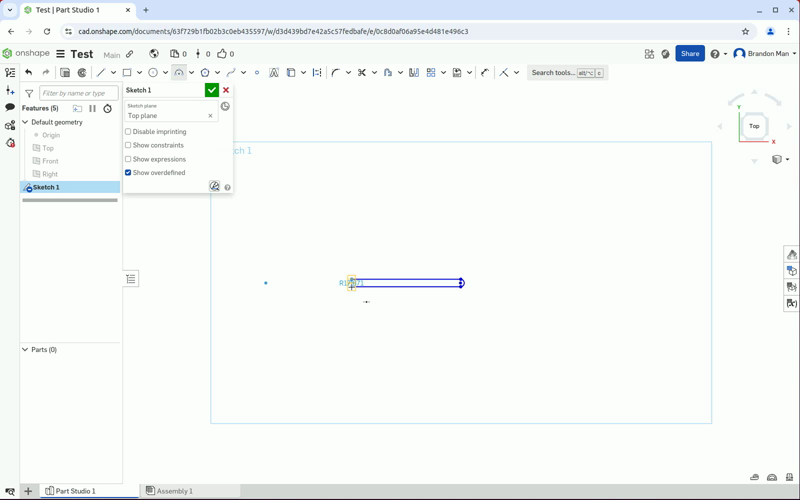
mouse_move(348, 282)
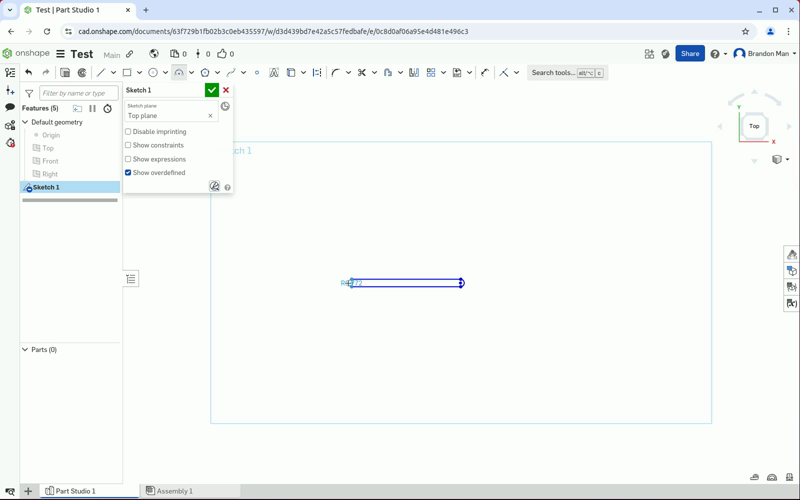
scroll(6)
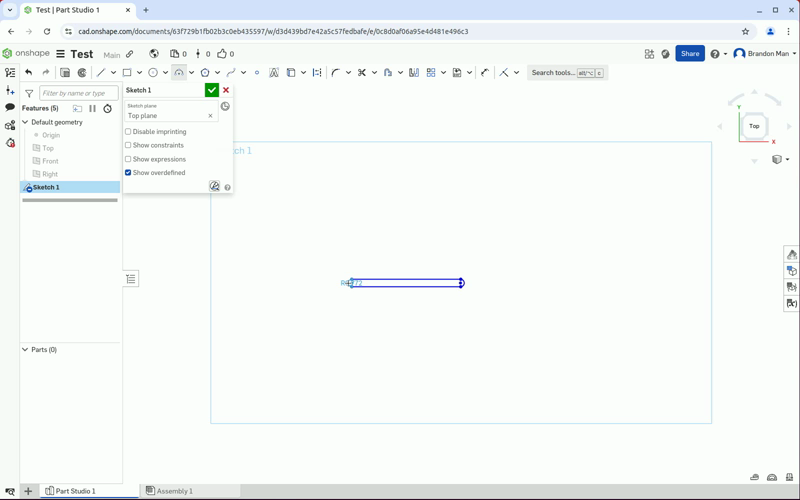
scroll(6)
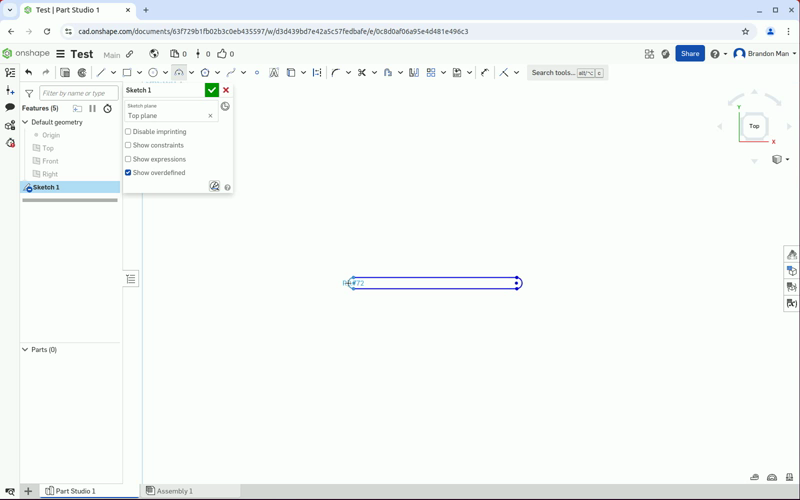
scroll(6)
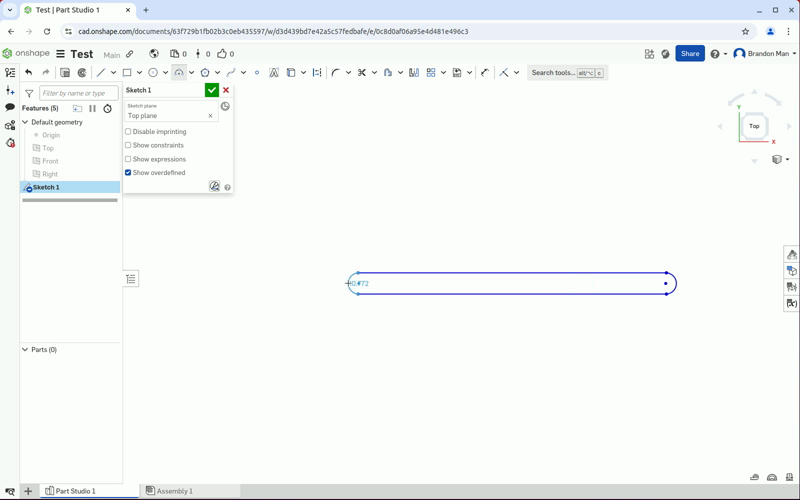
scroll(6)
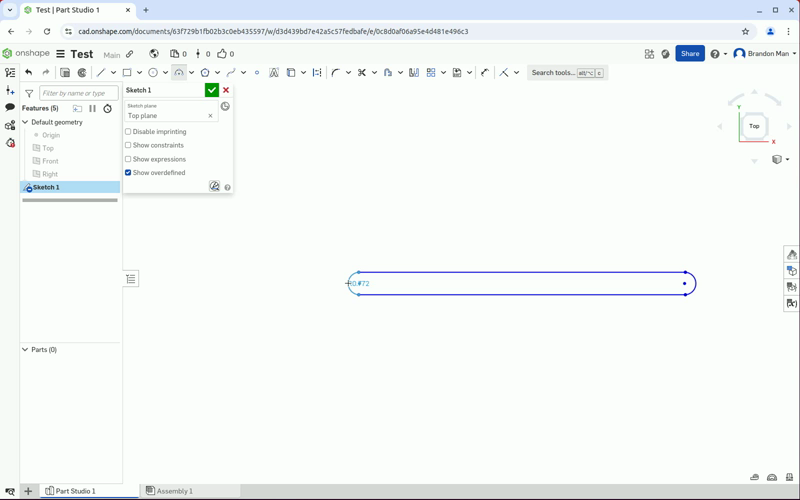
scroll(6)
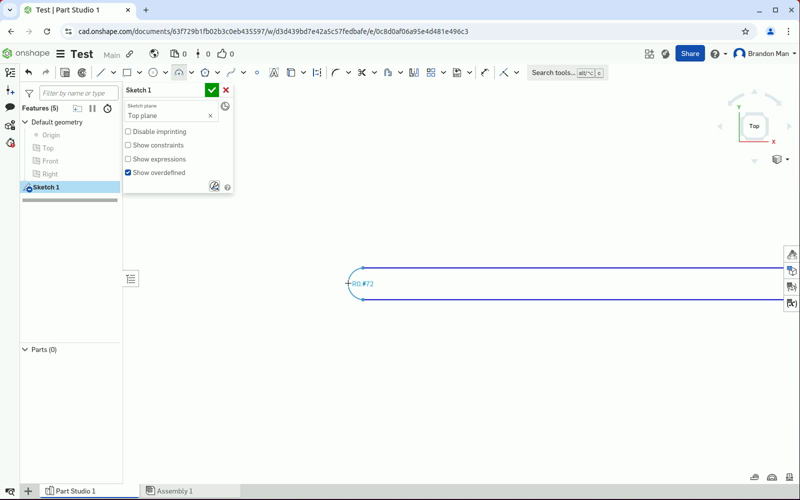
scroll(6)
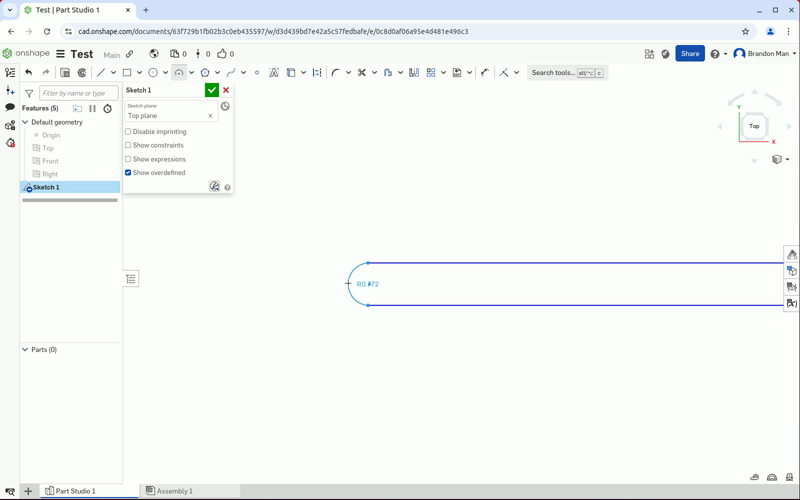
scroll(6)
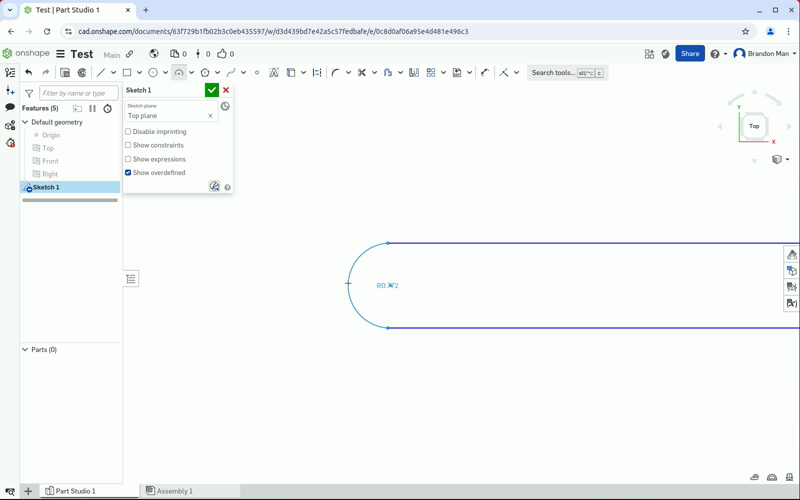
click(348, 282)
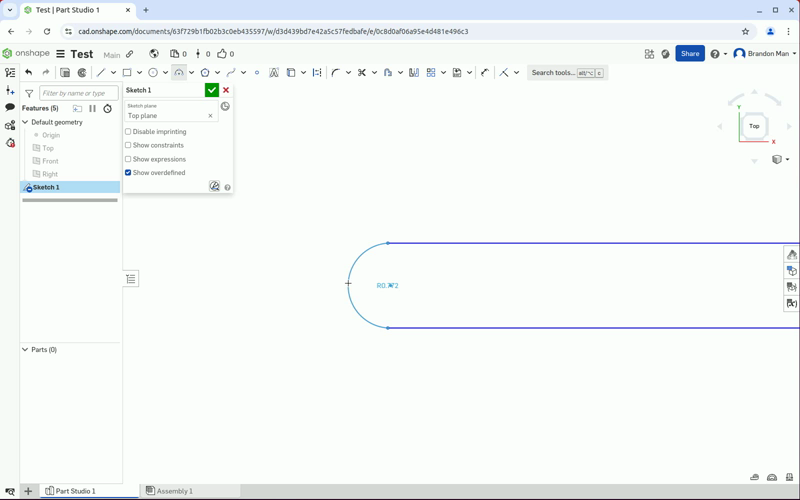
scroll(-6)
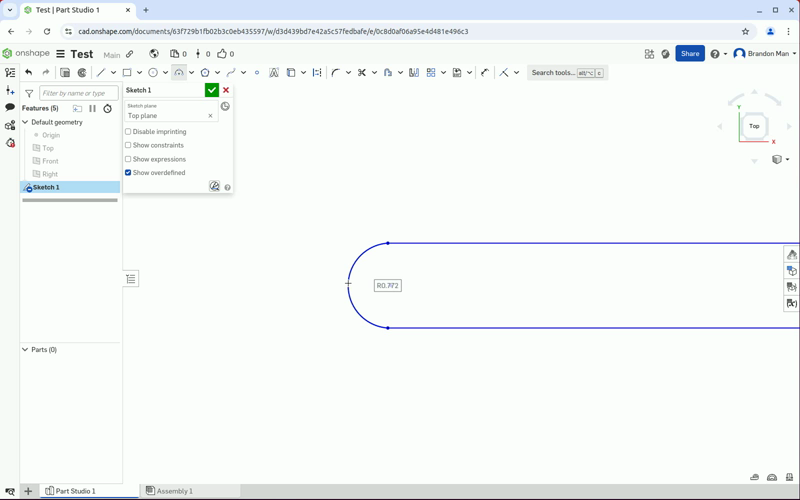
scroll(-6)
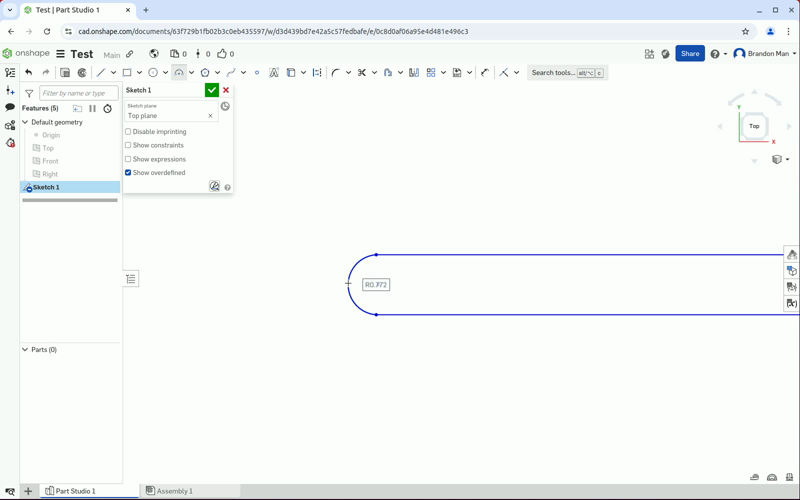
scroll(-6)
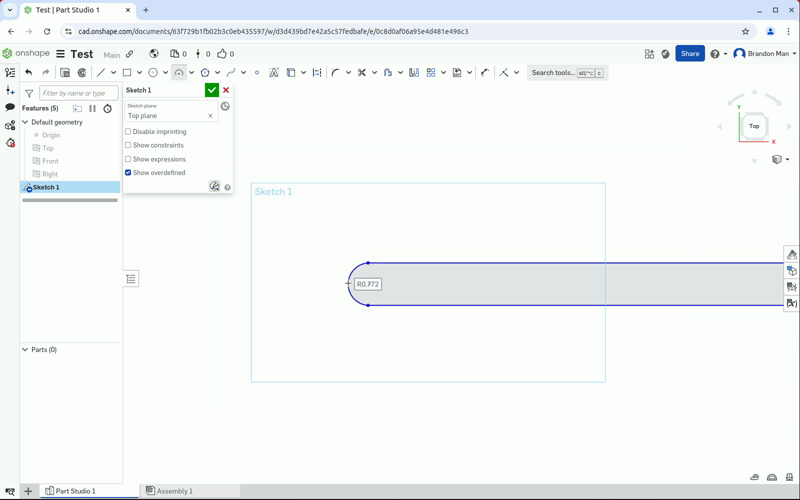
scroll(-6)
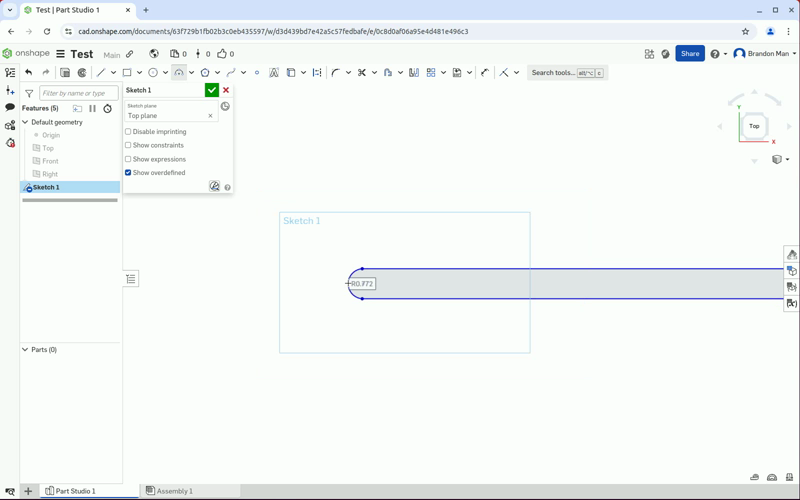
scroll(-6)
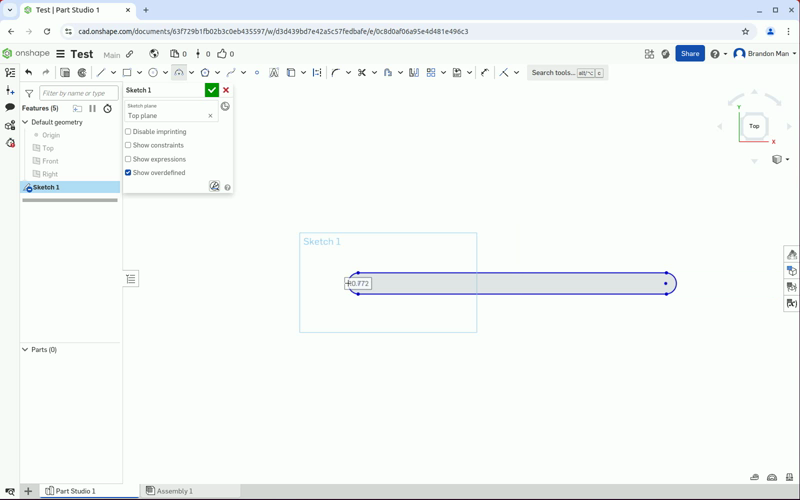
scroll(-6)
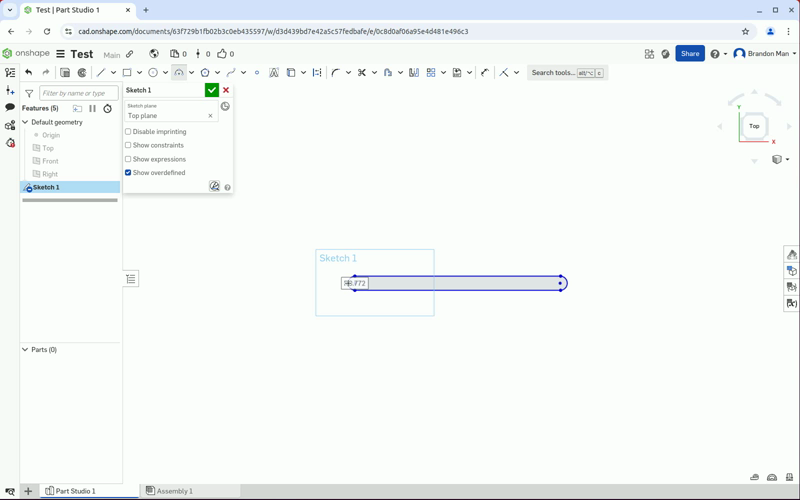
scroll(-6)
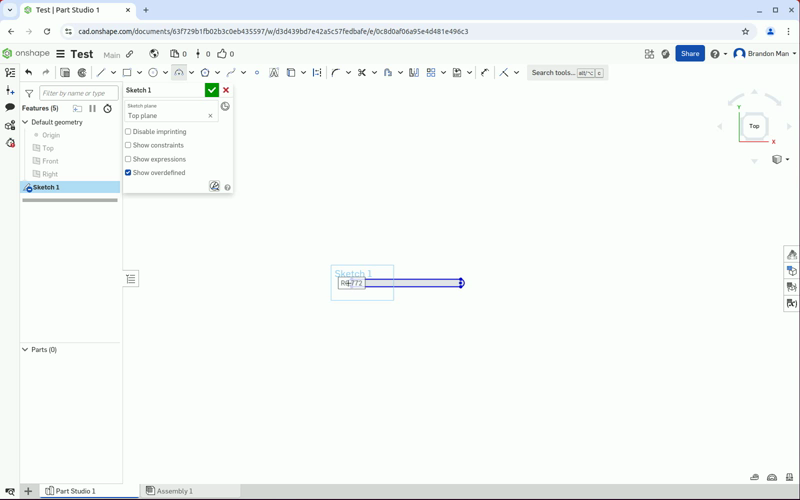
key_up(shift)
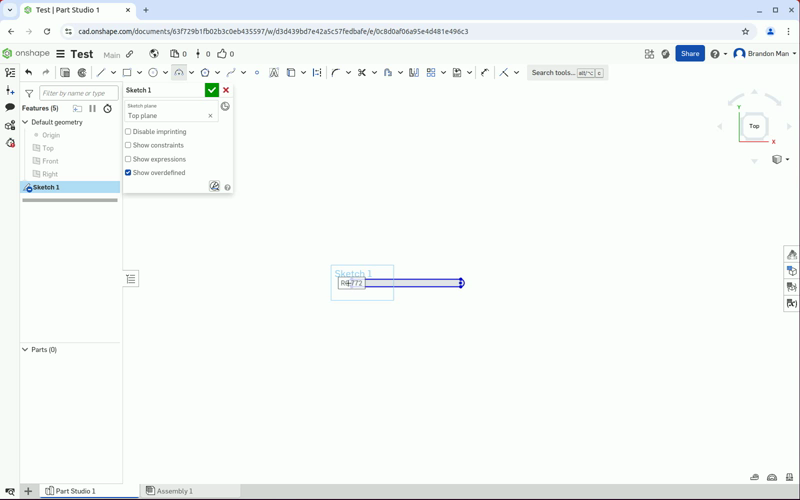
key(esc)
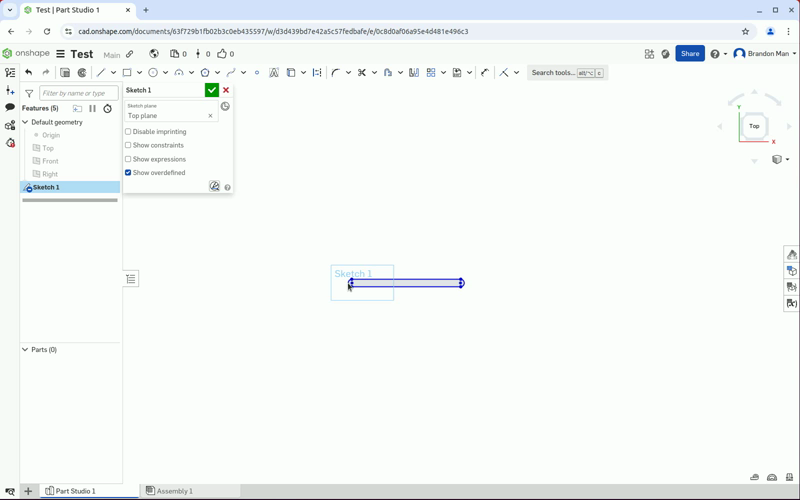
key(c)
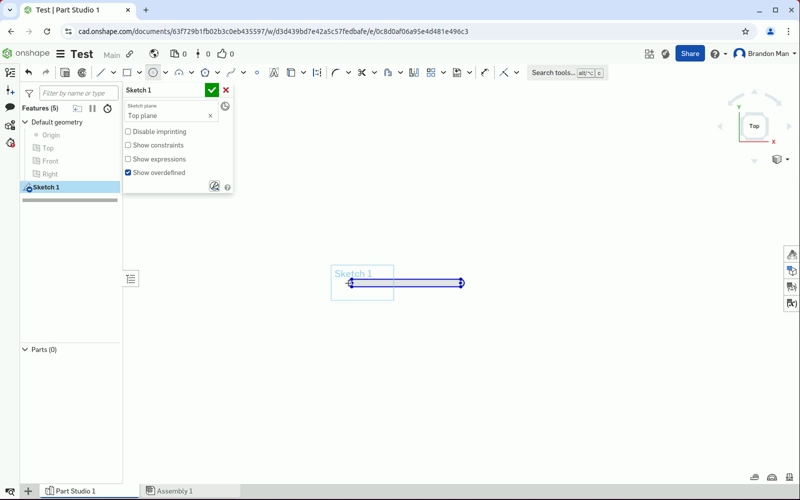
key_down(shift)
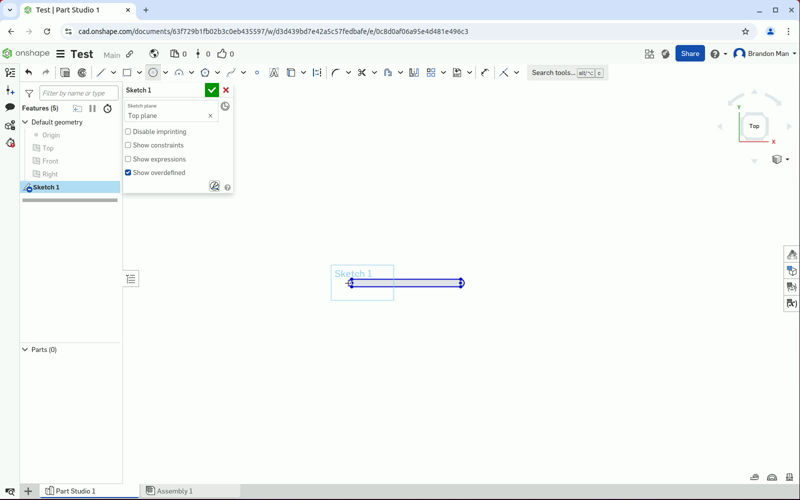
mouse_move(351, 282)
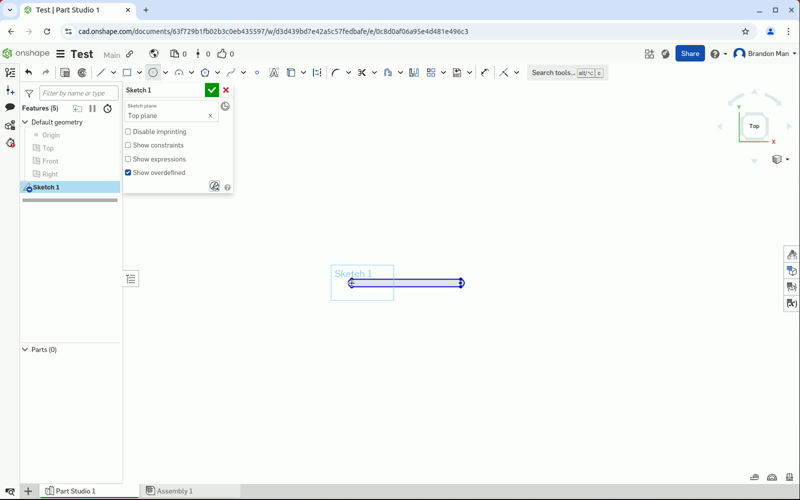
scroll(6)
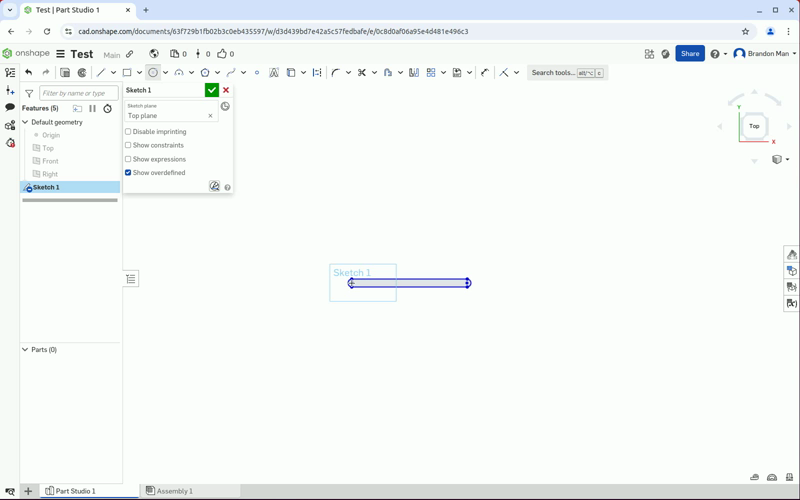
scroll(6)
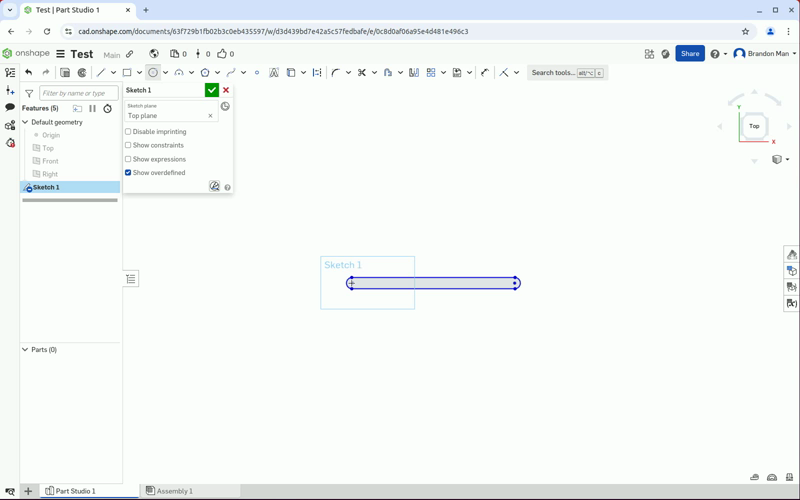
scroll(6)
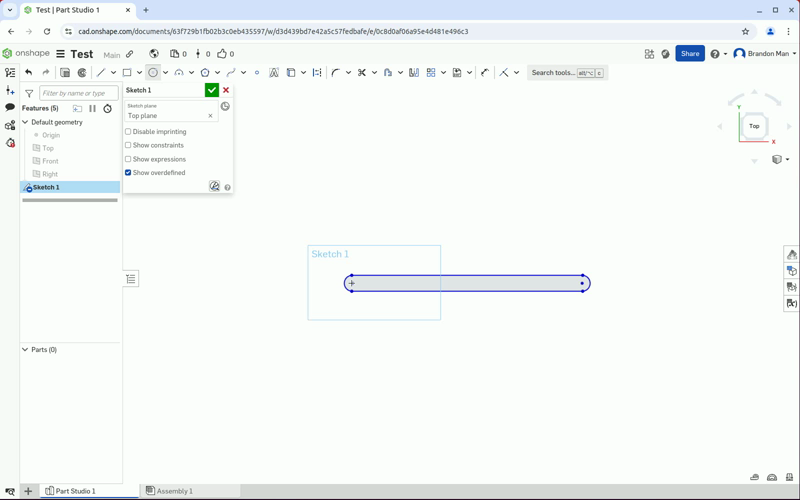
scroll(6)
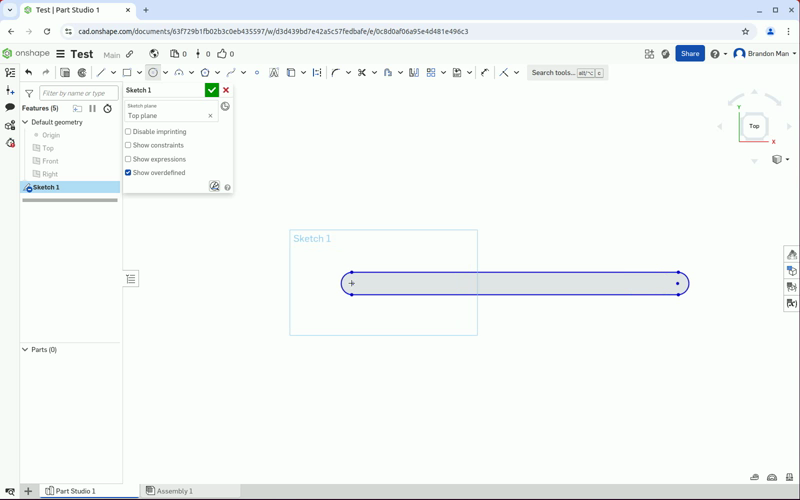
scroll(6)
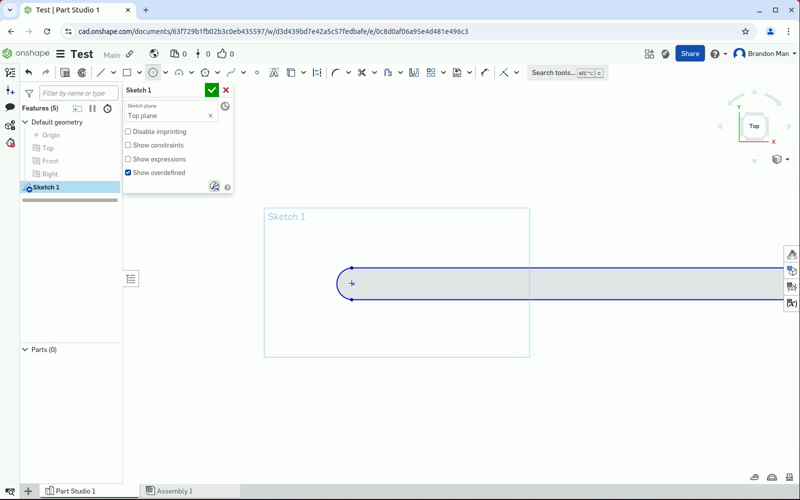
scroll(6)
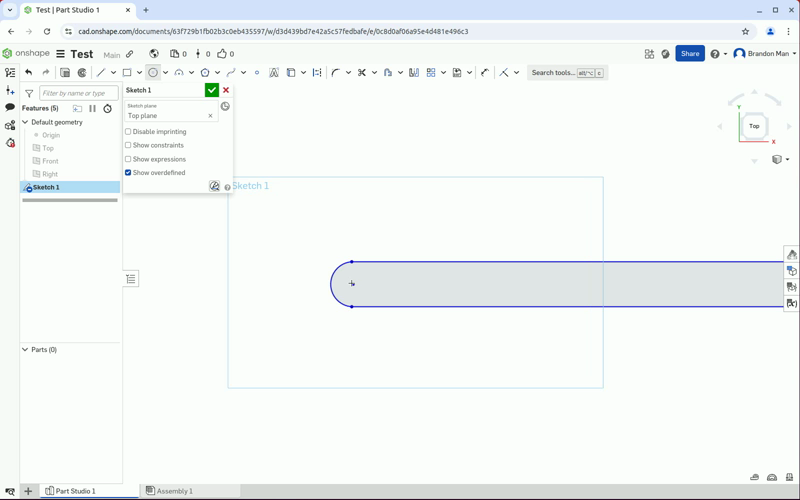
scroll(6)
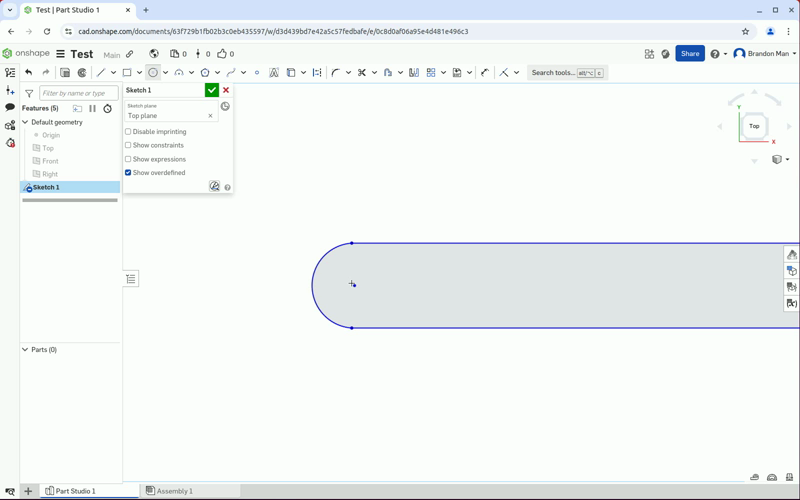
click(351, 282)
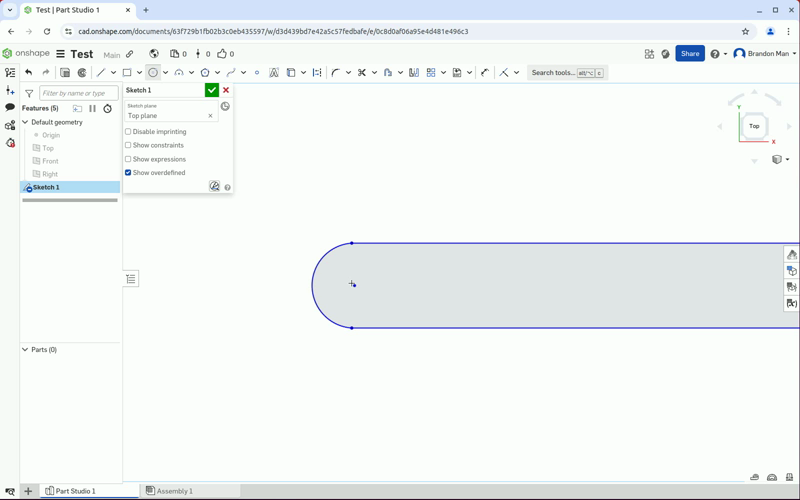
scroll(-6)
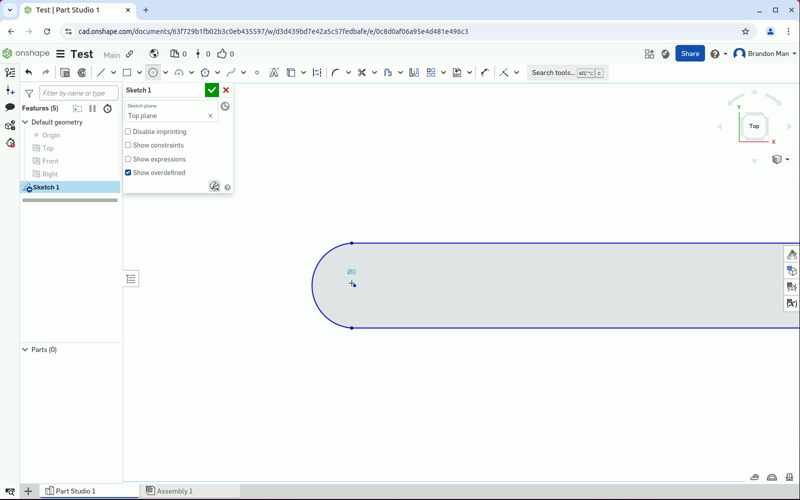
scroll(-6)
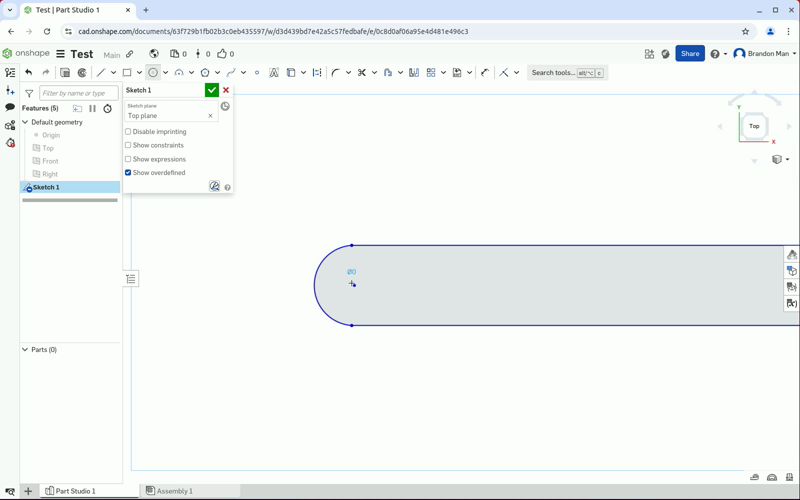
scroll(-6)
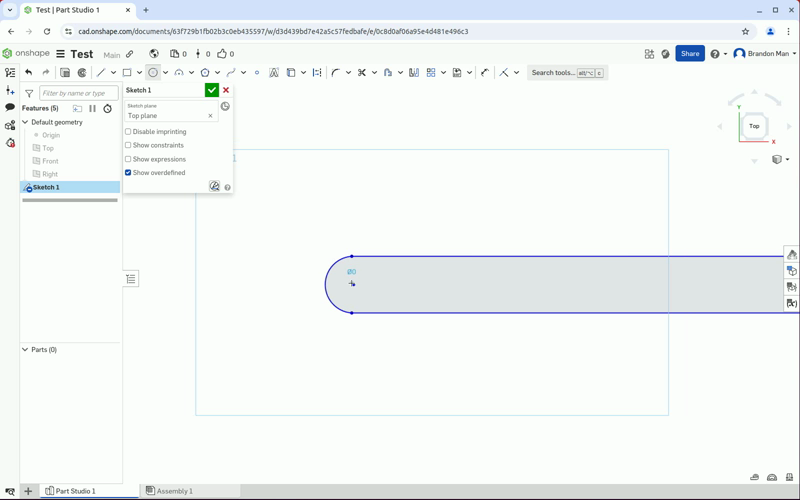
scroll(-6)
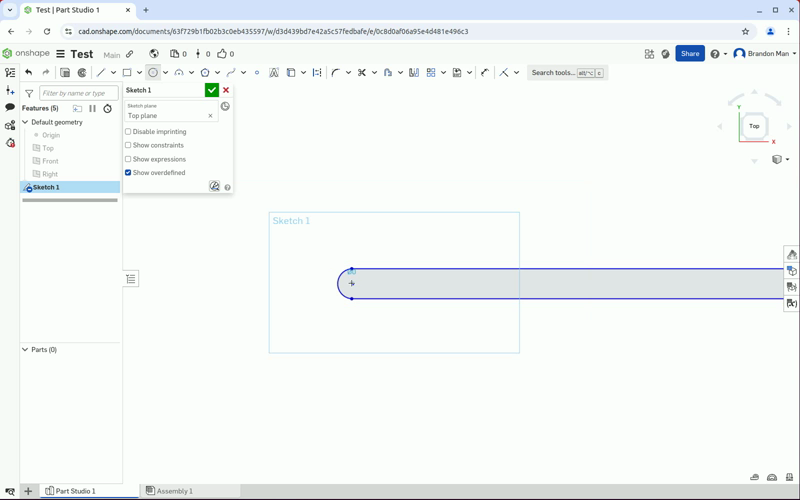
scroll(-6)
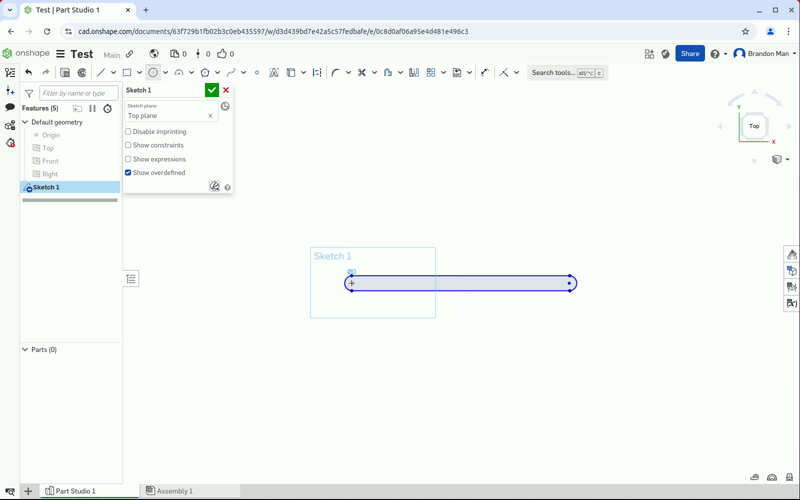
scroll(-6)
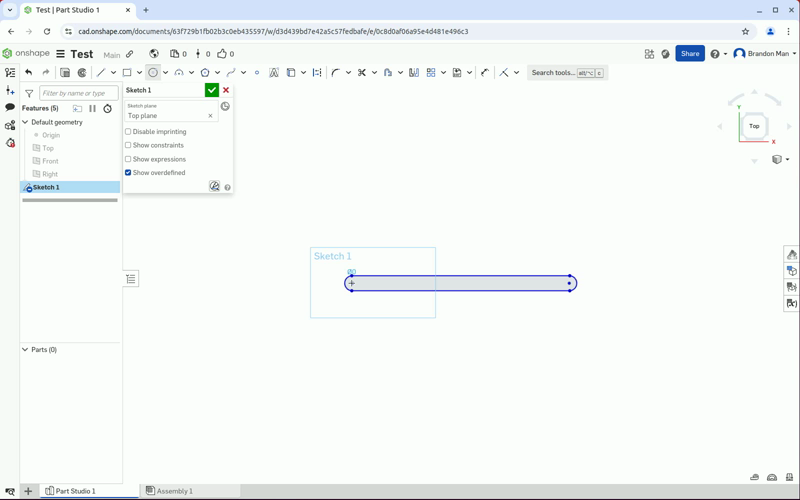
scroll(-6)
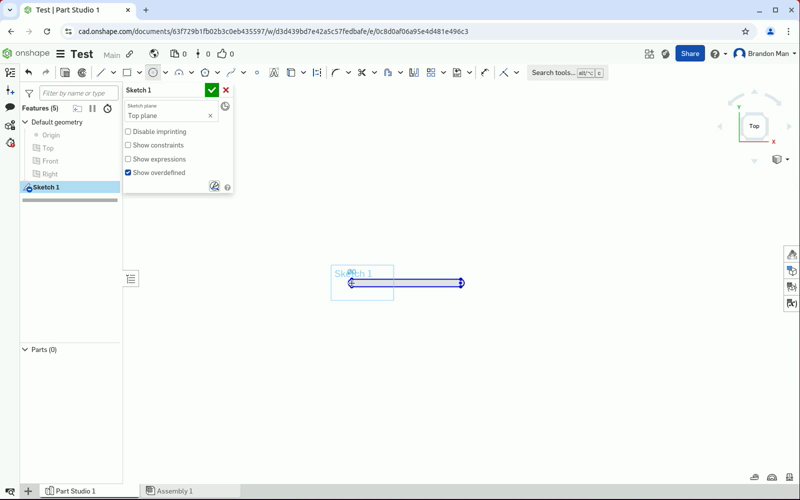
key_up(shift)
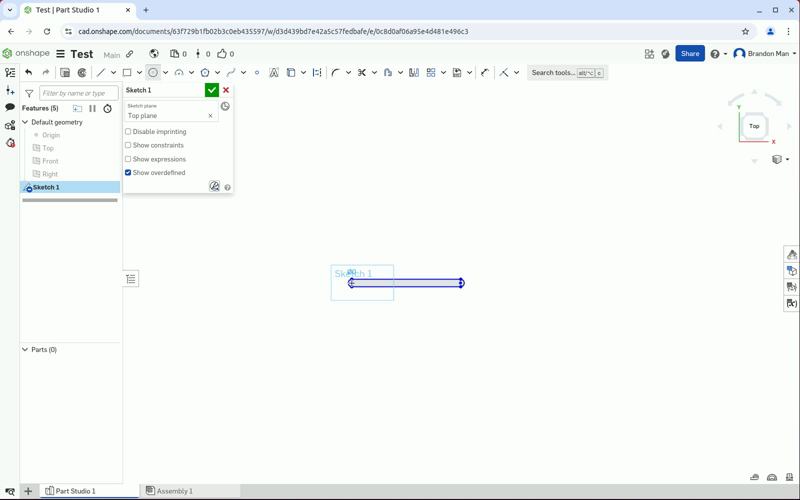
mouse_move(353, 282)
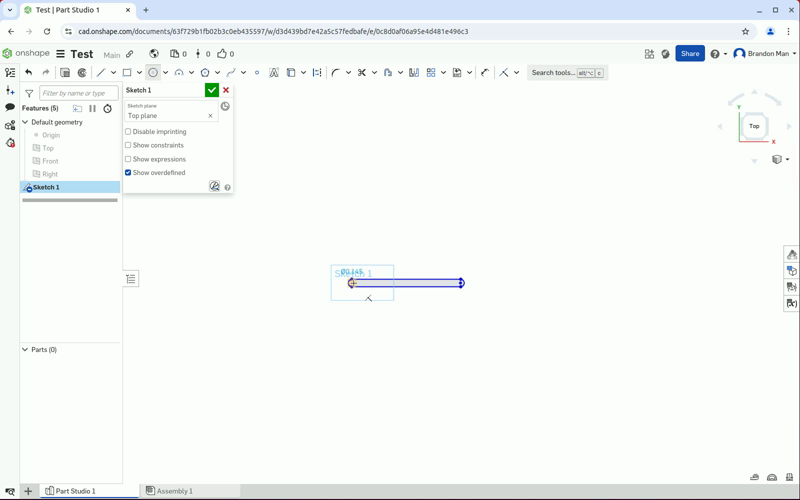
scroll(6)
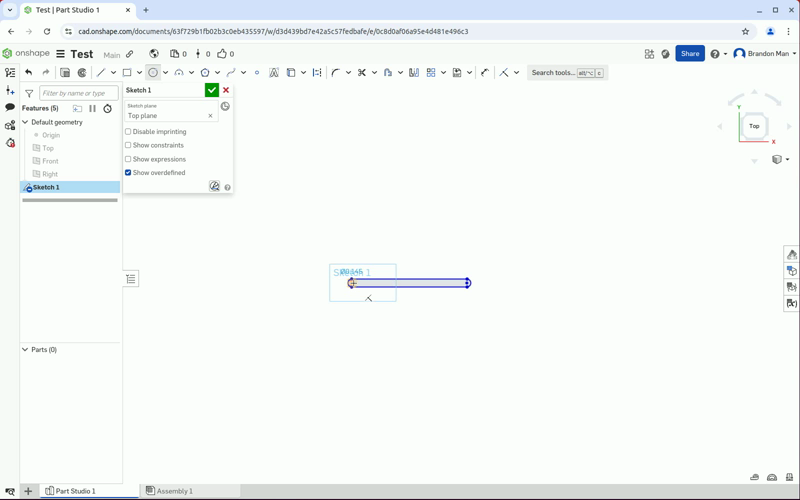
scroll(6)
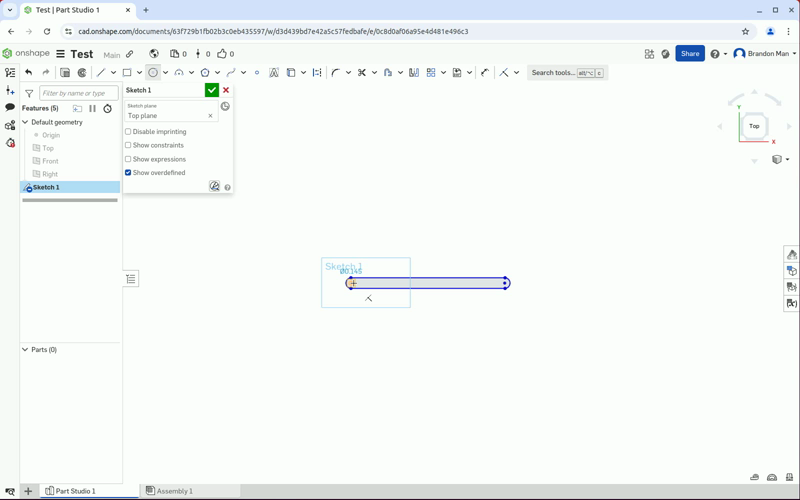
scroll(6)
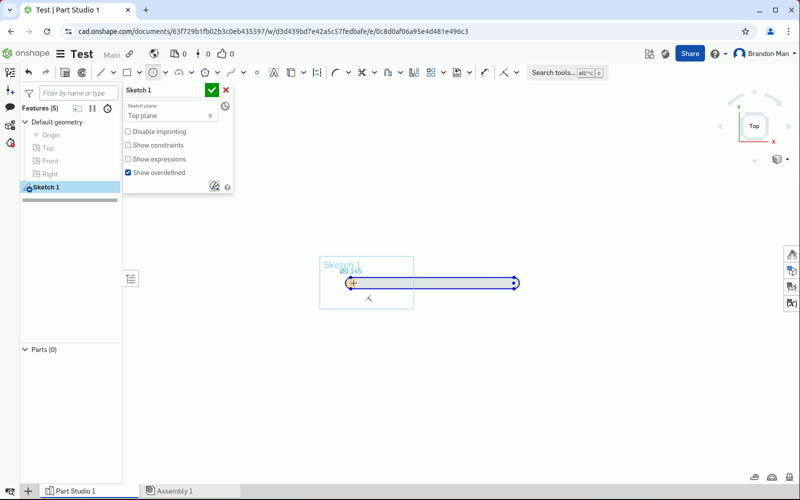
scroll(6)
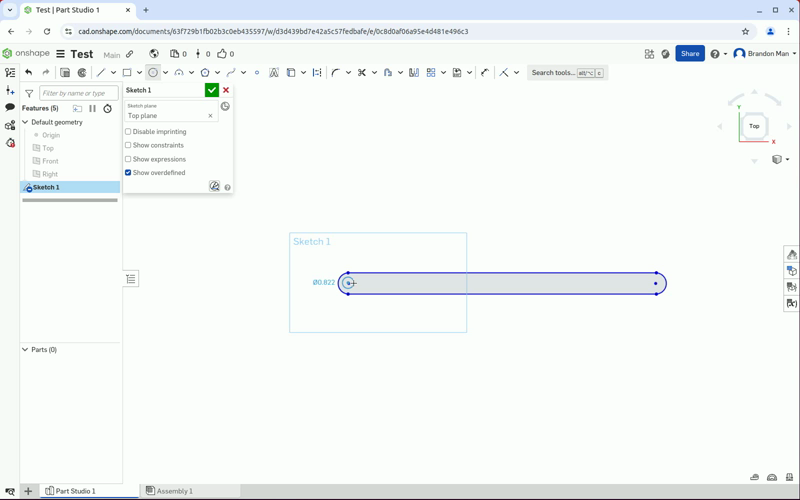
scroll(6)
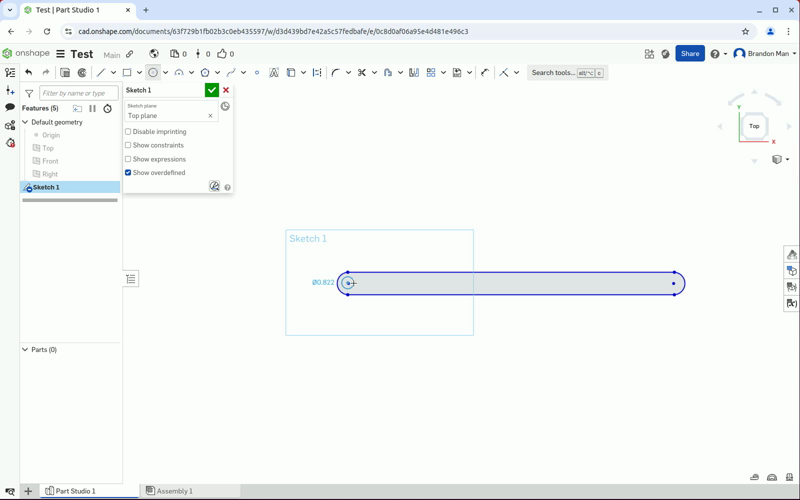
scroll(6)
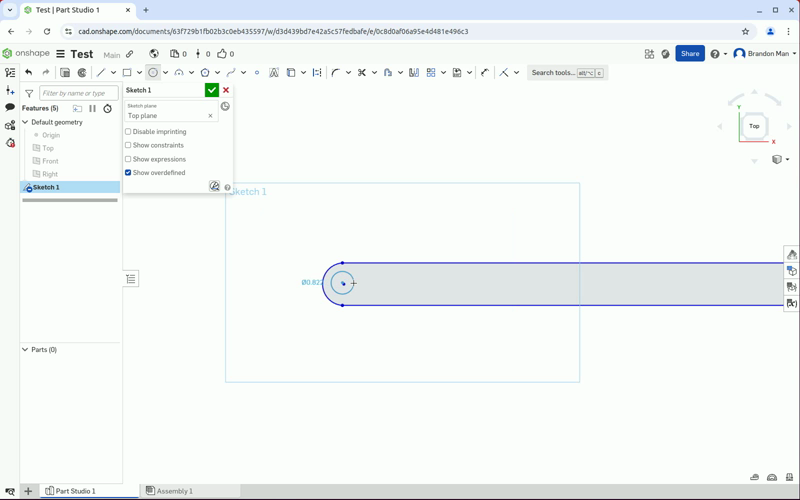
scroll(6)
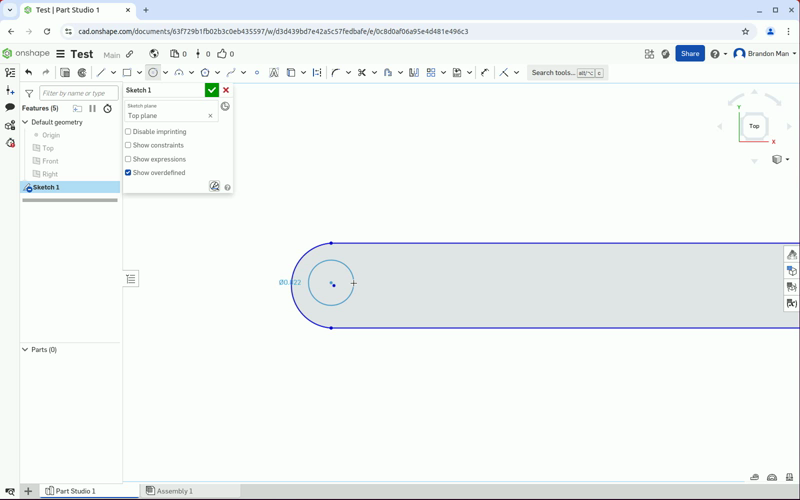
click(353, 282)
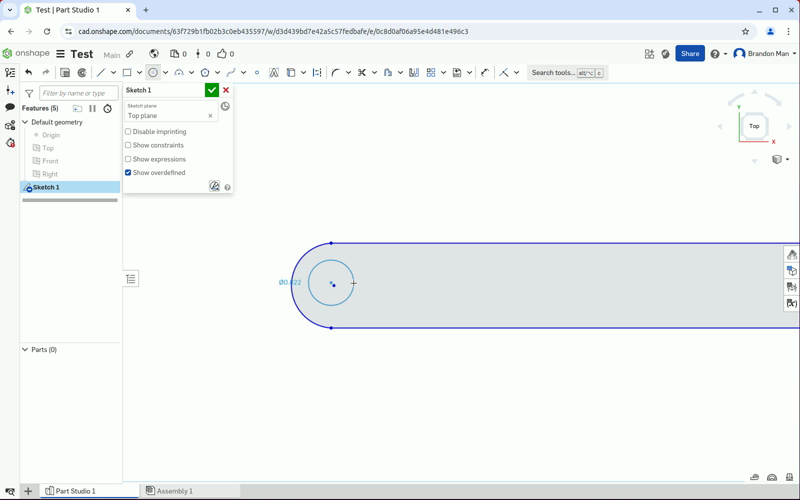
scroll(-6)
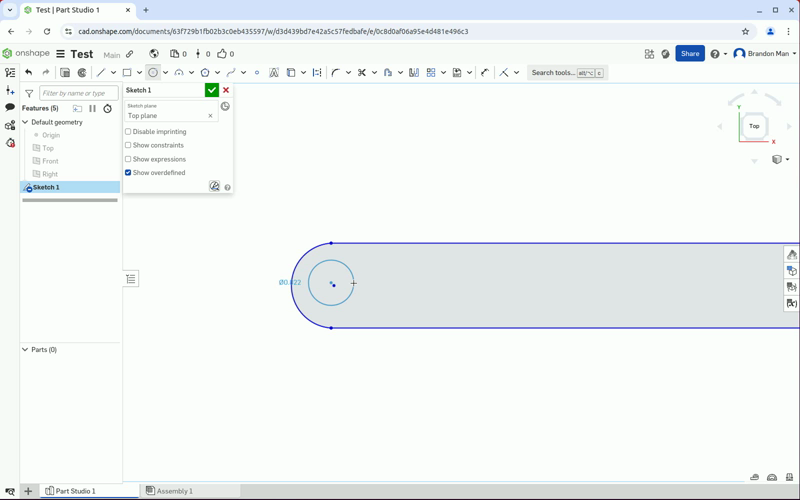
scroll(-6)
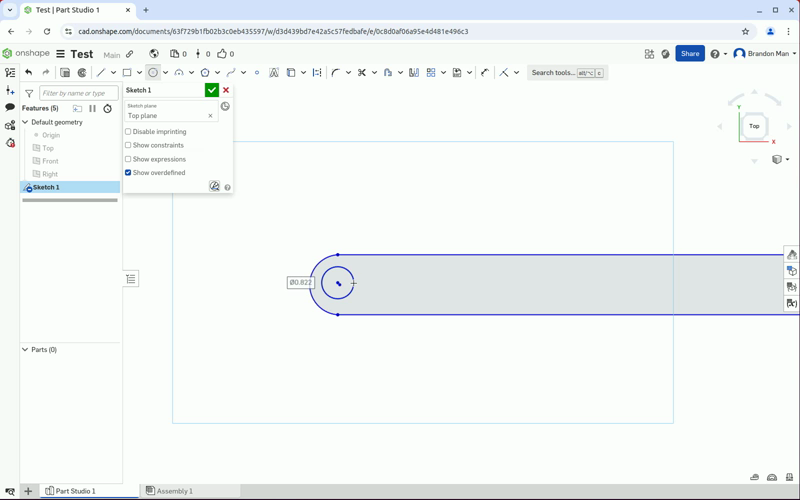
scroll(-6)
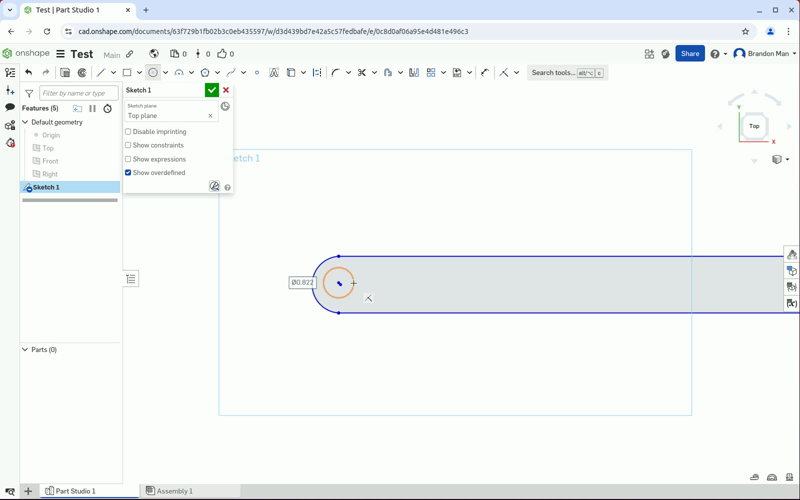
scroll(-6)
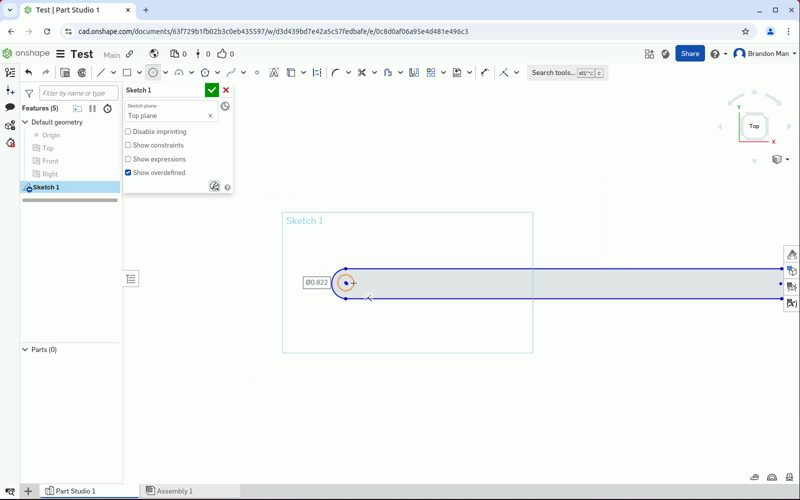
scroll(-6)
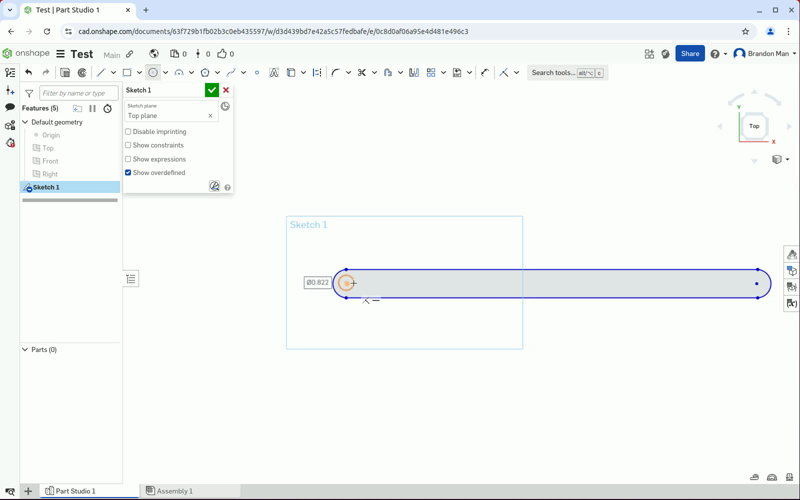
scroll(-6)
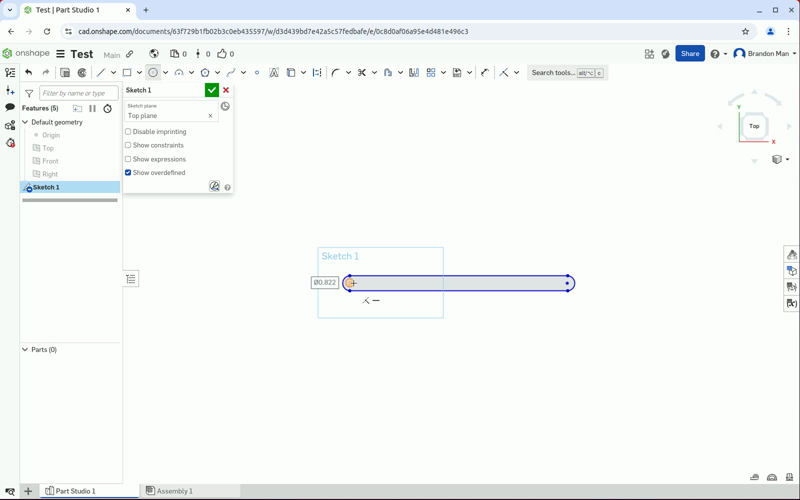
scroll(-6)
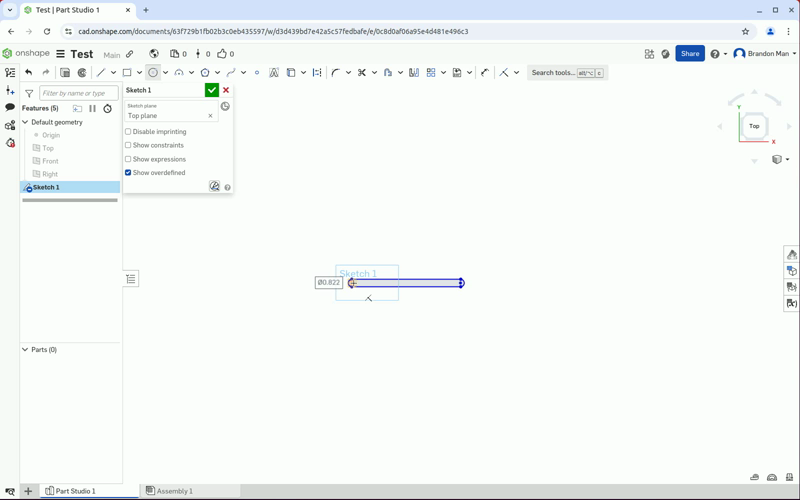
key(esc)
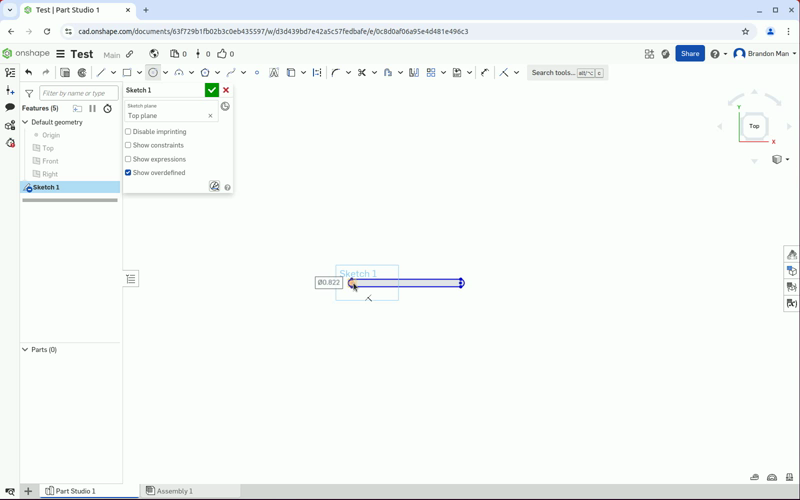
key(c)
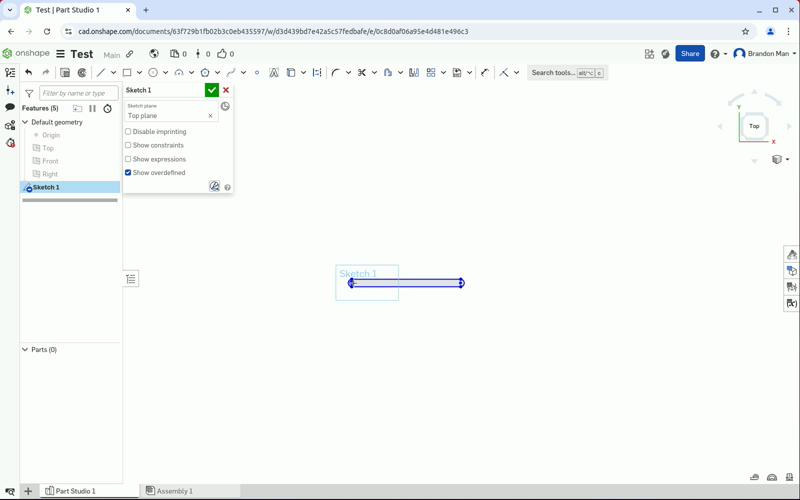
key_down(shift)
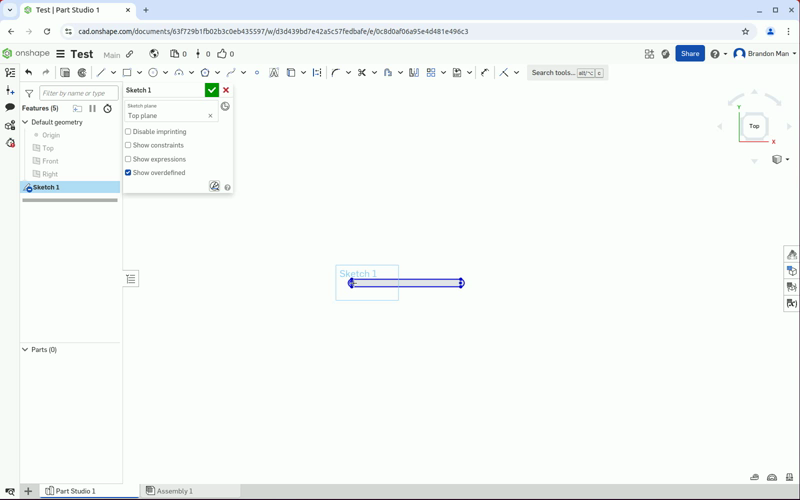
mouse_move(378, 282)
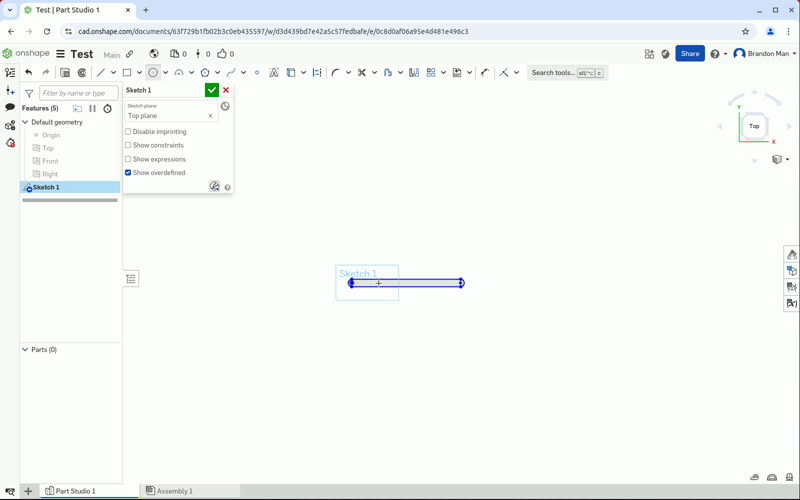
click(378, 282)
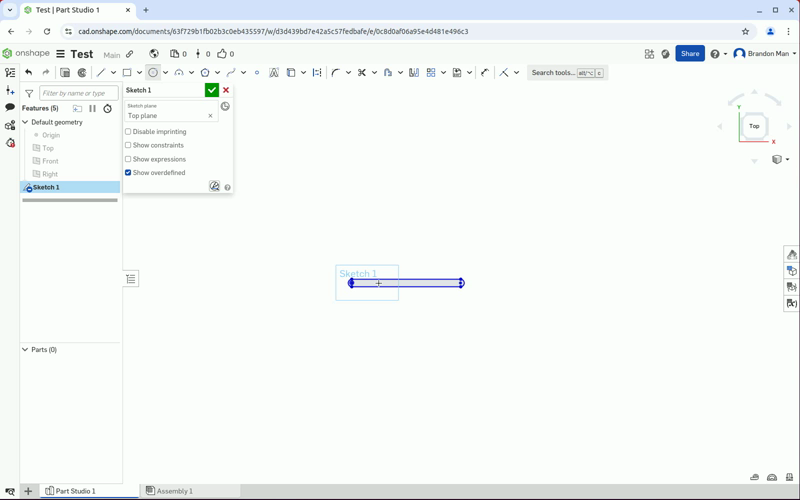
key_up(shift)
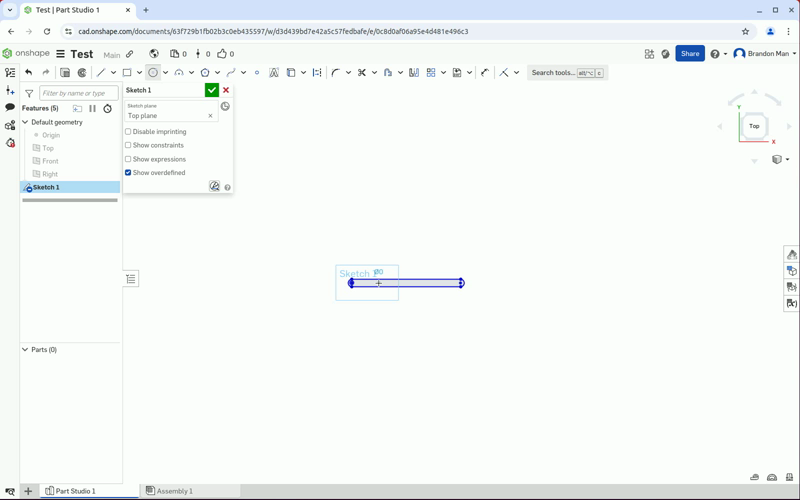
mouse_move(381, 282)
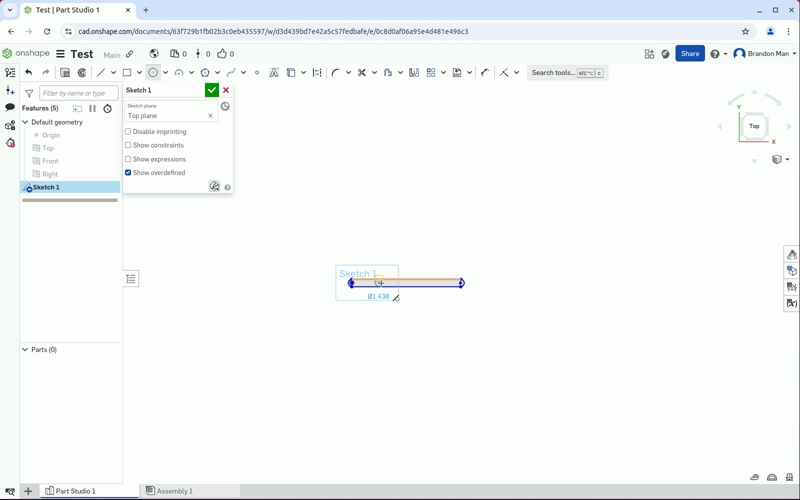
scroll(6)
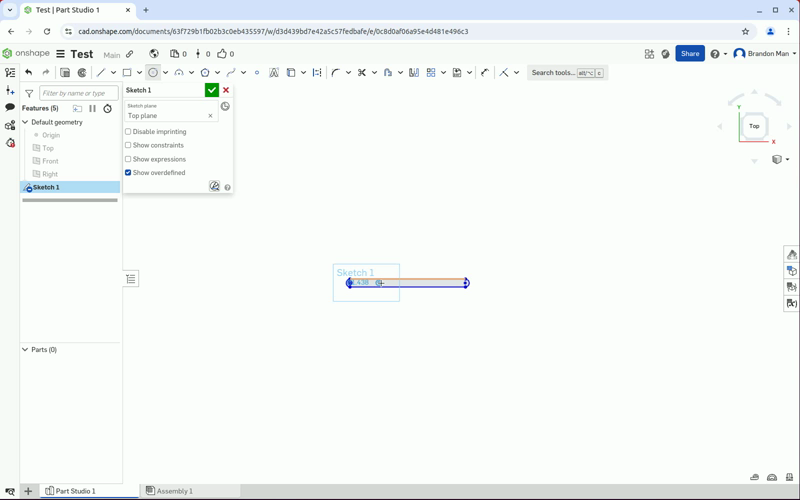
scroll(6)
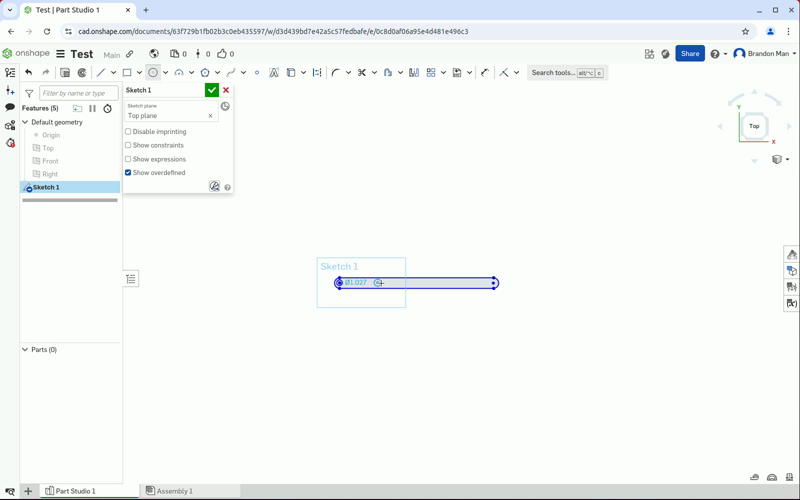
scroll(6)
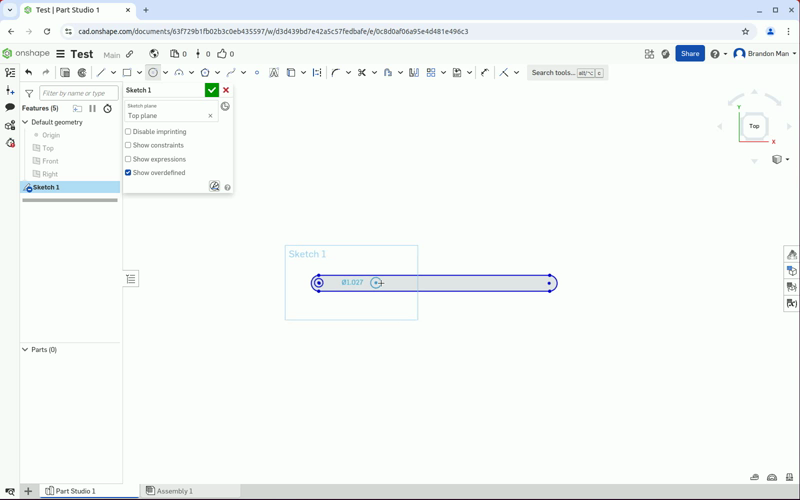
scroll(6)
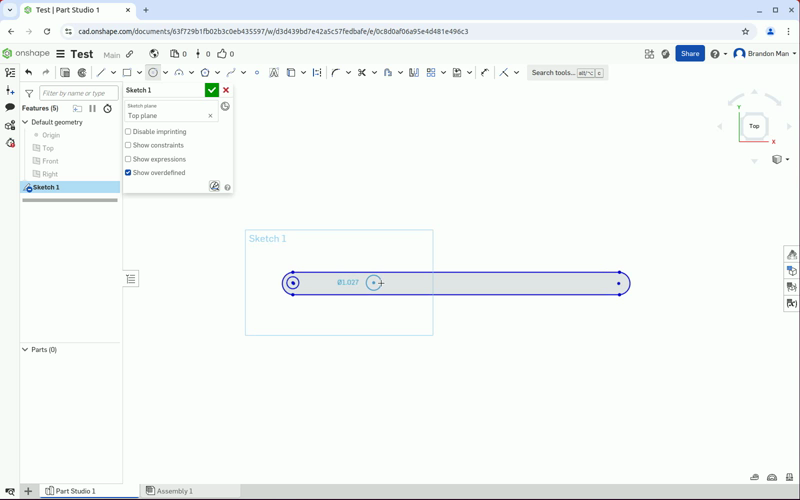
scroll(6)
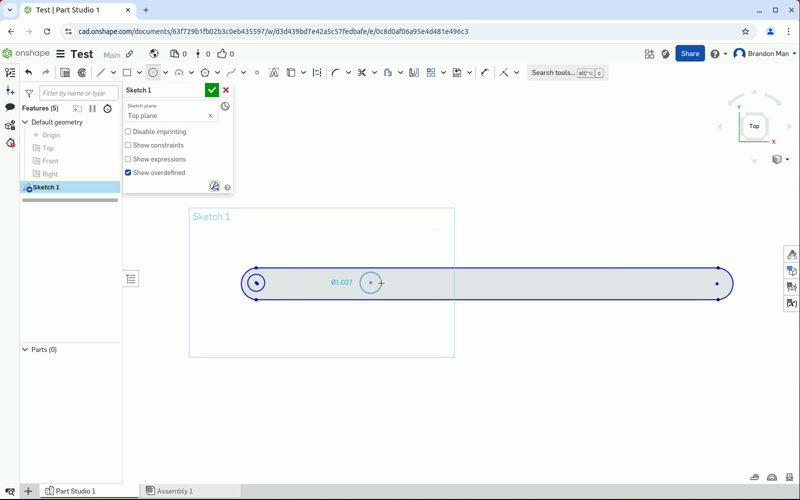
scroll(6)
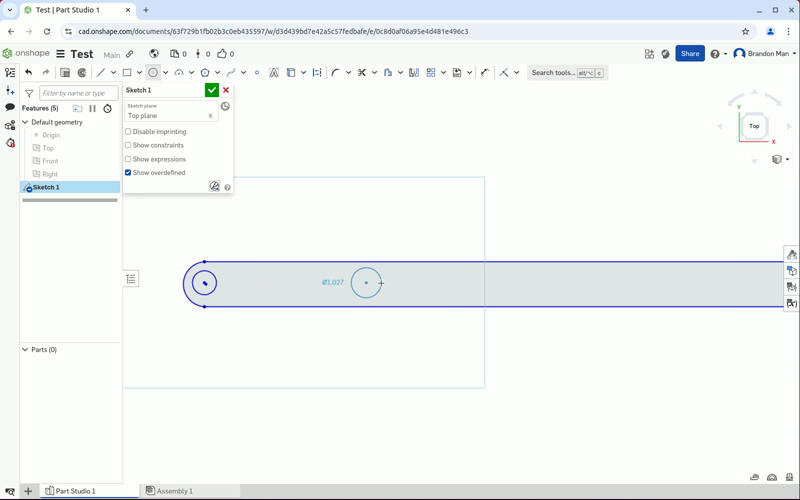
scroll(6)
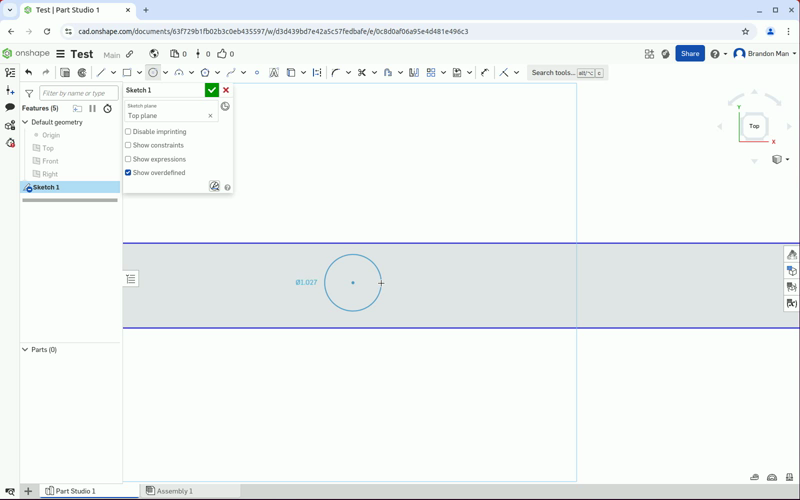
click(381, 282)
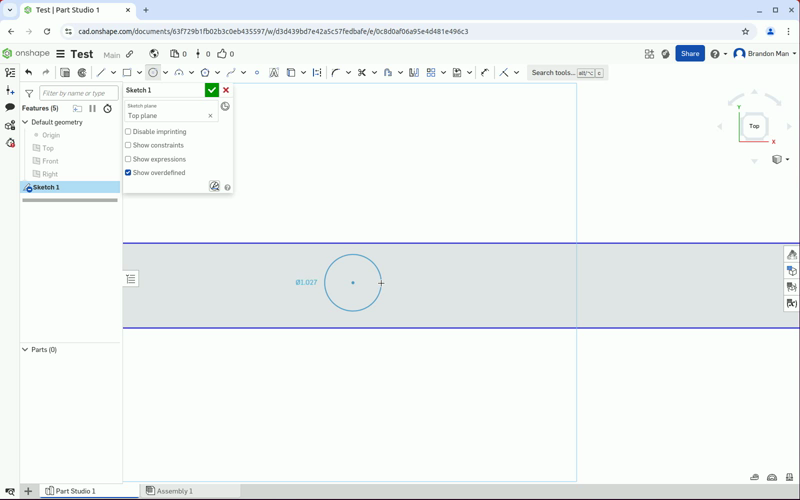
scroll(-6)
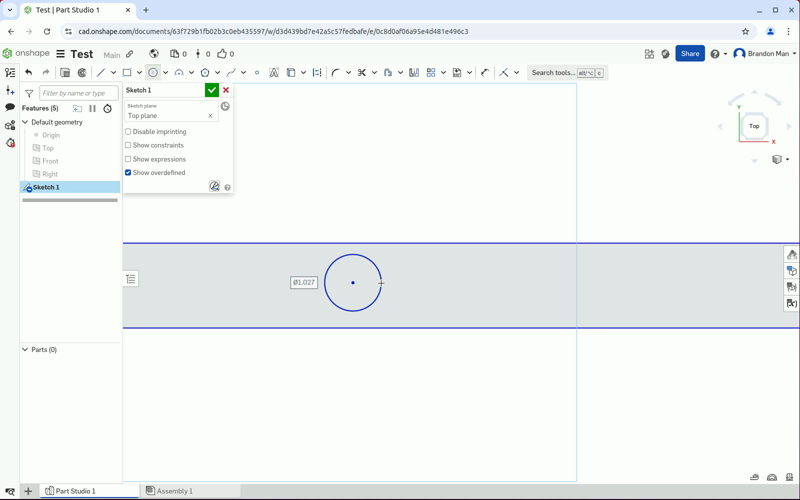
scroll(-6)
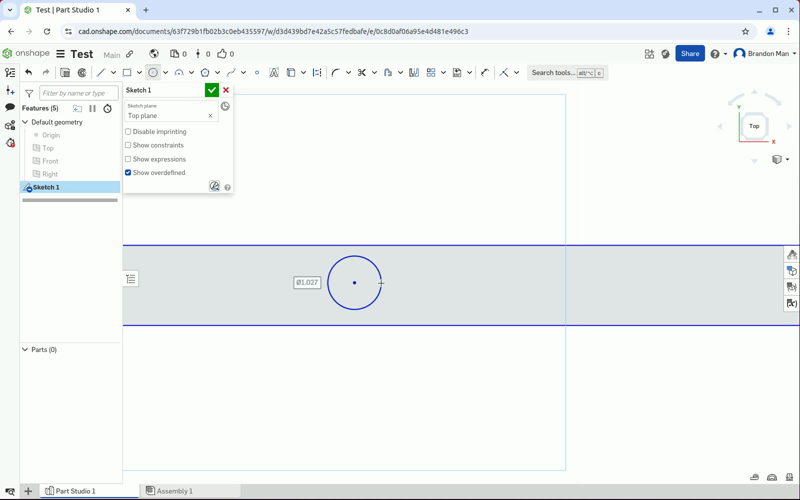
scroll(-6)
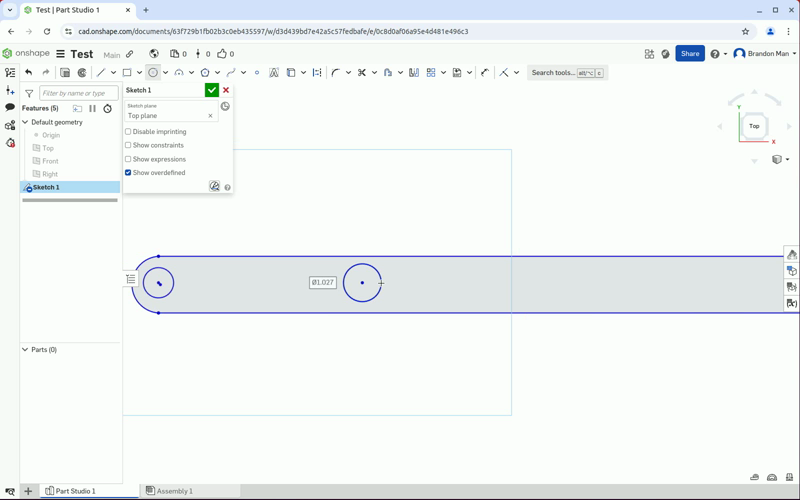
scroll(-6)
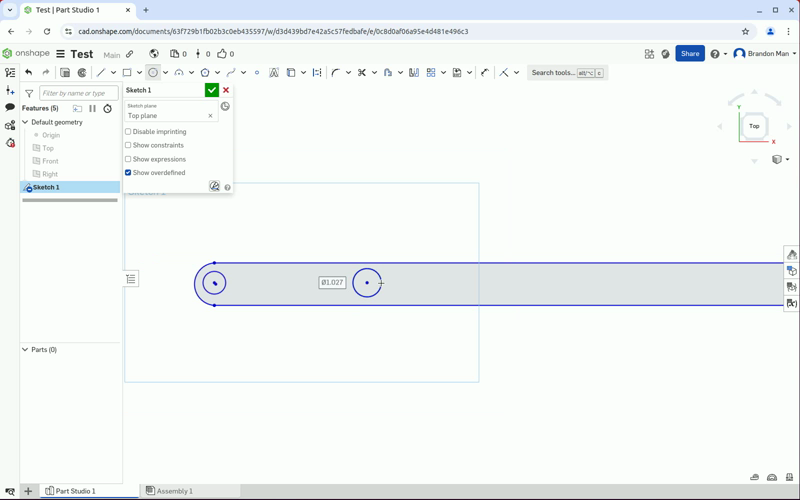
scroll(-6)
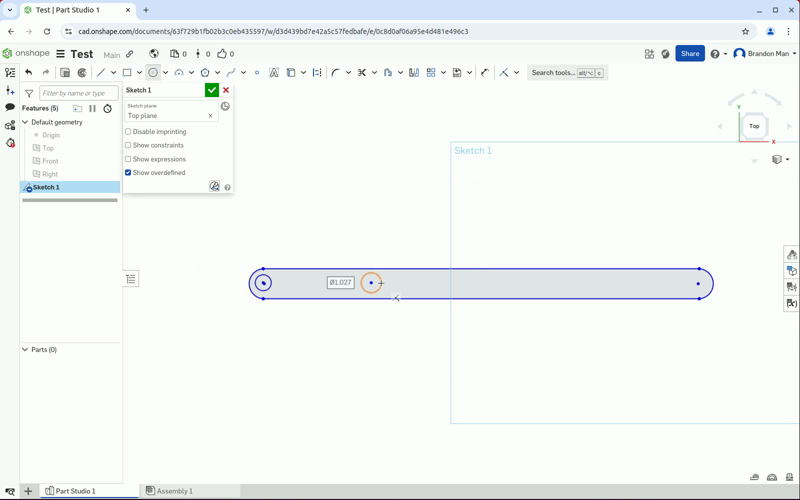
scroll(-6)
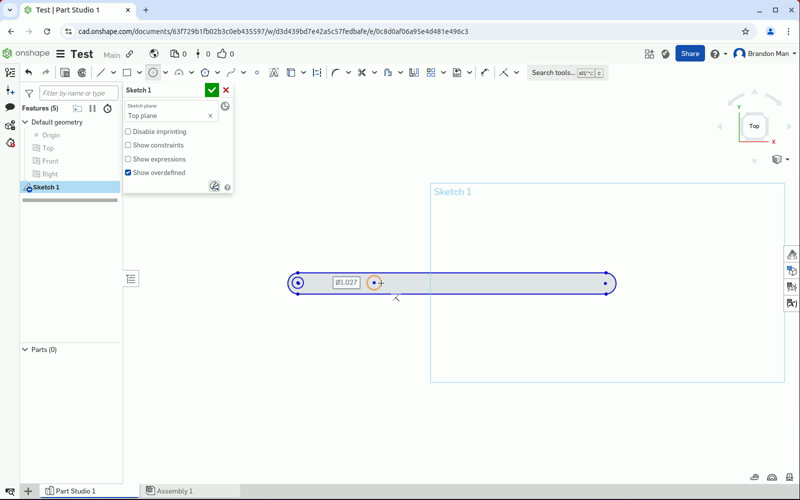
scroll(-6)
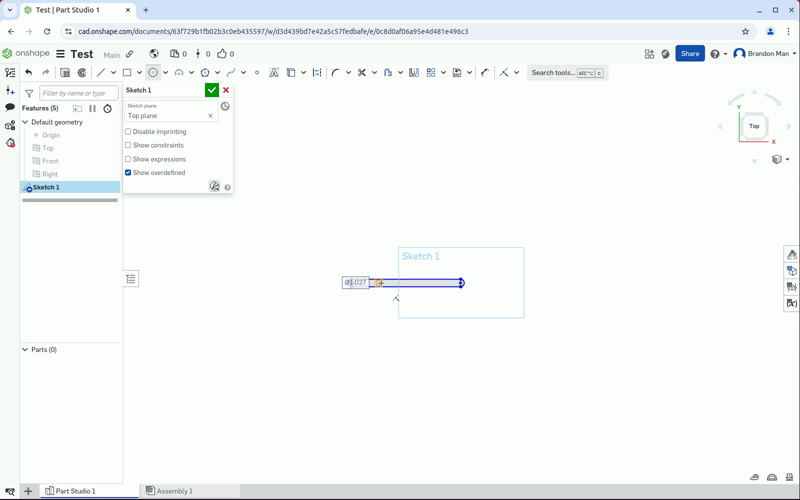
key(esc)
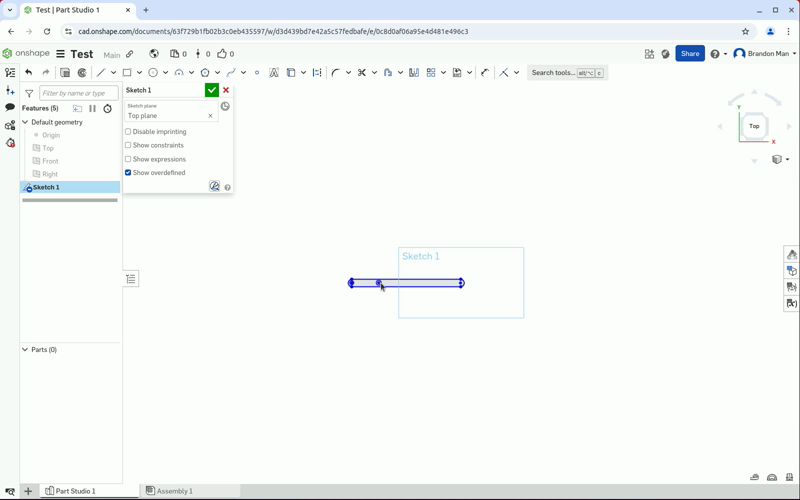
key(c)
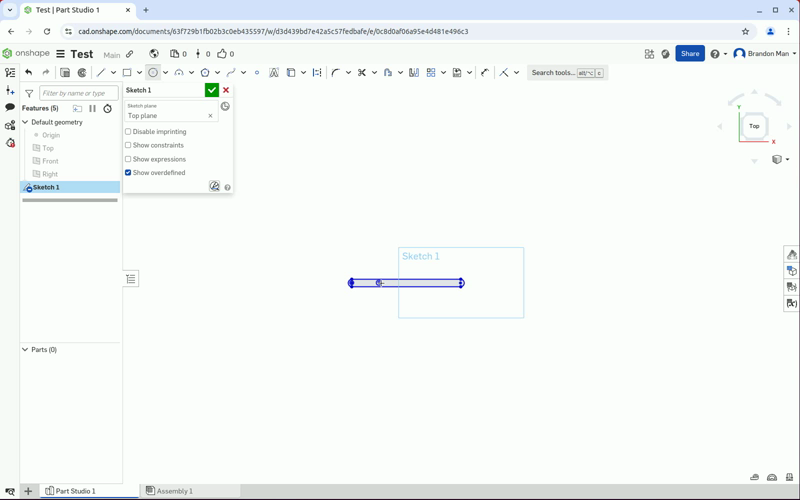
key_down(shift)
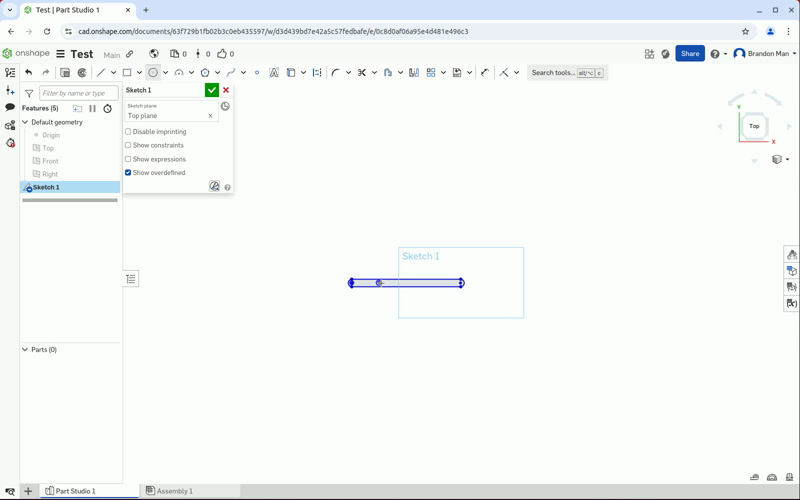
mouse_move(406, 282)
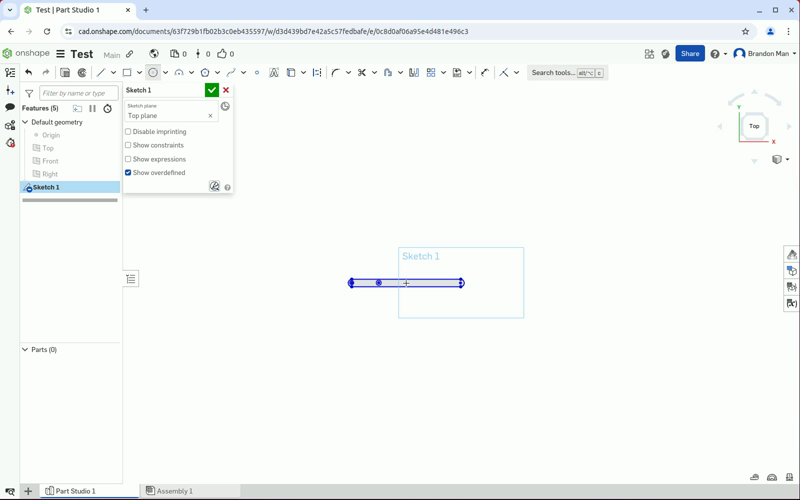
click(406, 282)
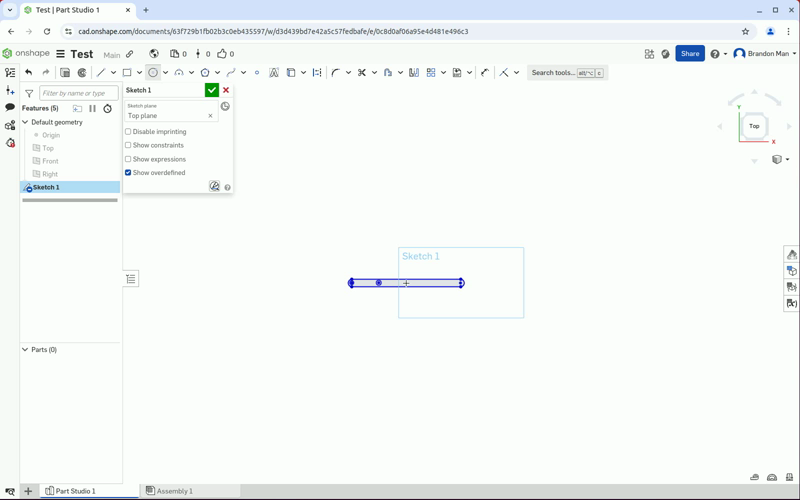
key_up(shift)
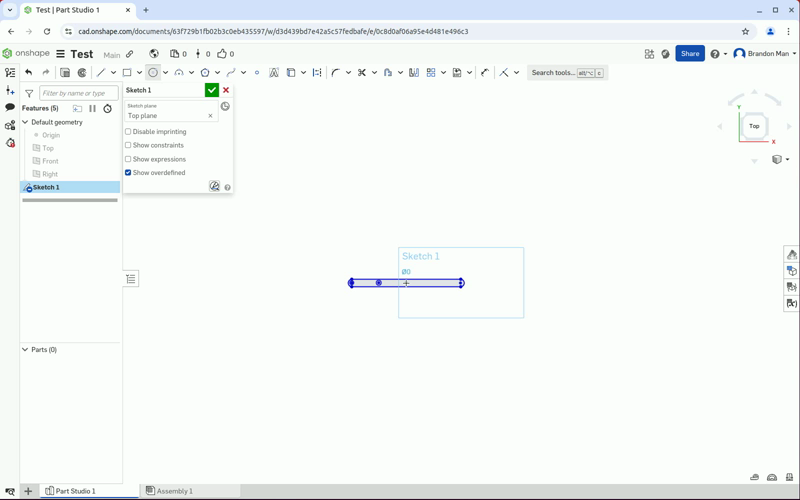
mouse_move(408, 282)
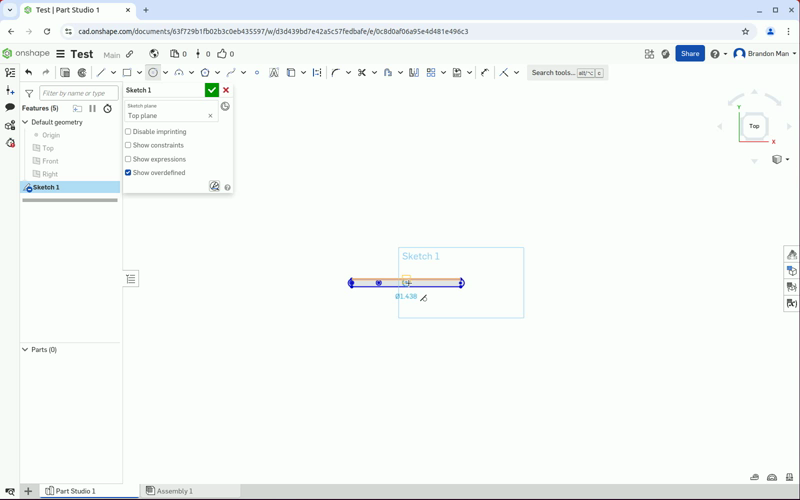
scroll(6)
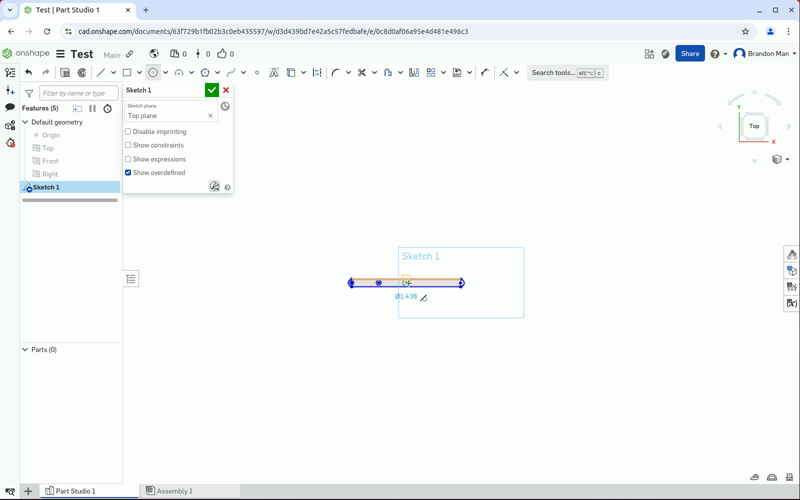
scroll(6)
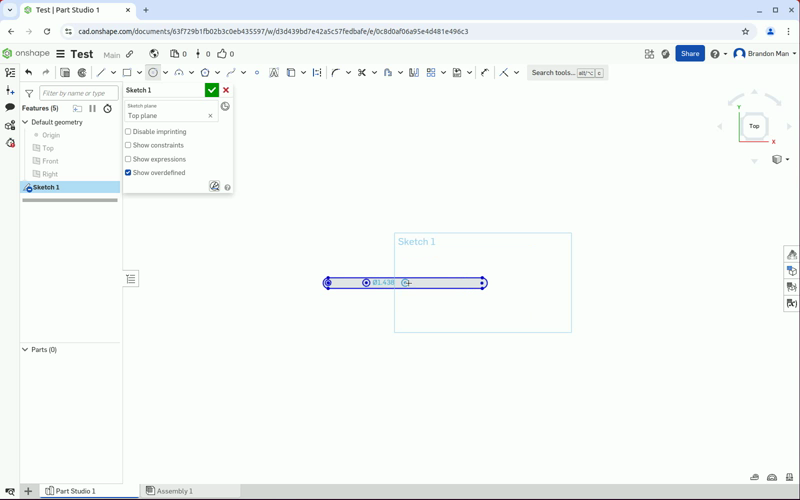
scroll(6)
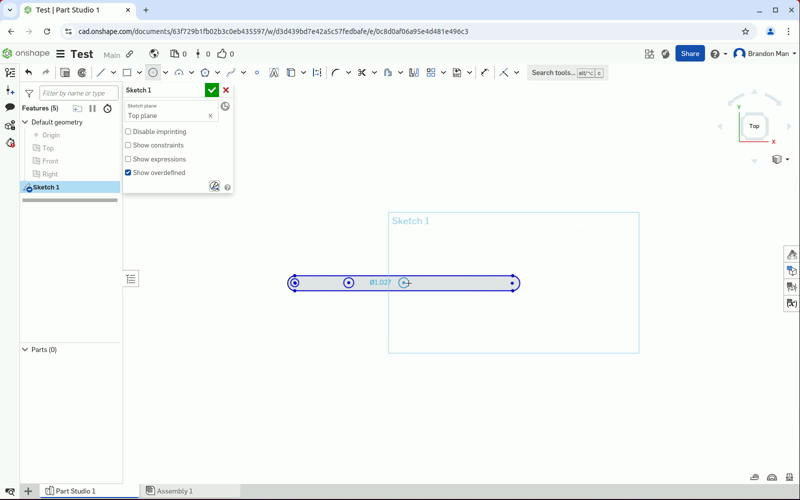
scroll(6)
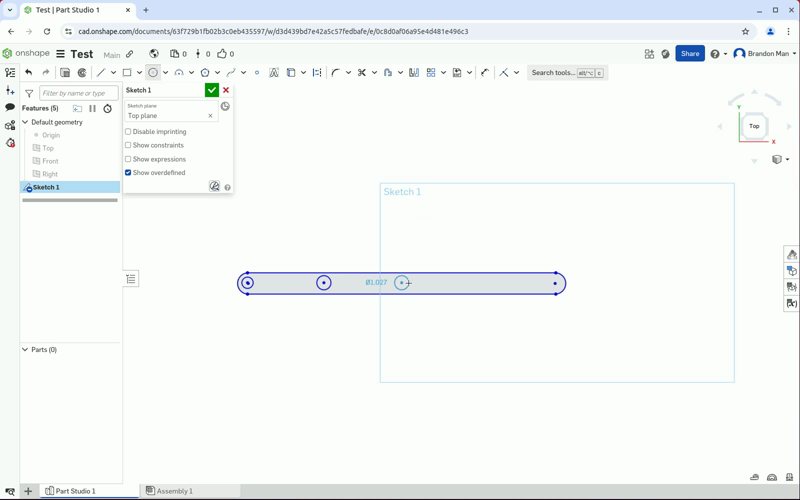
scroll(6)
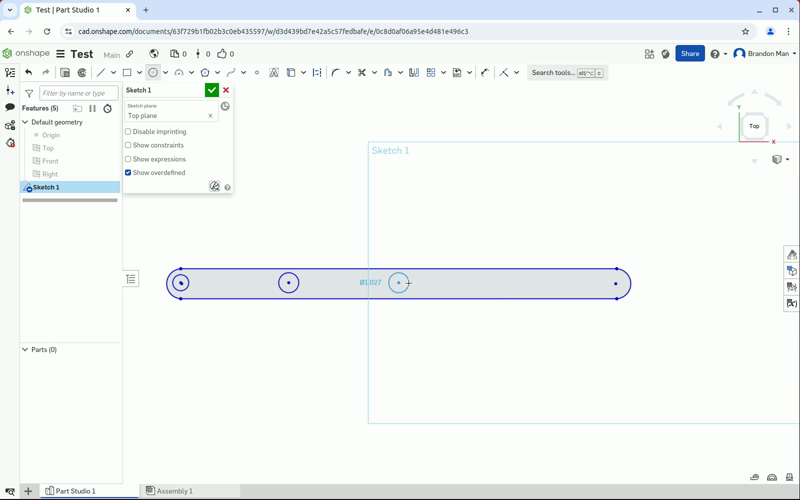
scroll(6)
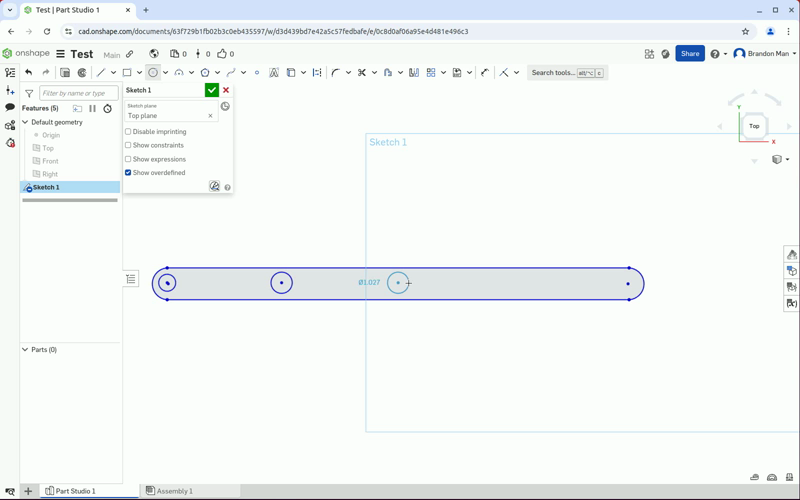
scroll(6)
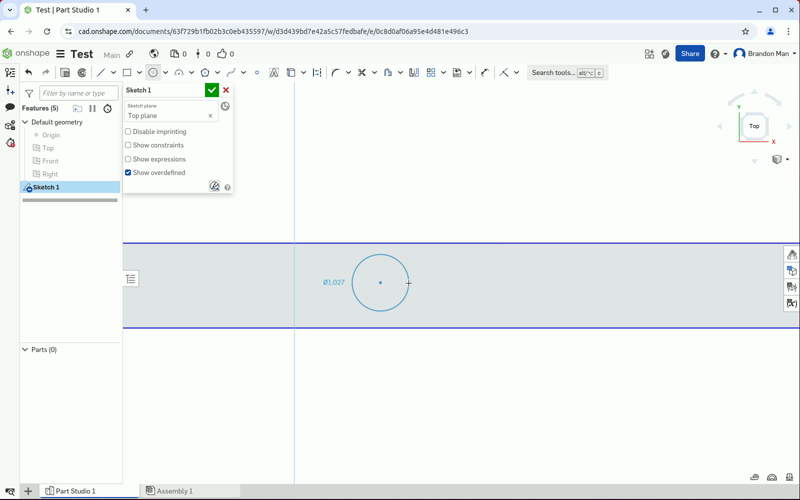
click(408, 282)
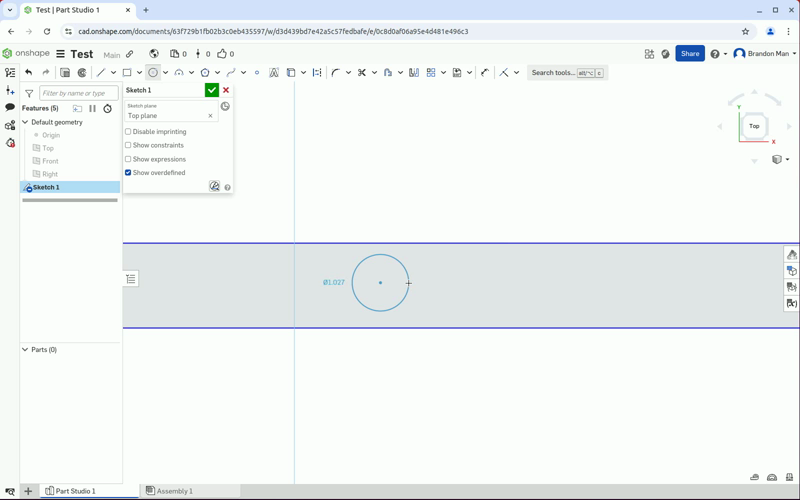
scroll(-6)
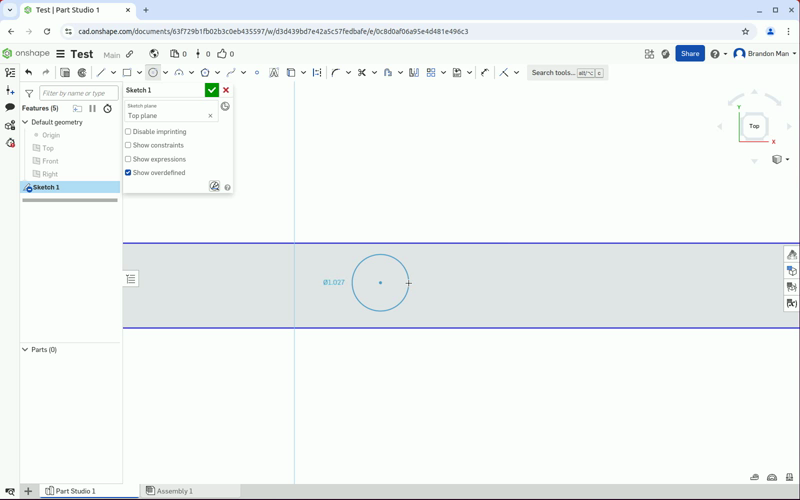
scroll(-6)
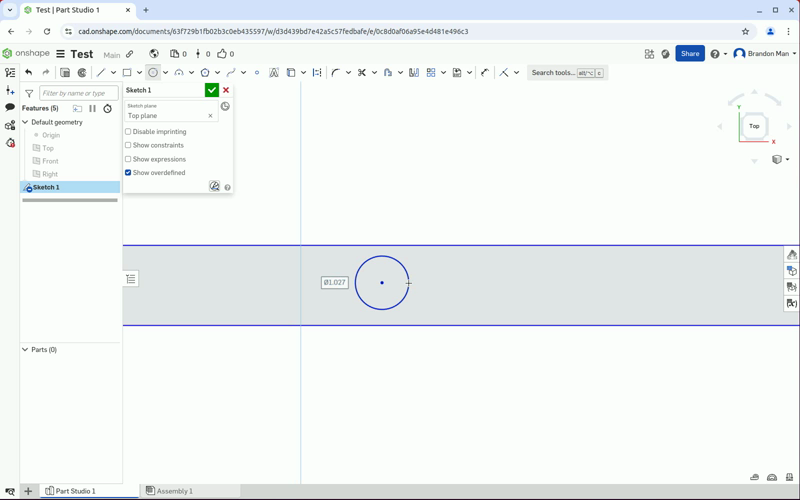
scroll(-6)
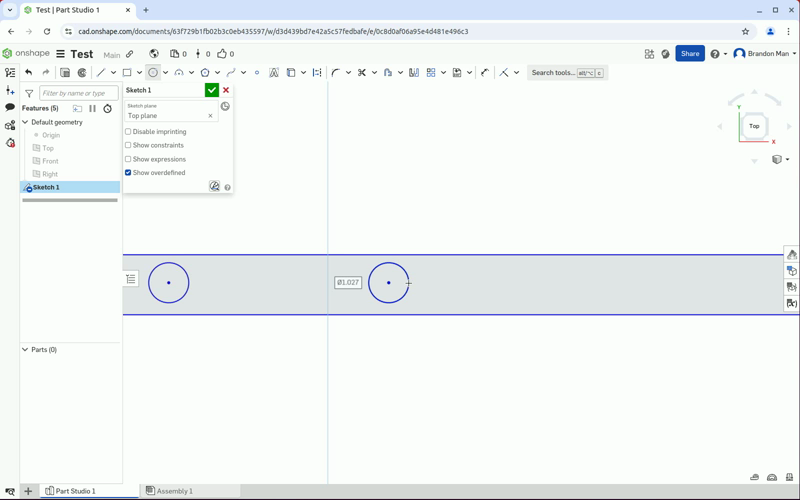
scroll(-6)
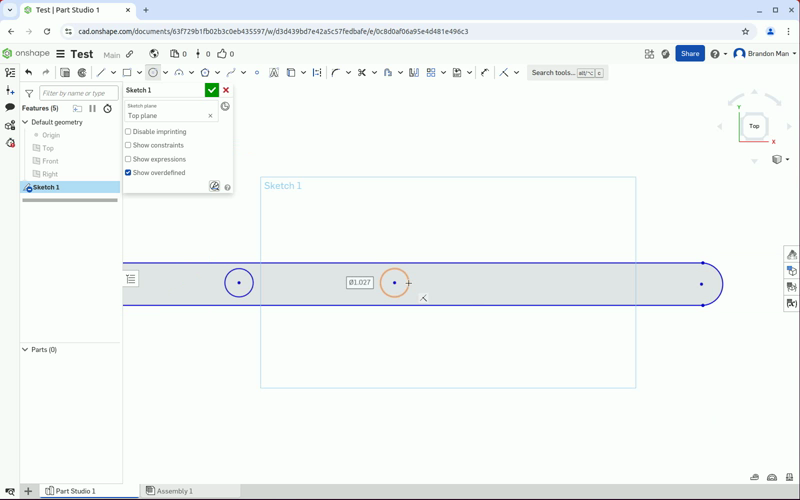
scroll(-6)
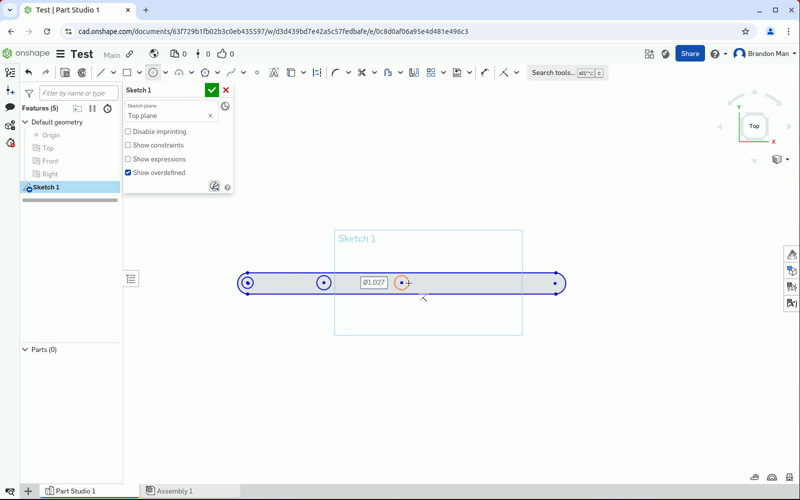
scroll(-6)
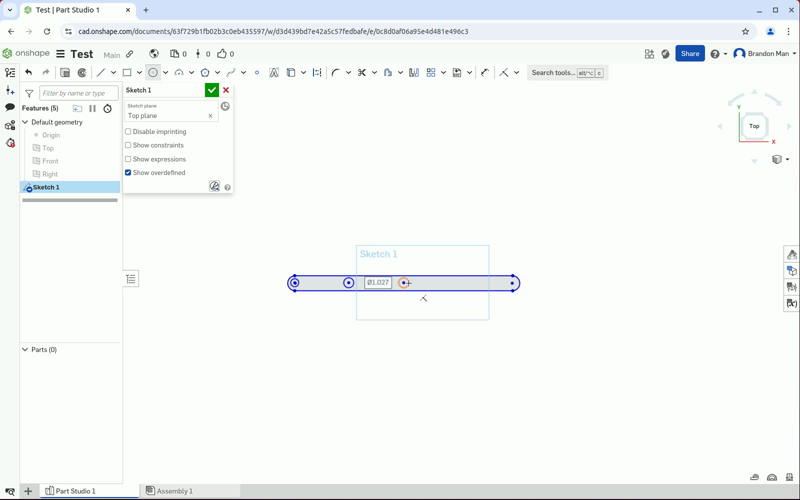
scroll(-6)
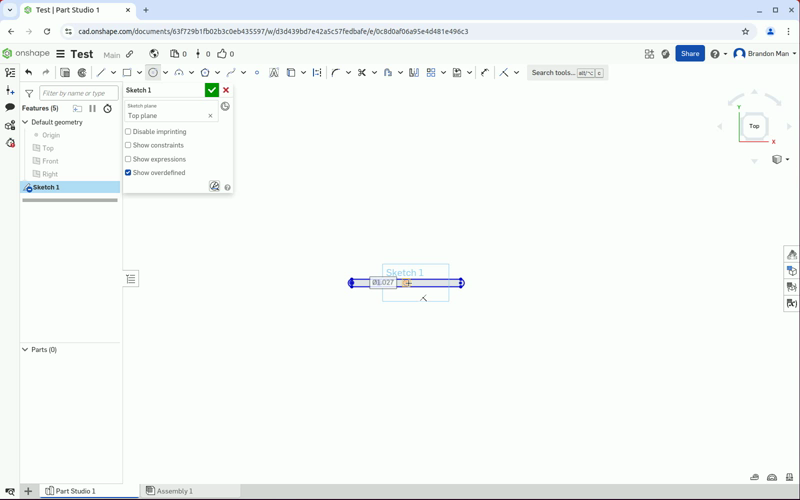
key(esc)
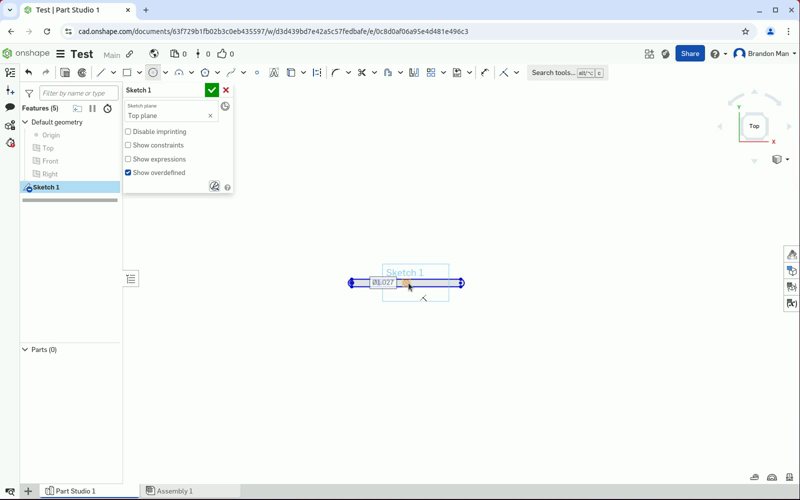
key(c)
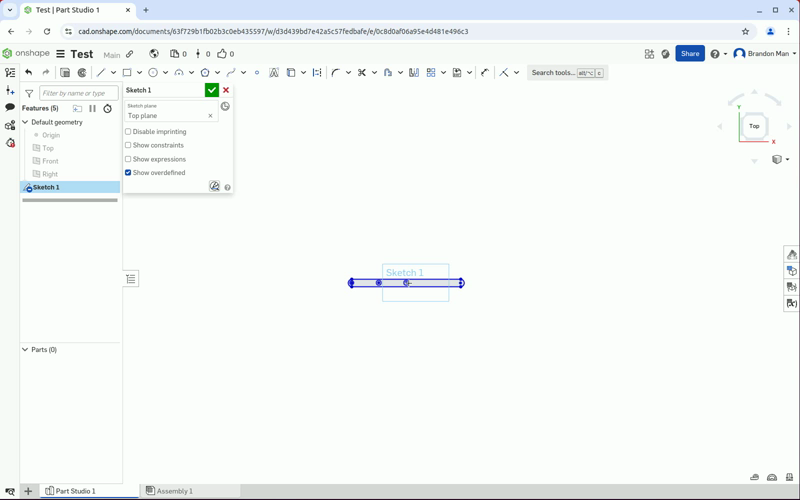
key_down(shift)
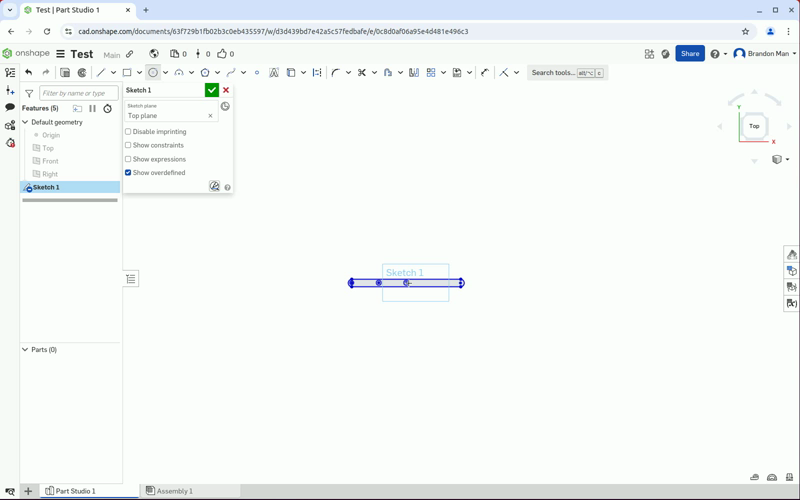
mouse_move(433, 282)
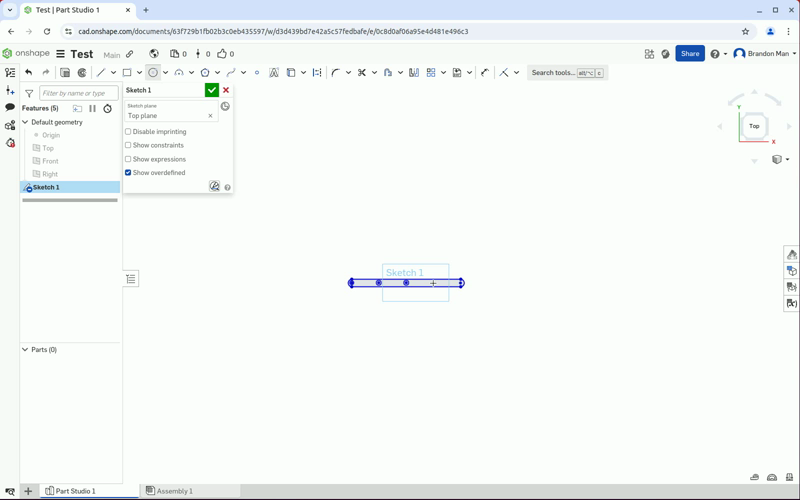
click(433, 282)
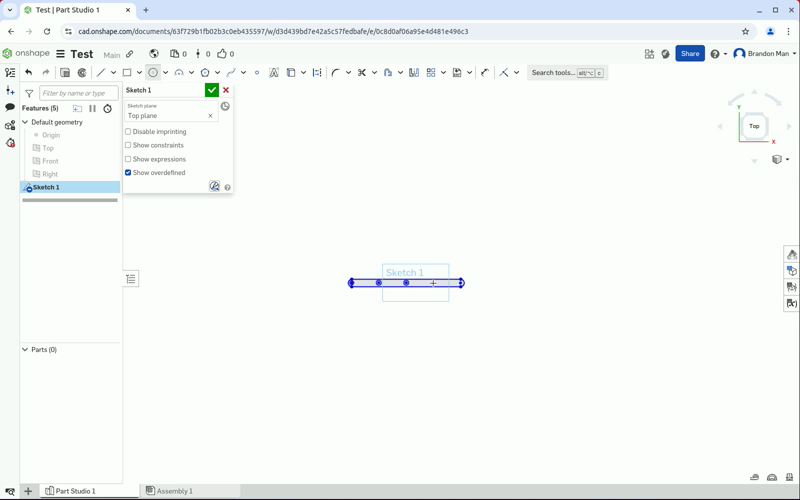
key_up(shift)
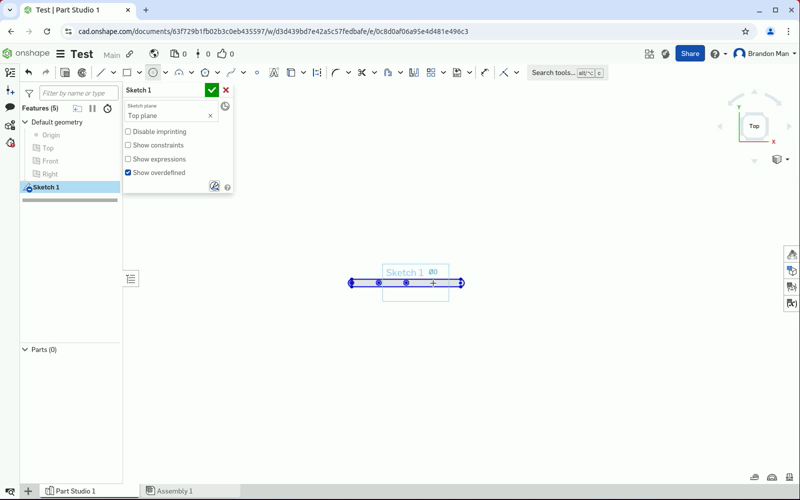
mouse_move(435, 282)
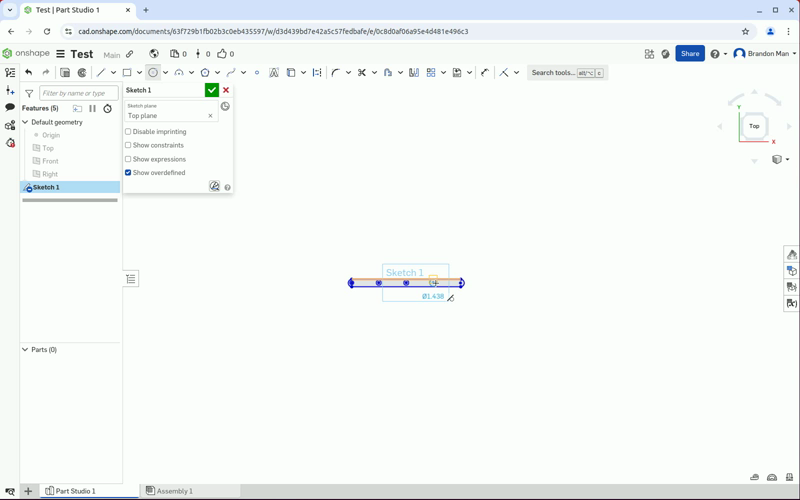
scroll(6)
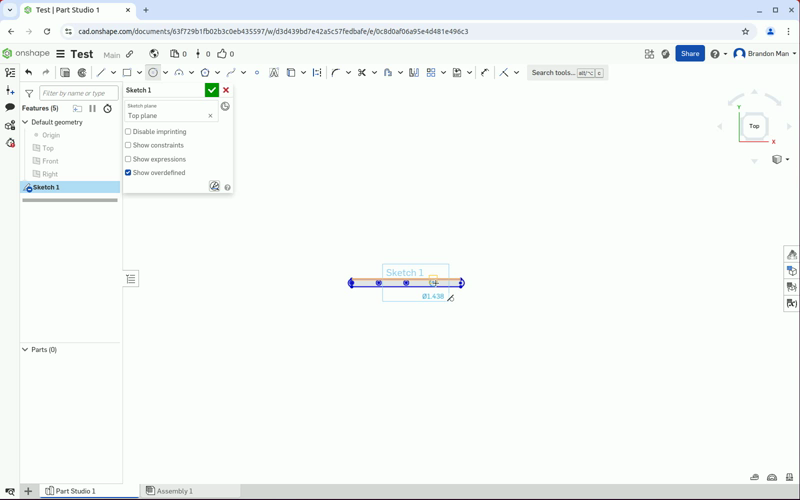
scroll(6)
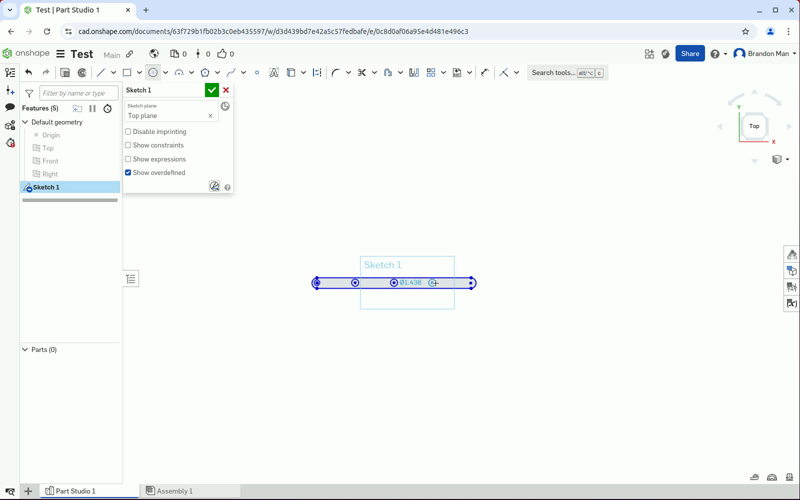
scroll(6)
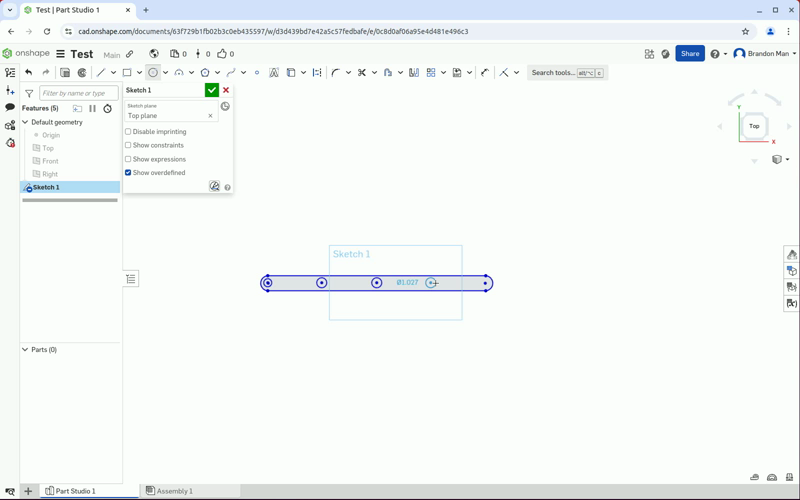
scroll(6)
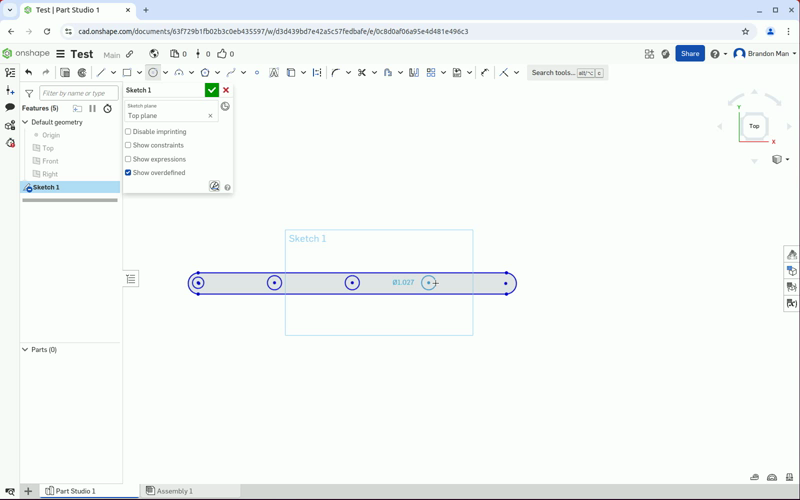
scroll(6)
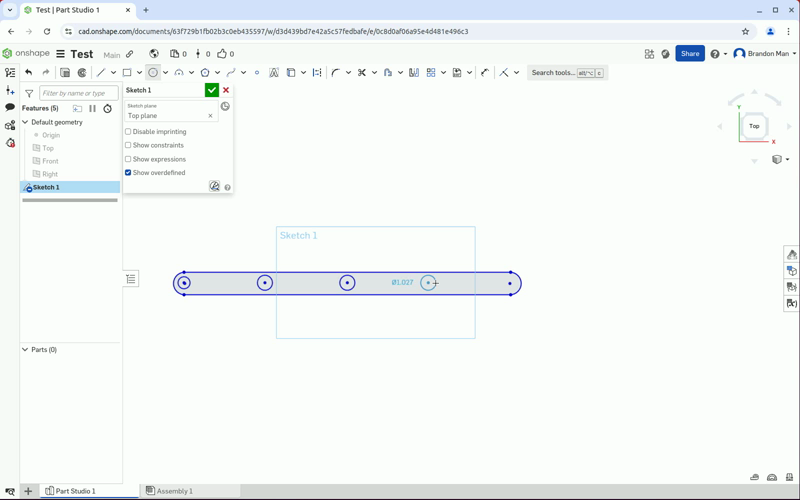
scroll(6)
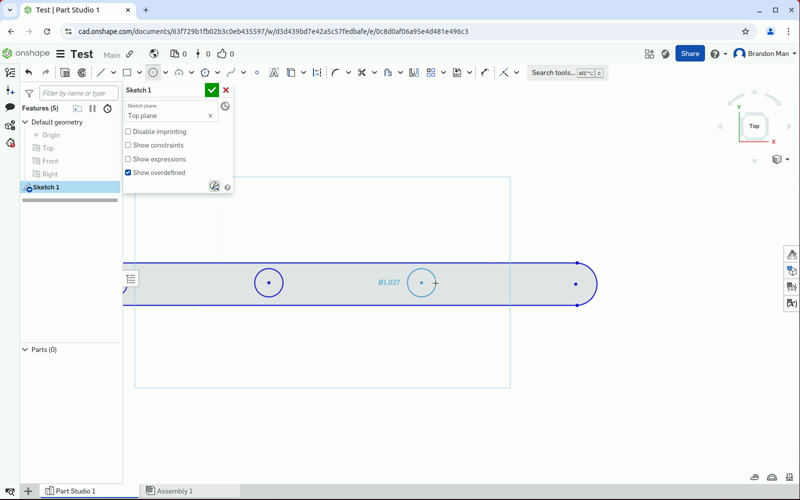
scroll(6)
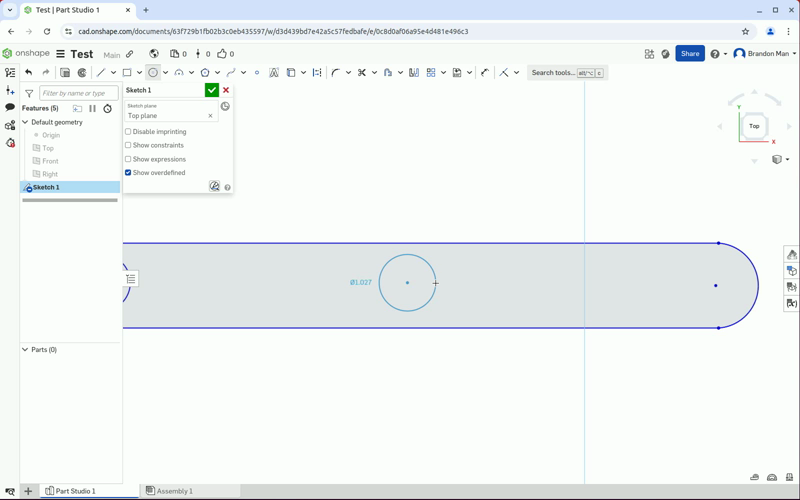
click(435, 282)
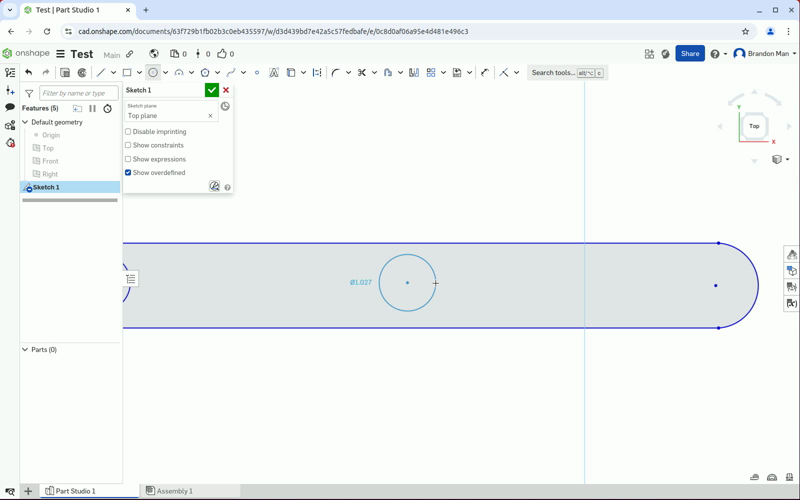
scroll(-6)
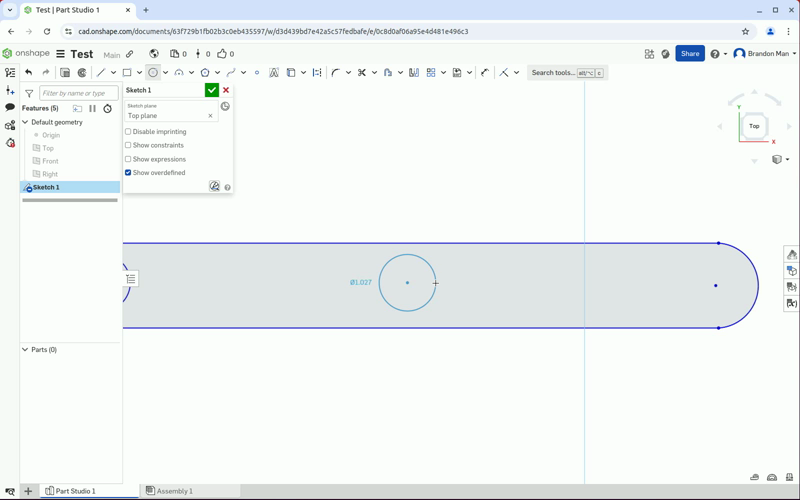
scroll(-6)
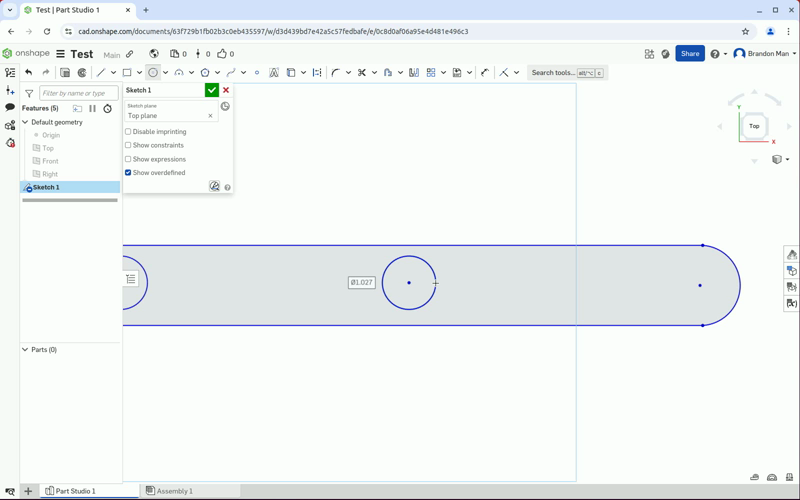
scroll(-6)
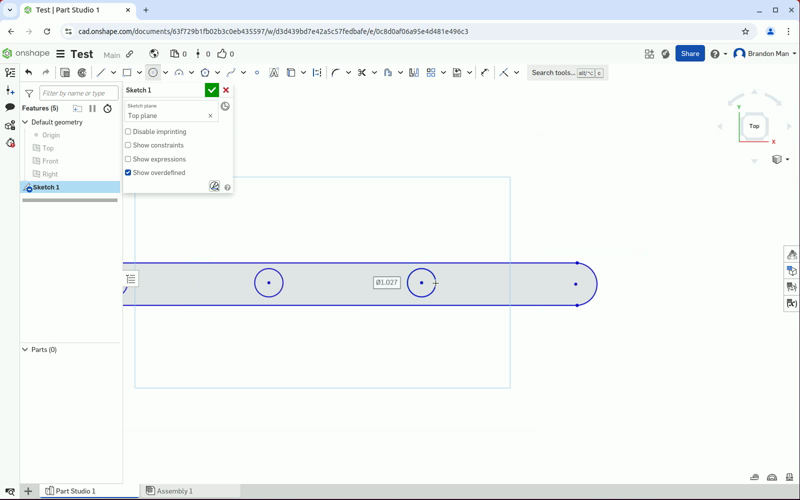
scroll(-6)
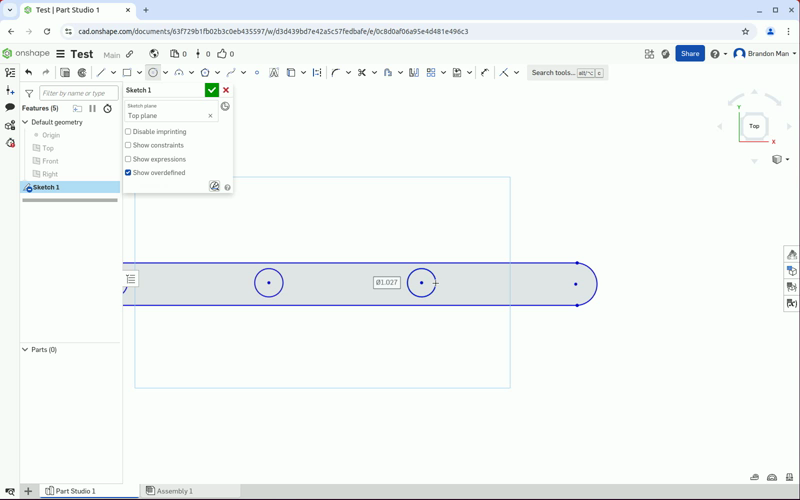
scroll(-6)
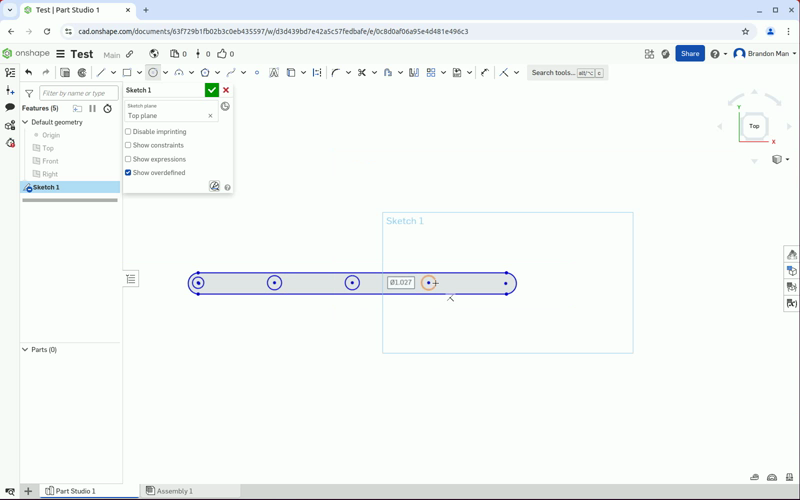
scroll(-6)
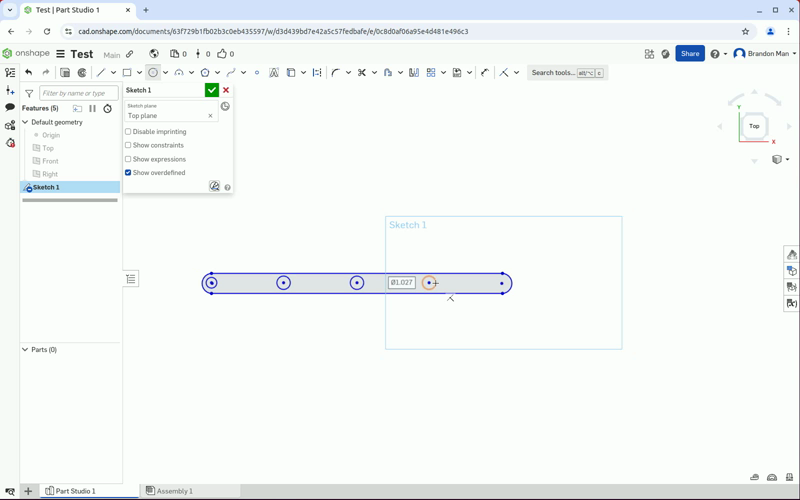
scroll(-6)
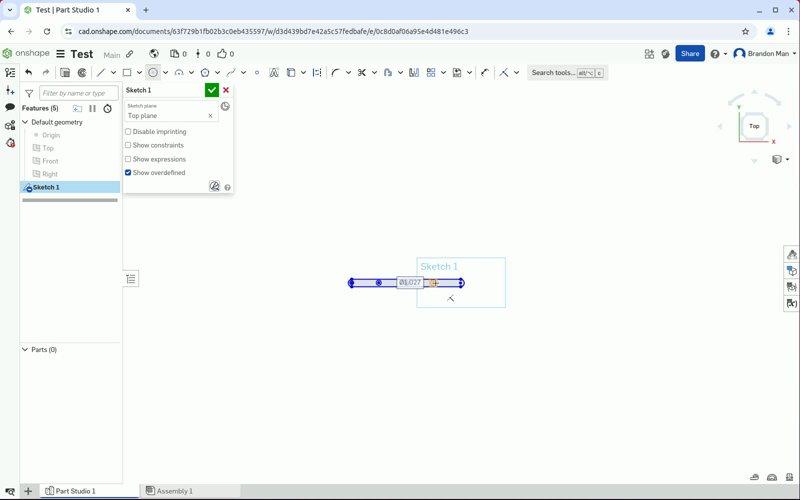
key(esc)
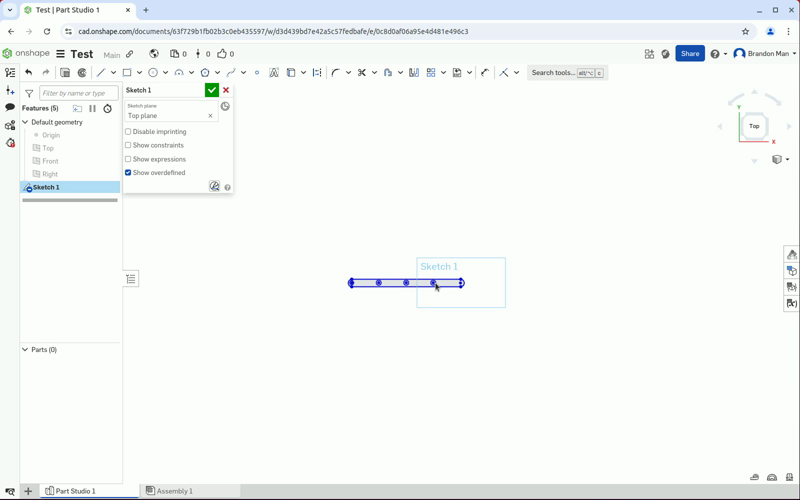
key(c)
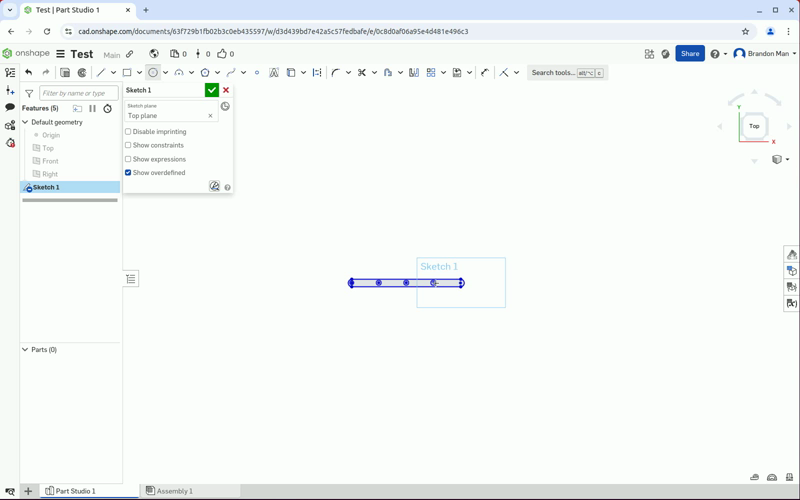
key_down(shift)
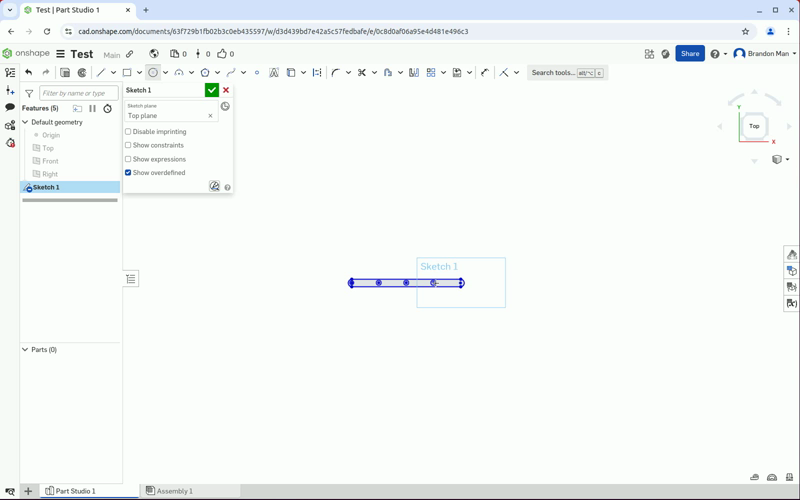
mouse_move(460, 282)
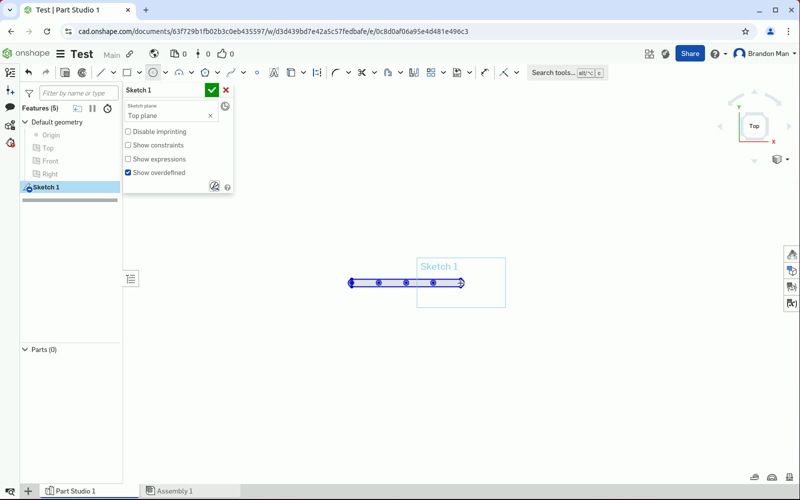
scroll(6)
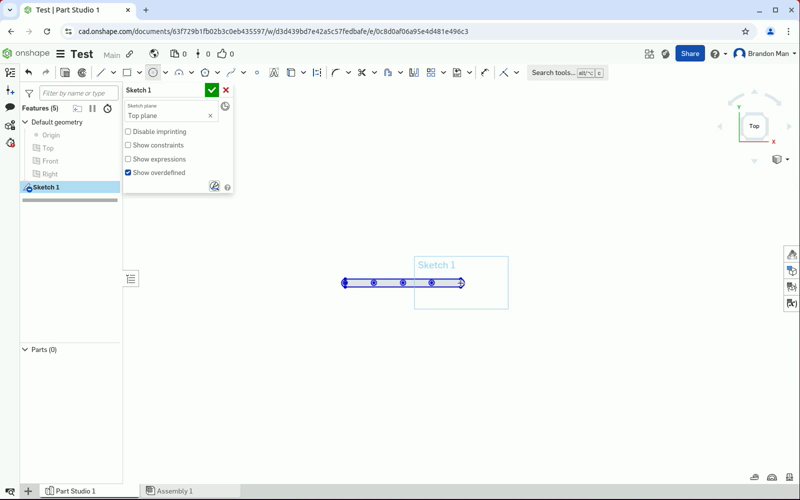
scroll(6)
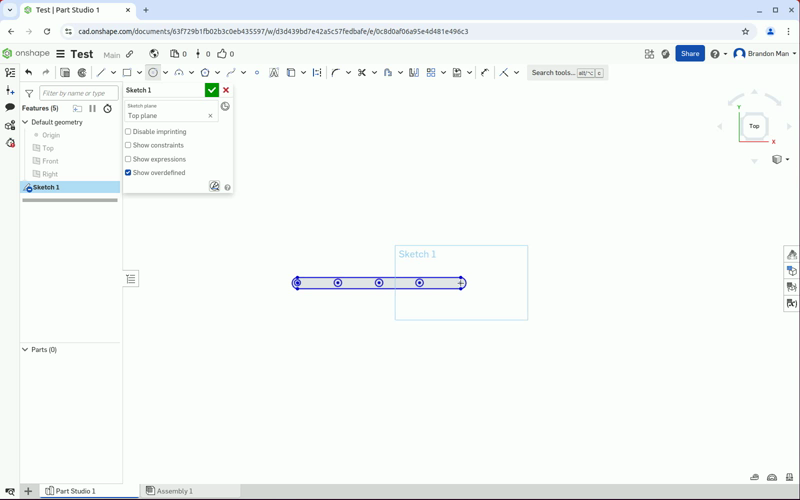
scroll(6)
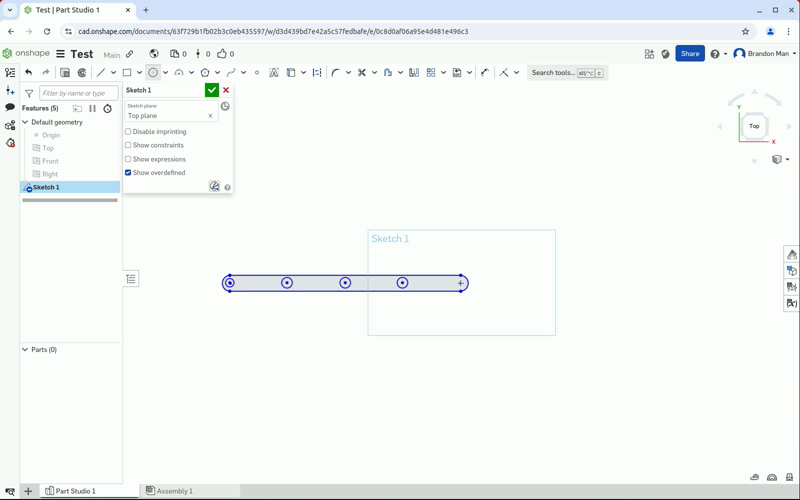
scroll(6)
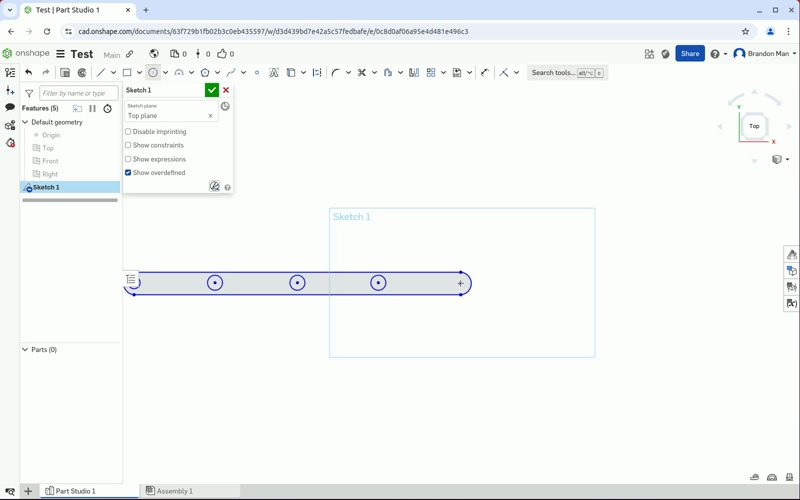
scroll(6)
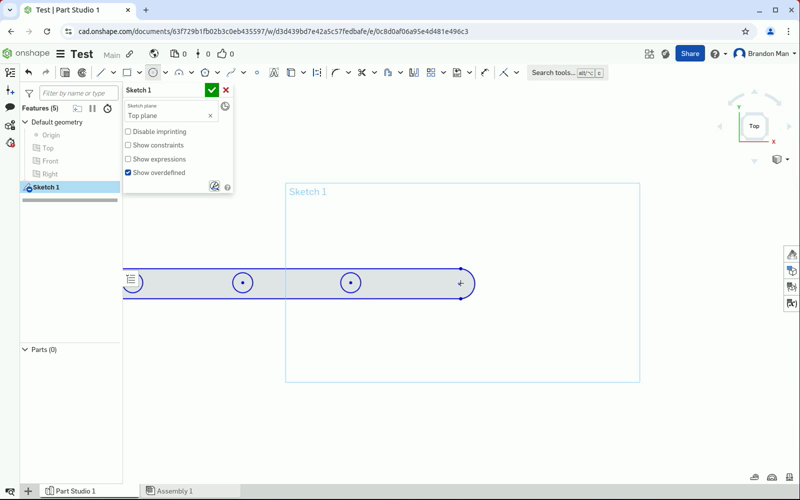
scroll(6)
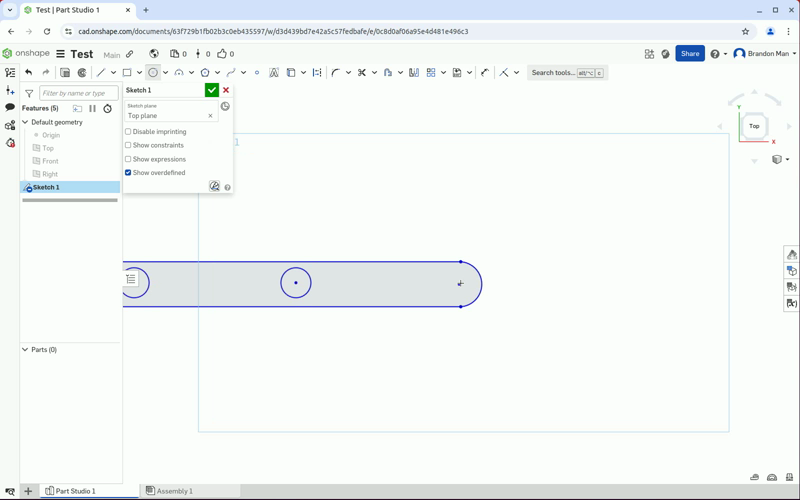
scroll(6)
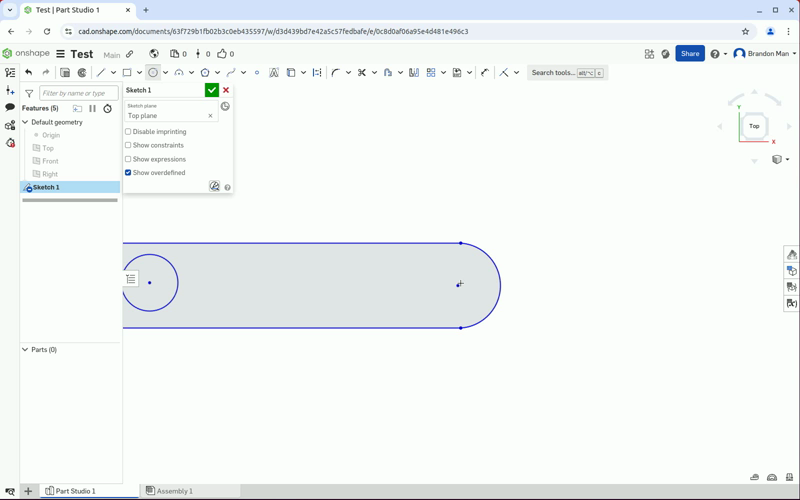
click(460, 282)
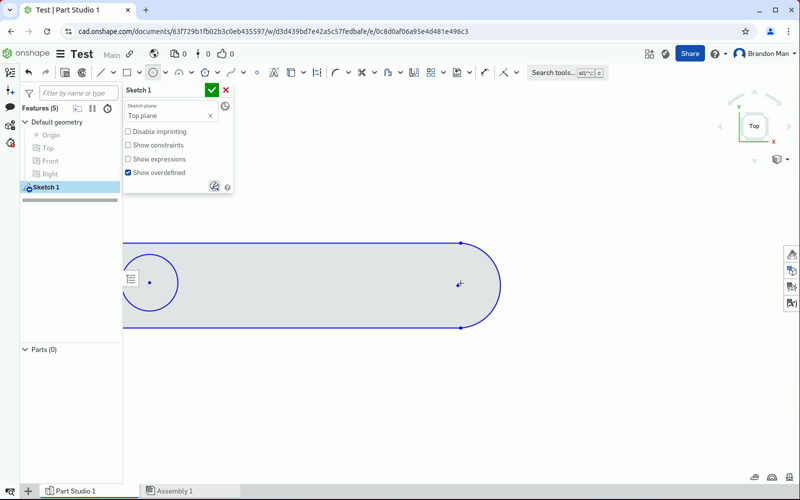
scroll(-6)
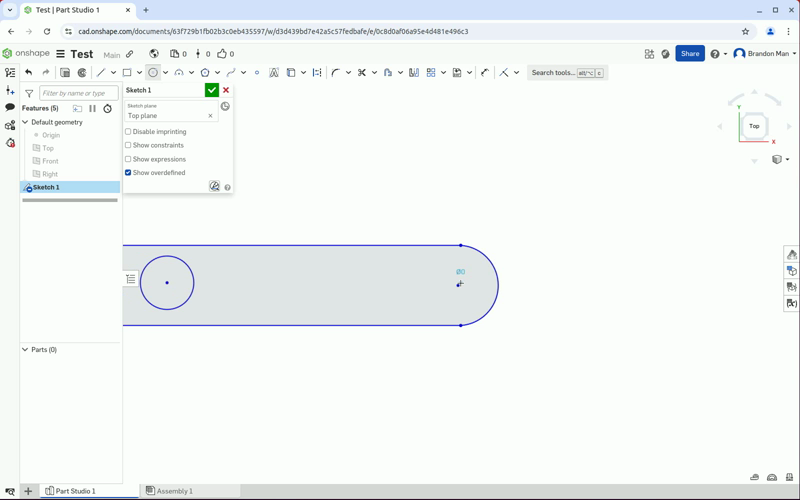
scroll(-6)
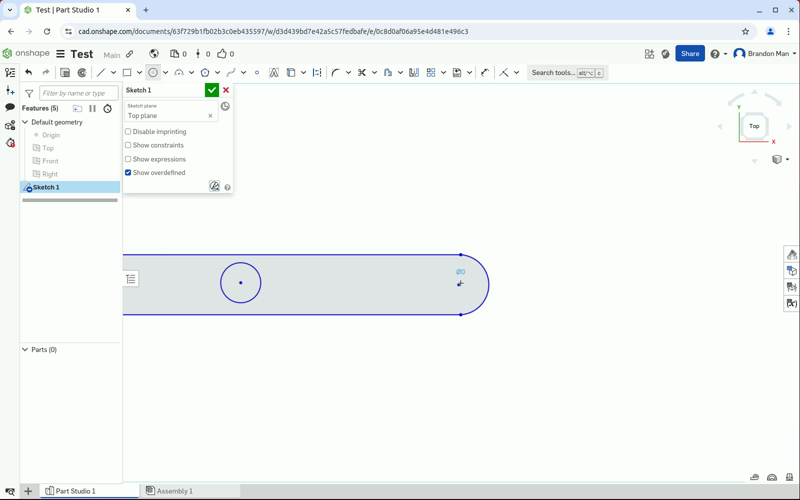
scroll(-6)
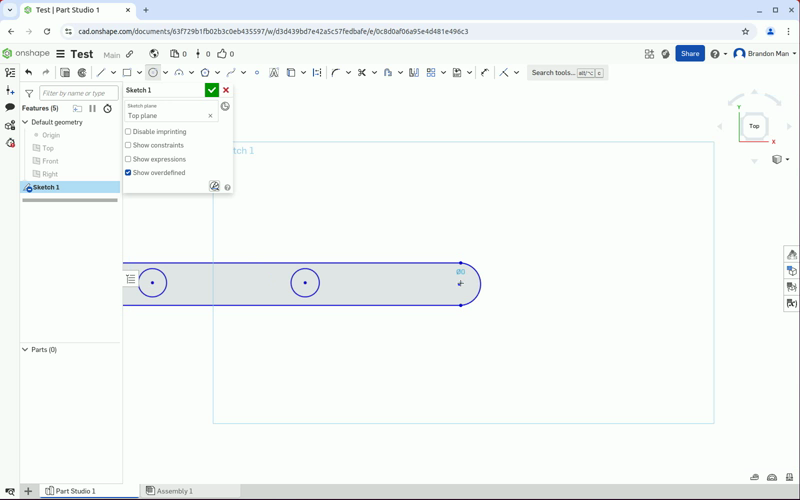
scroll(-6)
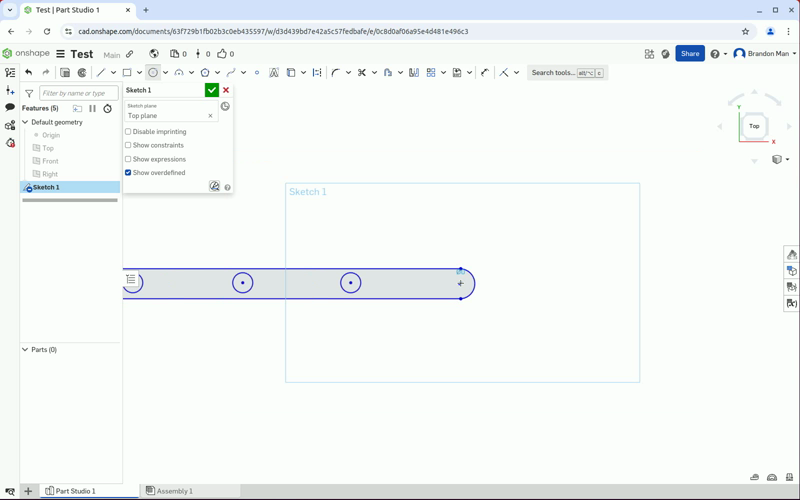
scroll(-6)
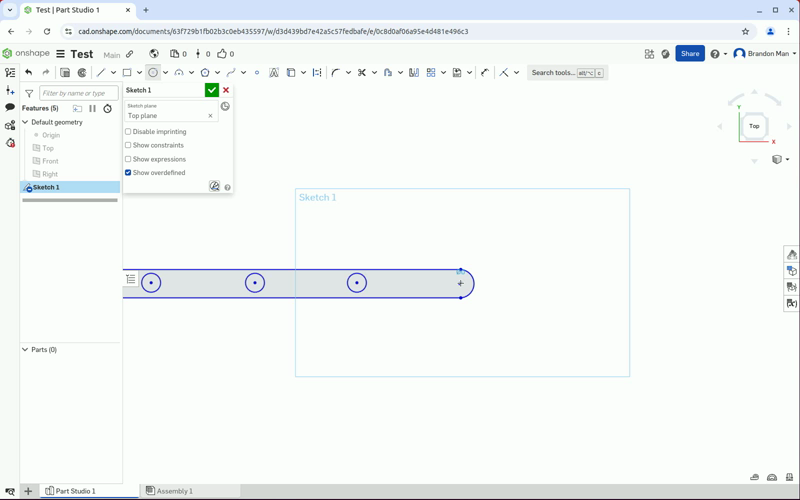
scroll(-6)
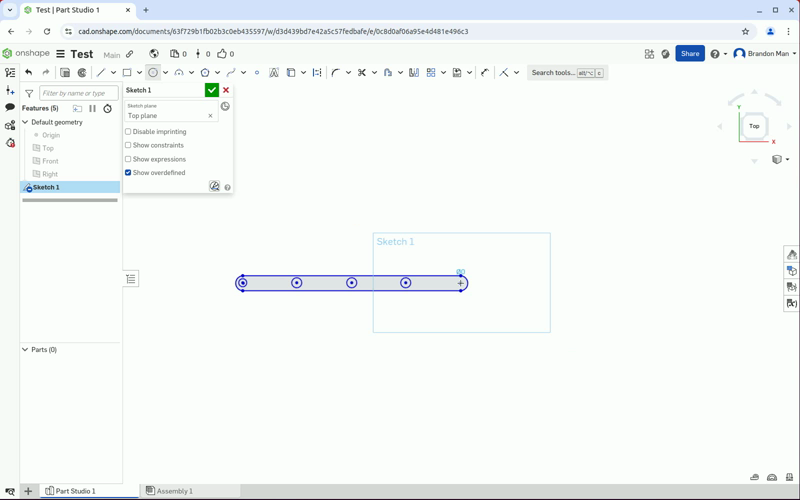
scroll(-6)
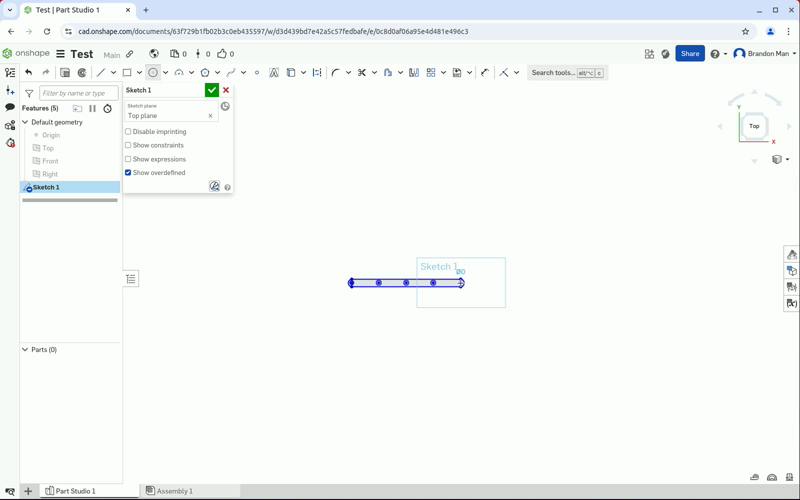
key_up(shift)
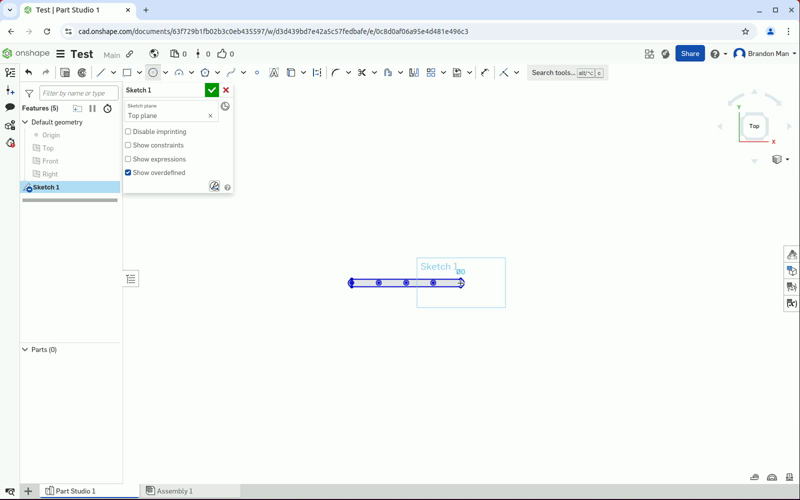
mouse_move(463, 282)
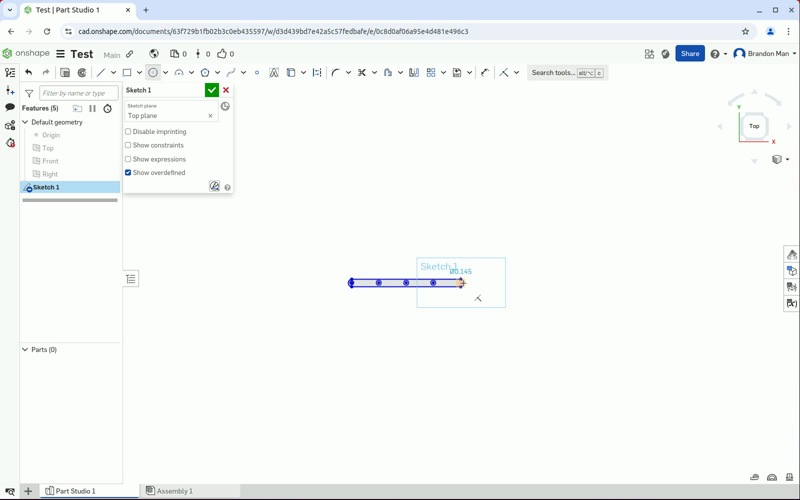
scroll(6)
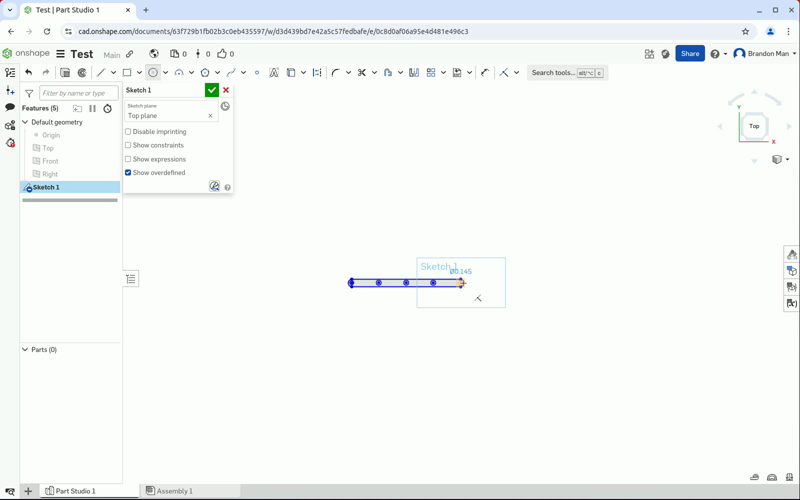
scroll(6)
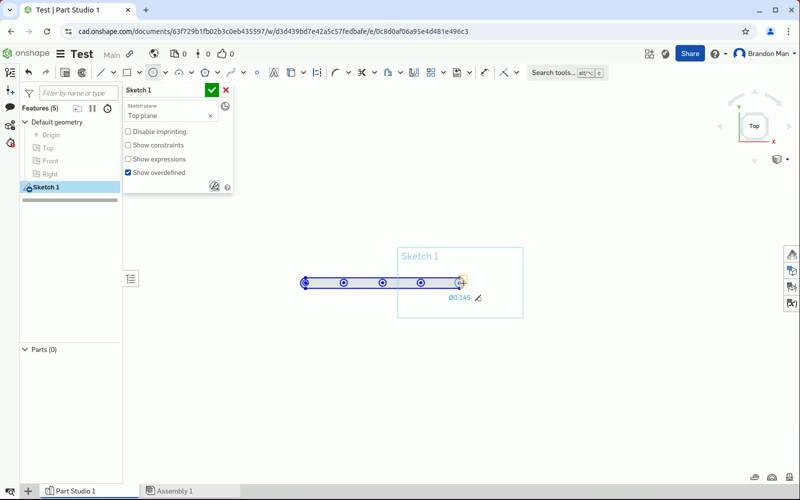
scroll(6)
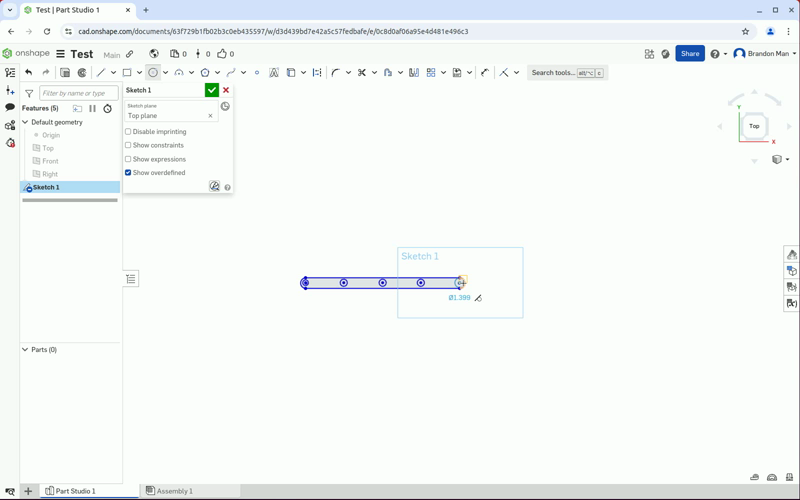
scroll(6)
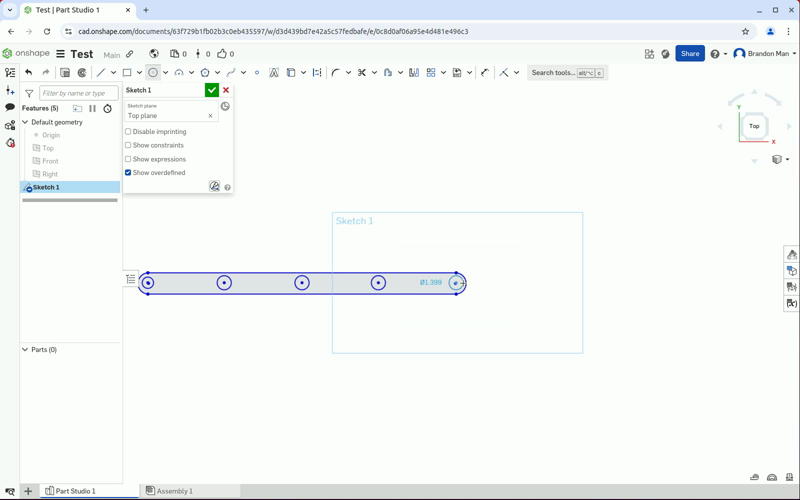
scroll(6)
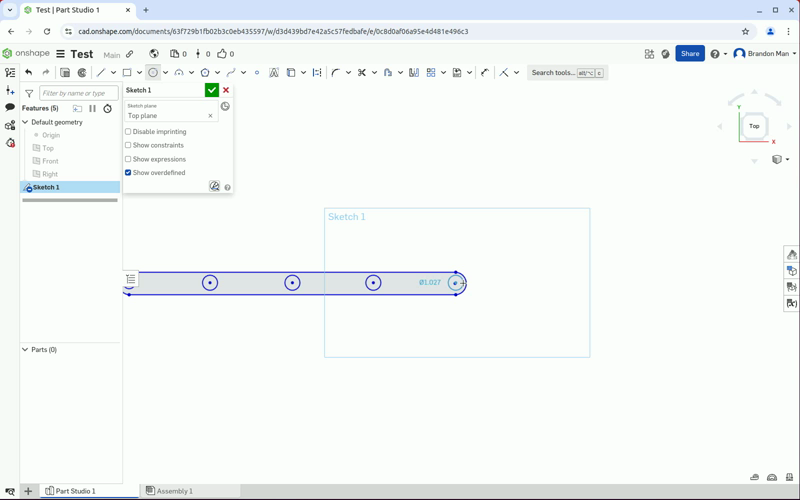
scroll(6)
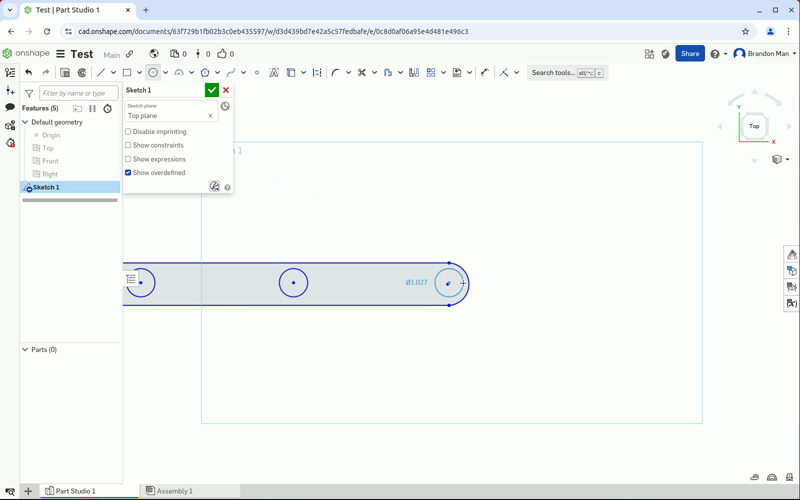
scroll(6)
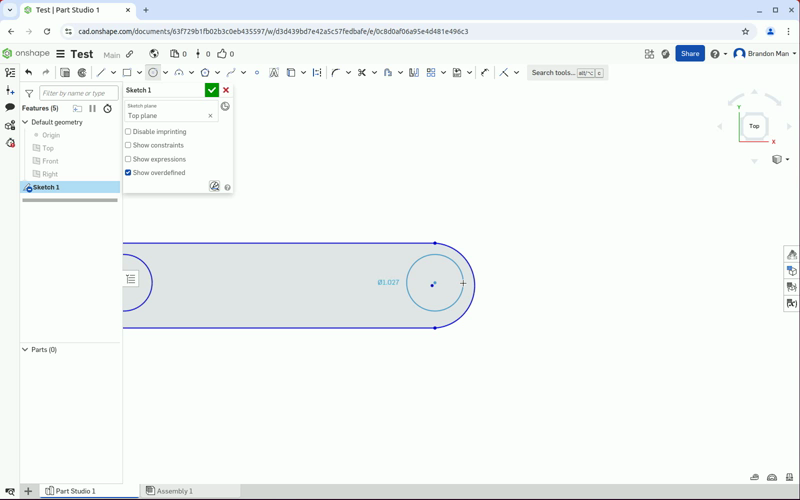
click(463, 282)
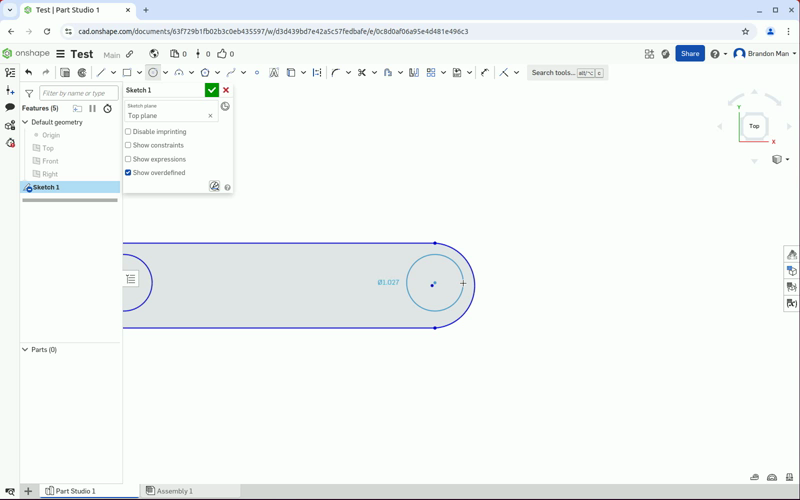
scroll(-6)
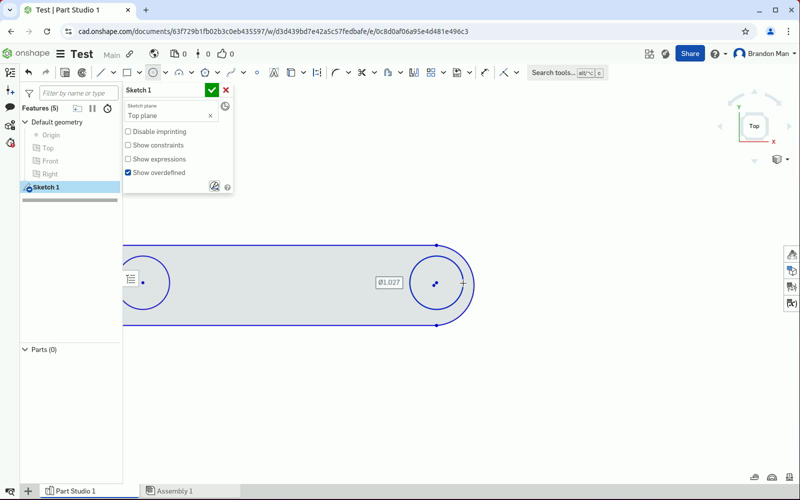
scroll(-6)
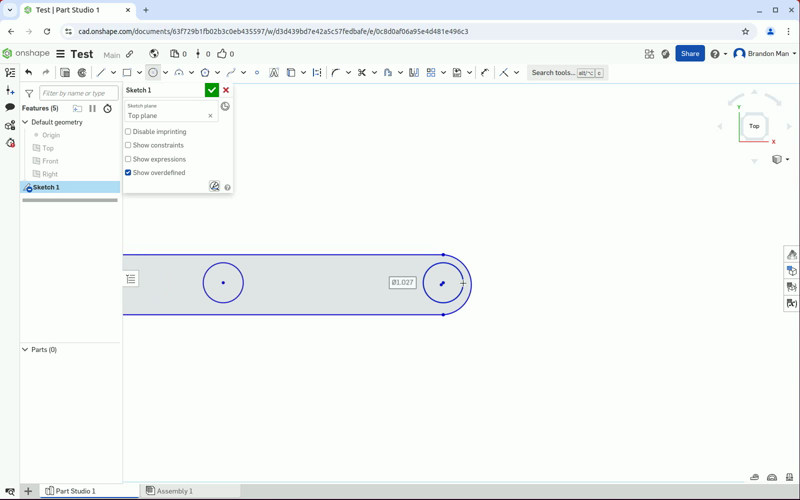
scroll(-6)
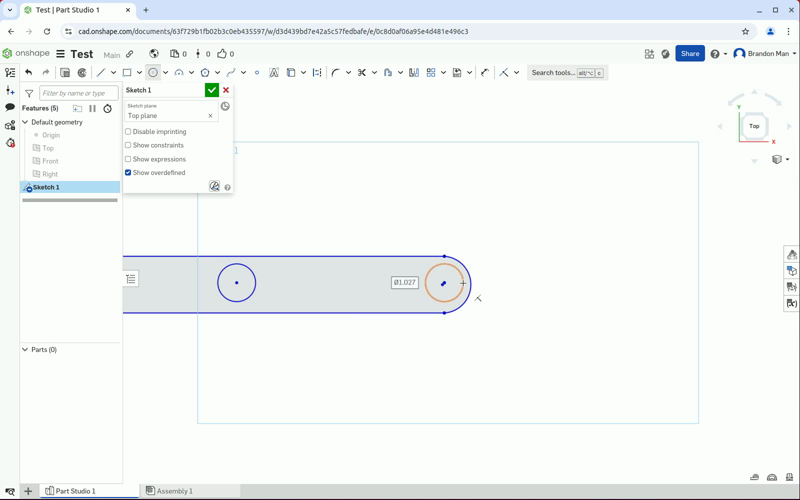
scroll(-6)
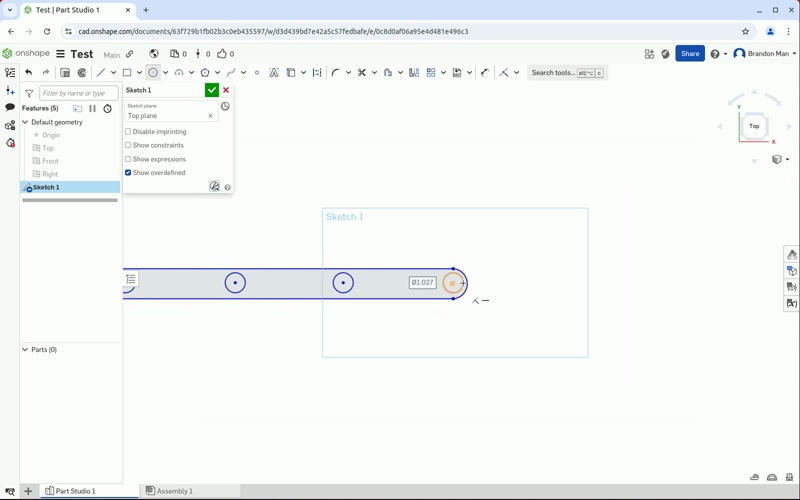
scroll(-6)
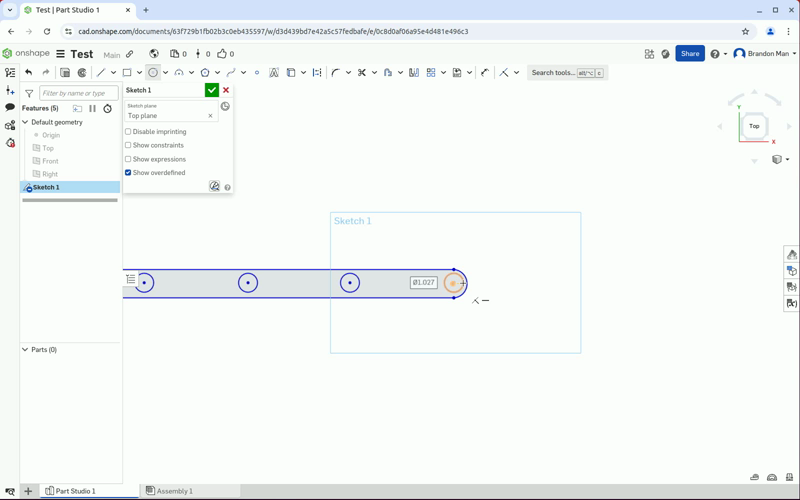
scroll(-6)
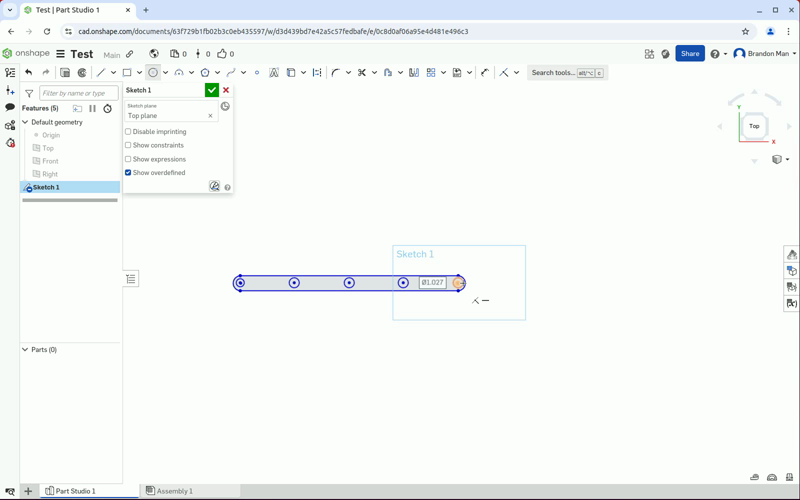
scroll(-6)
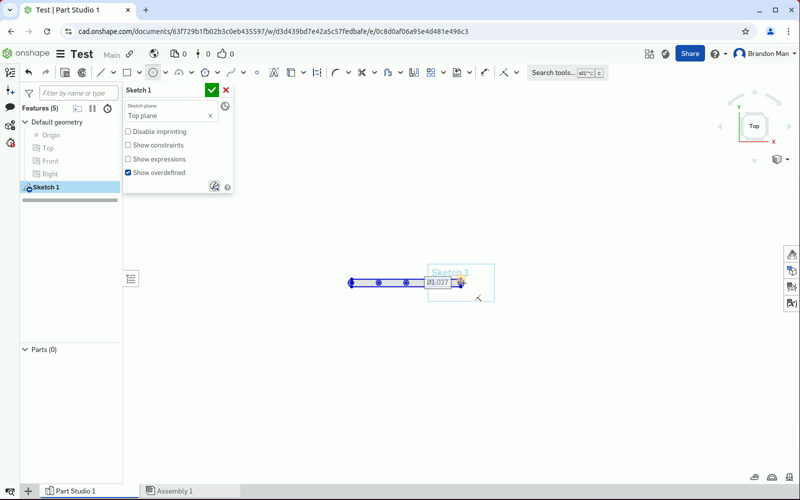
key(esc)
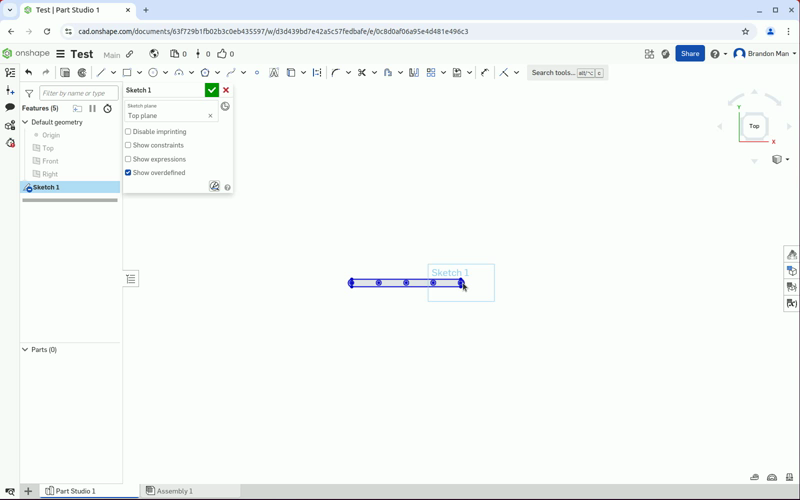
mouse_move(412, 285)
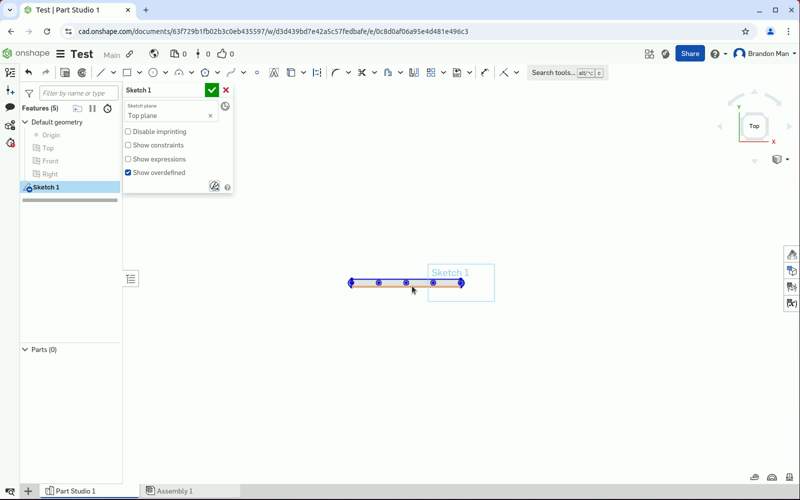
scroll(6)
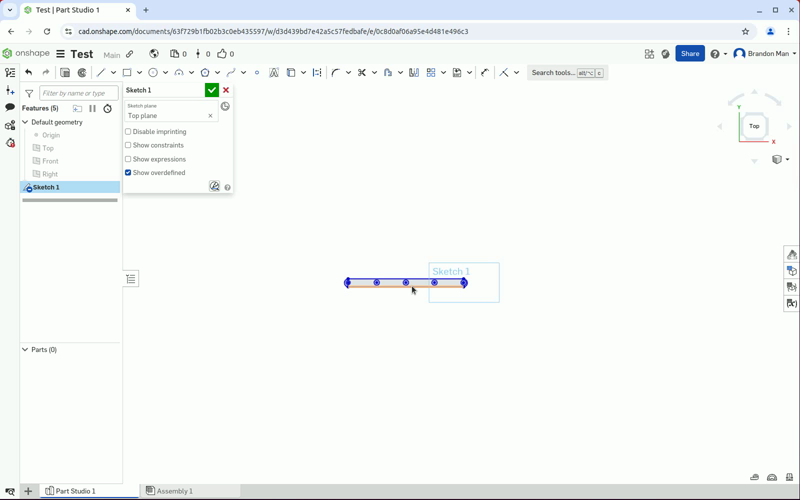
scroll(6)
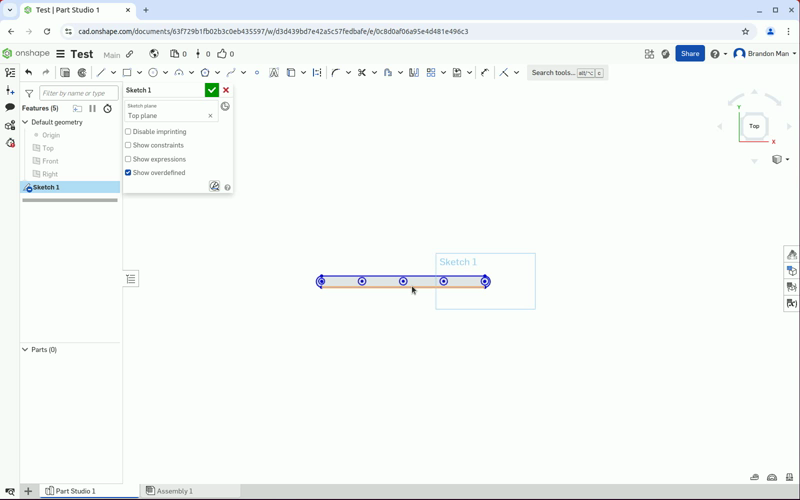
scroll(6)
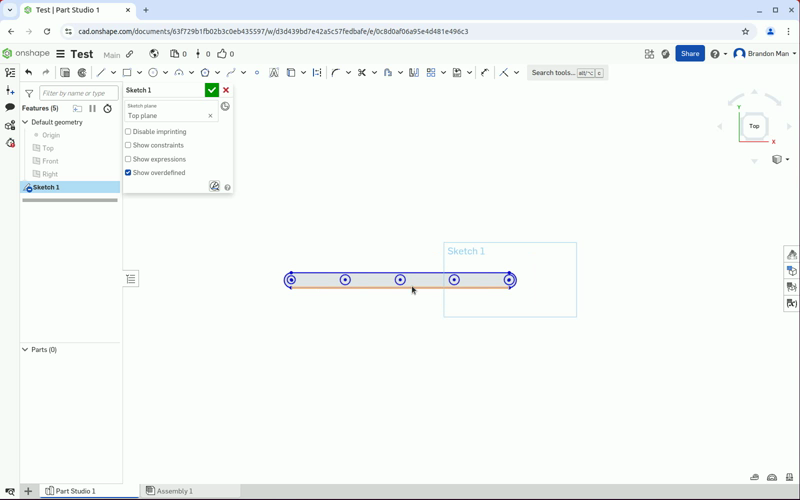
scroll(6)
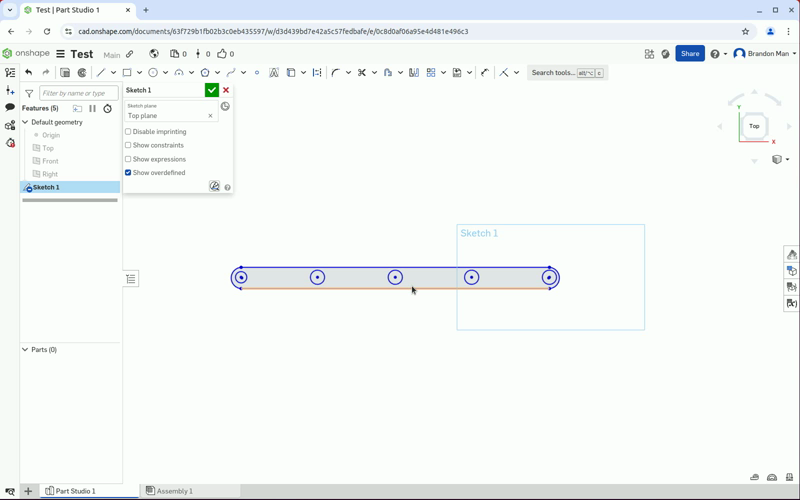
scroll(6)
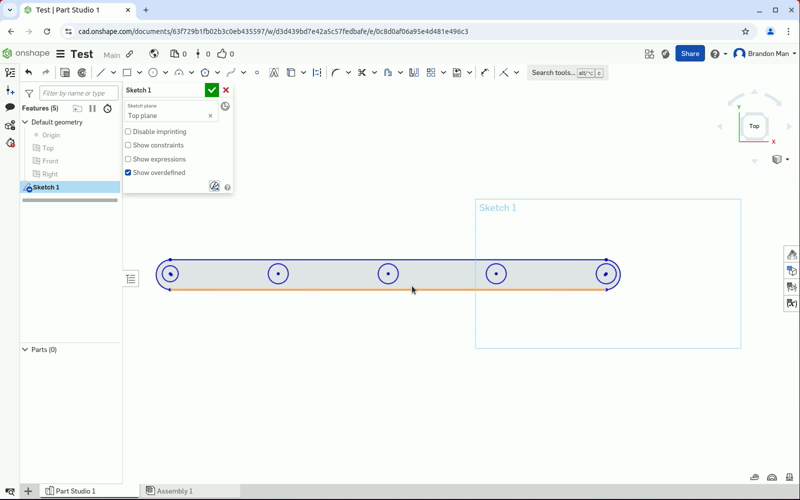
scroll(6)
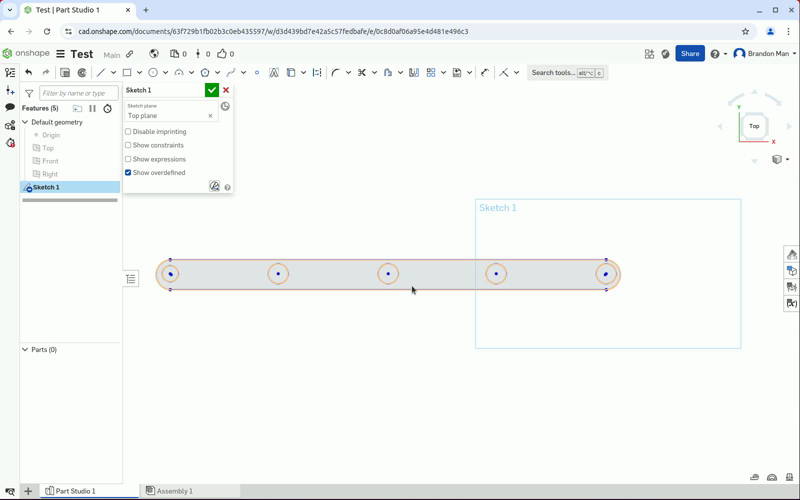
scroll(6)
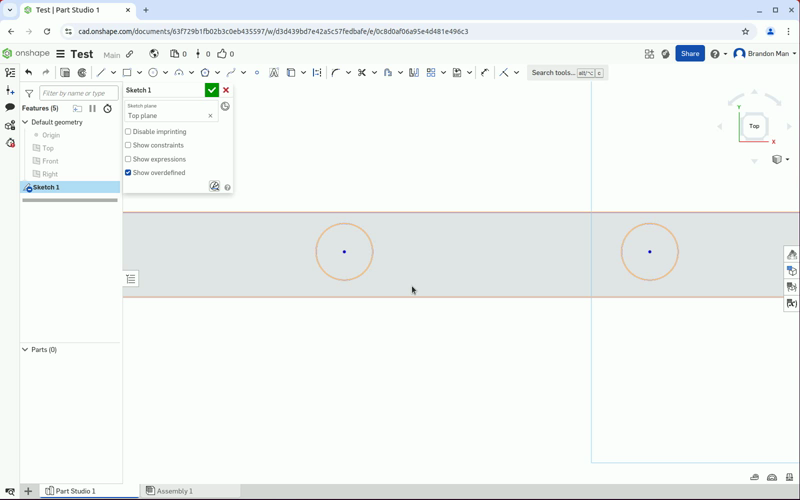
click(412, 285)
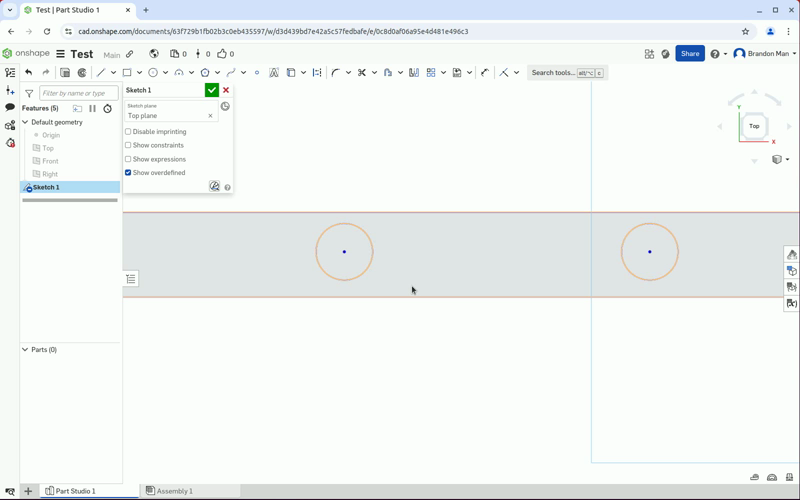
scroll(-6)
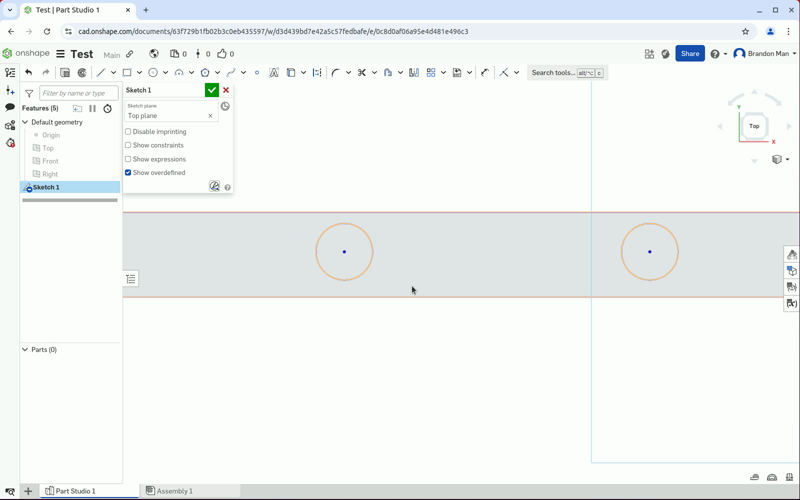
scroll(-6)
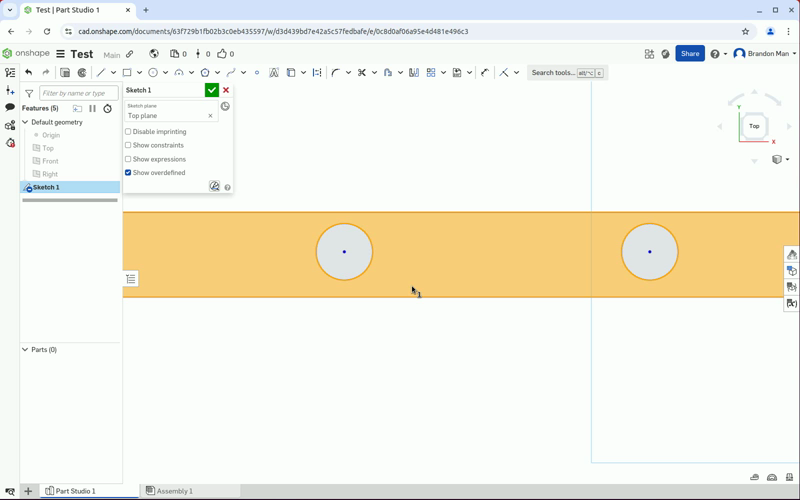
scroll(-6)
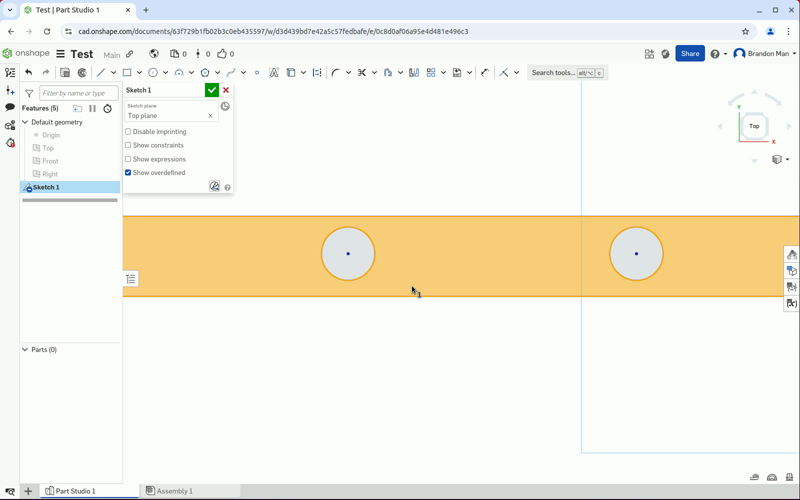
scroll(-6)
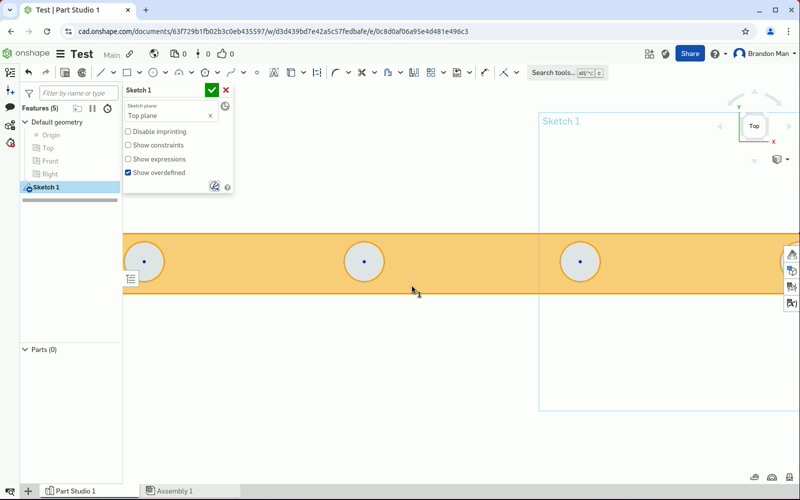
scroll(-6)
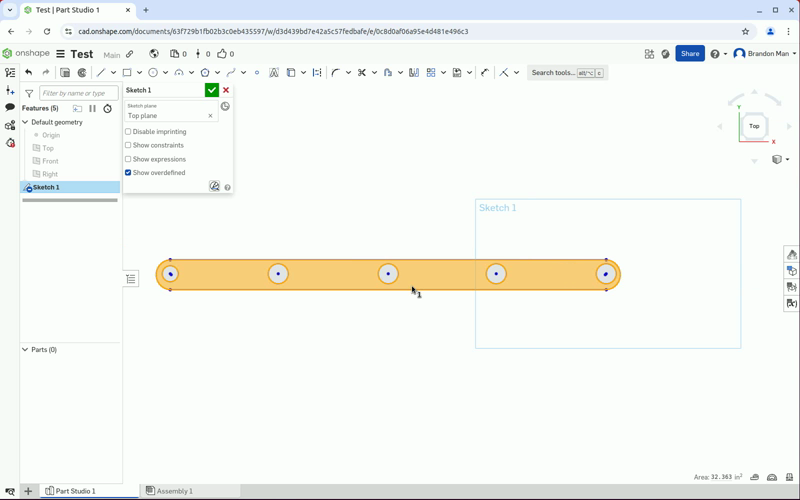
scroll(-6)
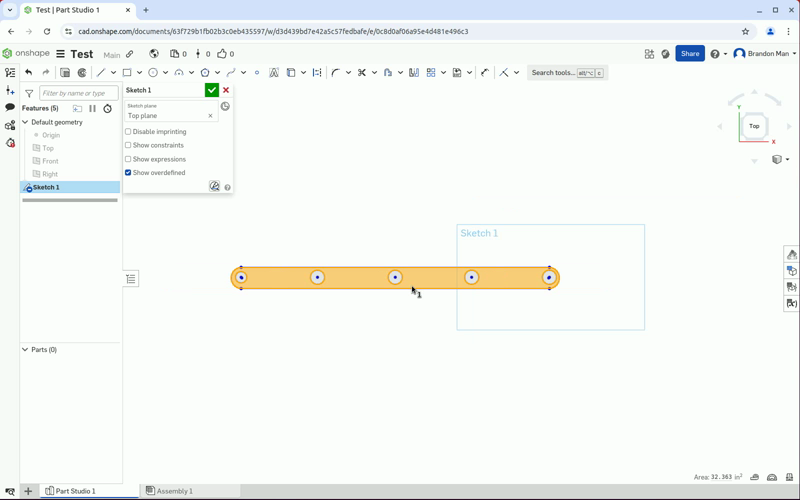
scroll(-6)
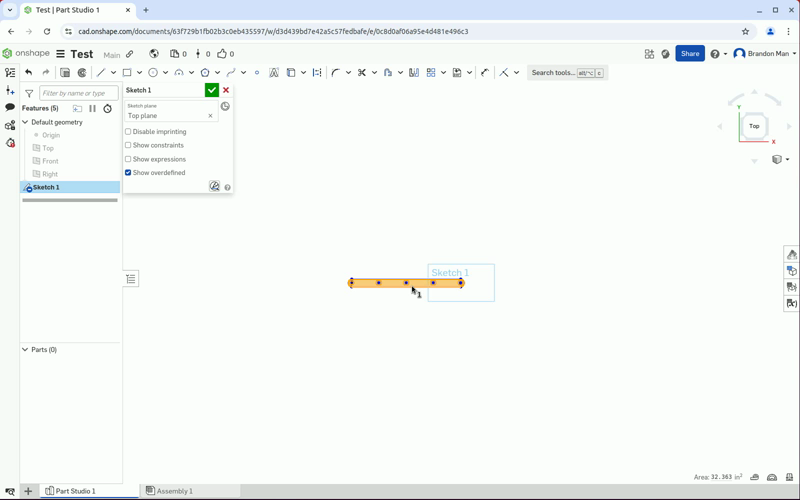
mouse_move(73, 352)
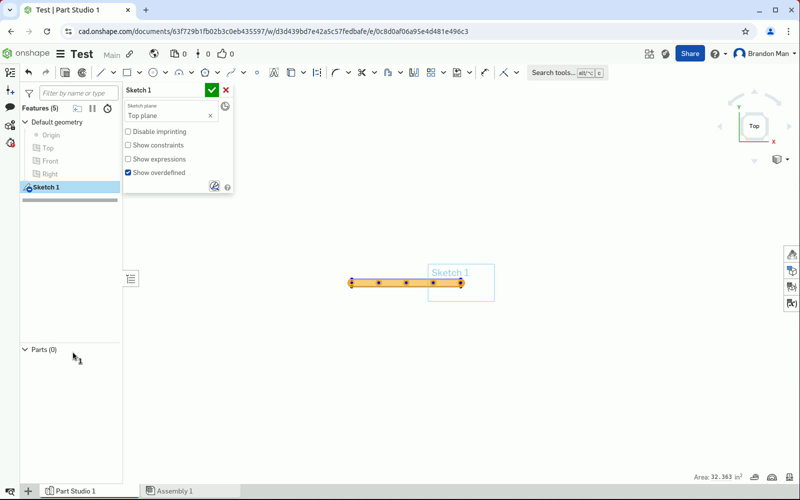
key(shift+y)
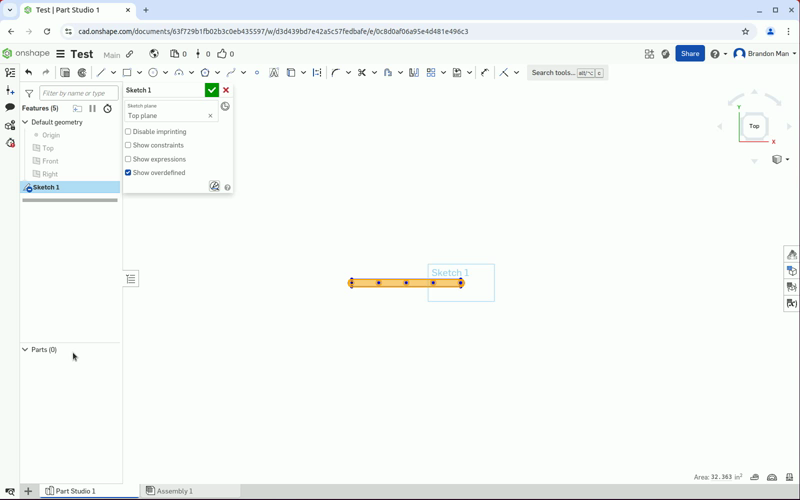
key(shift+e)
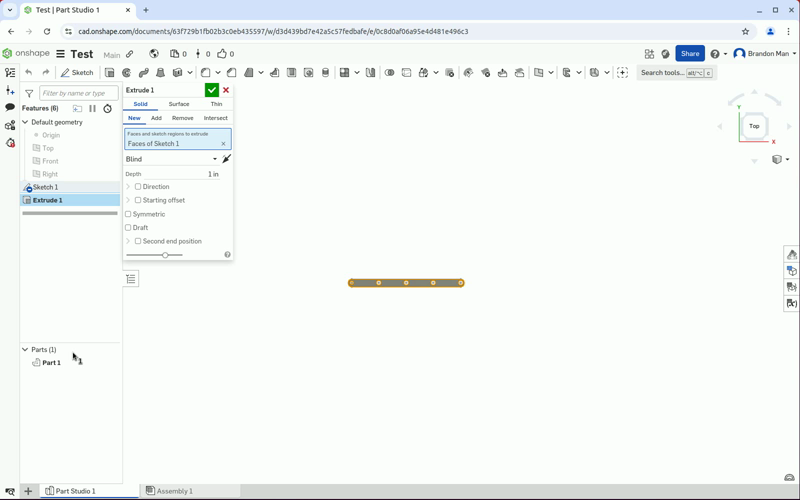
mouse_move(143, 106)
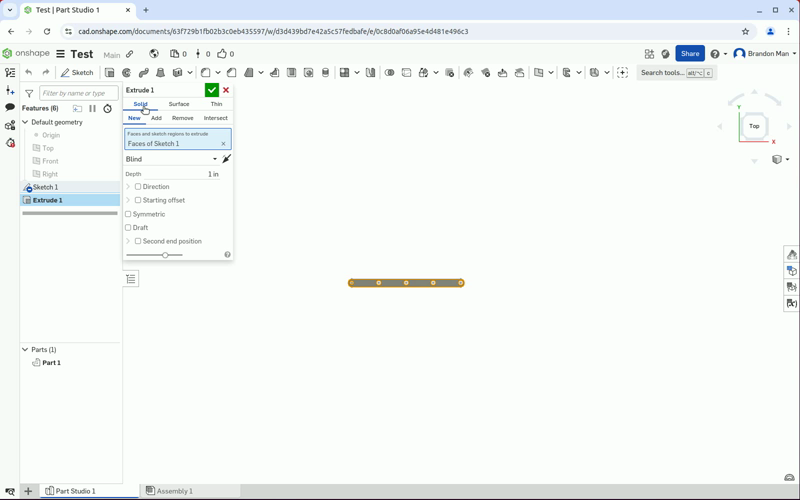
click(143, 106)
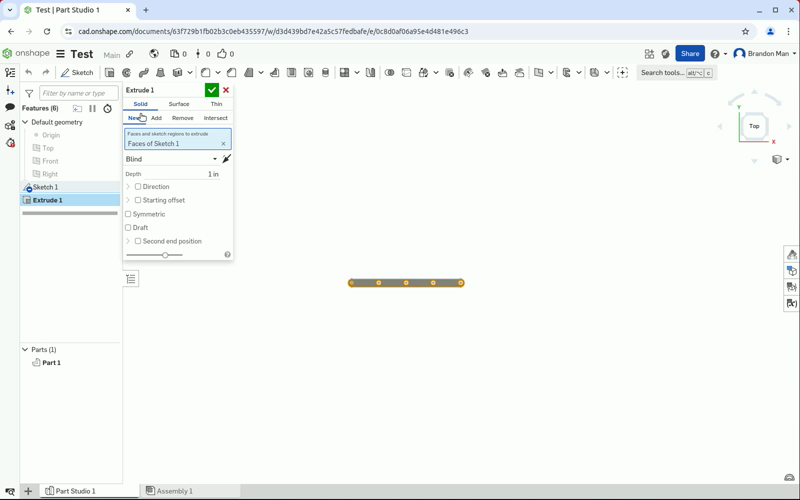
mouse_move(137, 120)
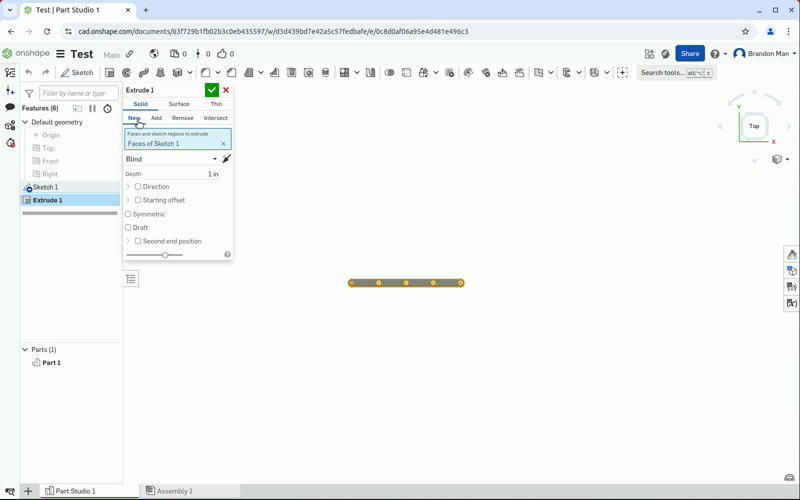
click(137, 120)
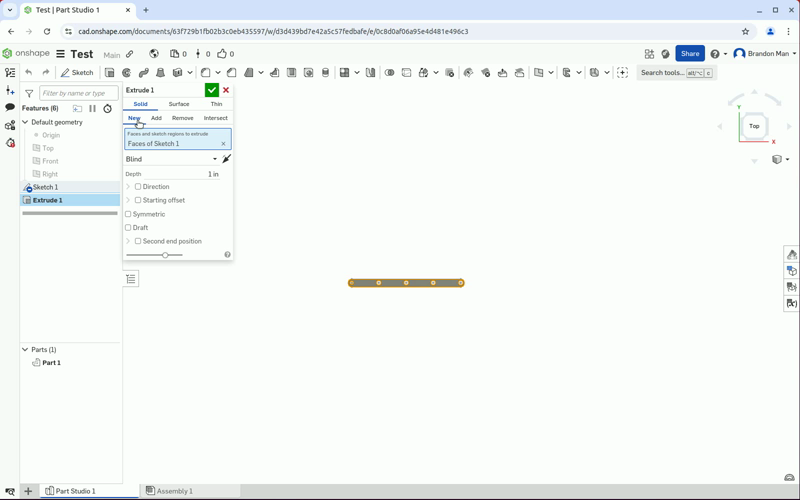
key(tab, 4)
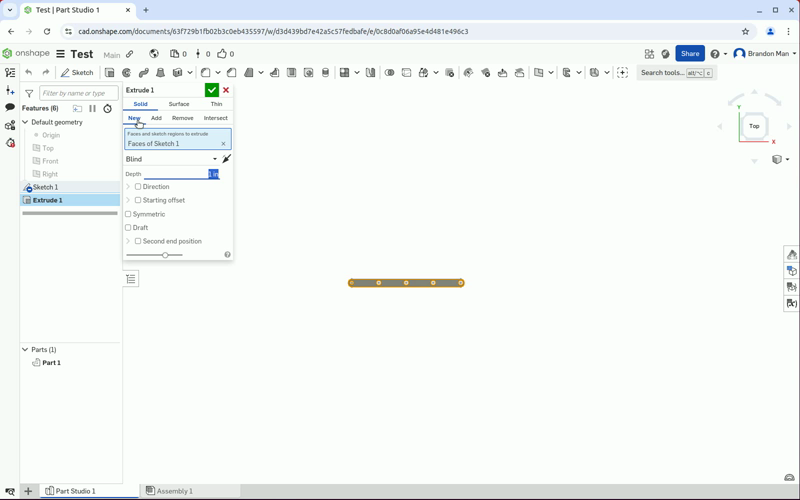
text(0.241)
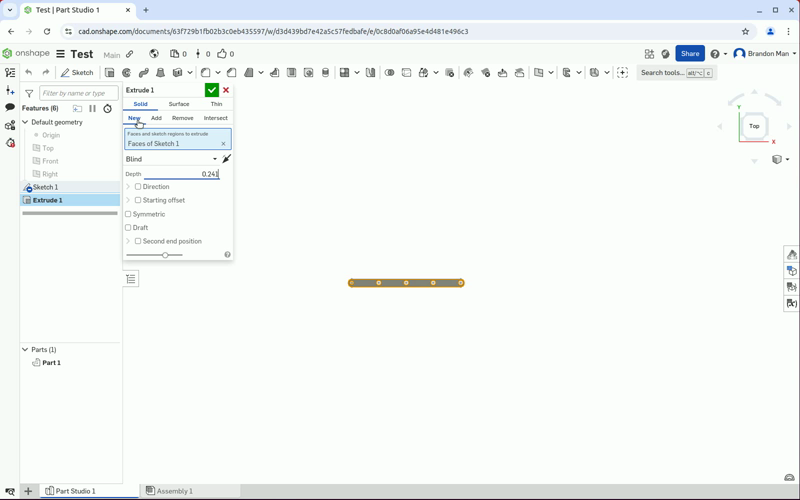
key(enter)
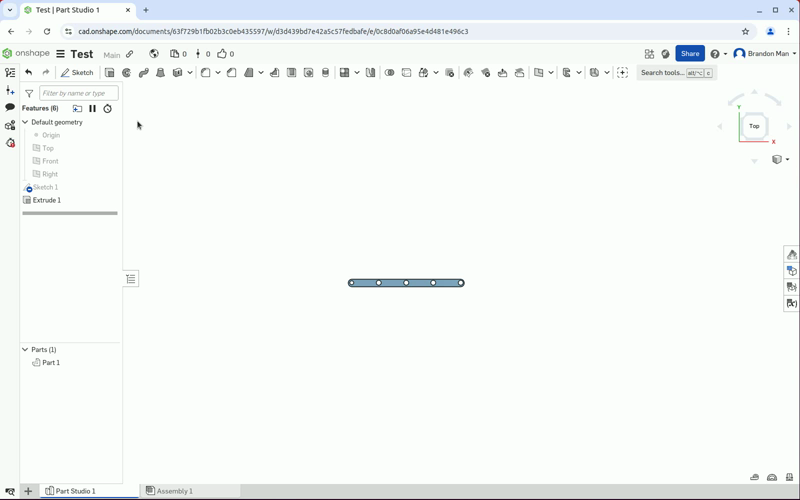
key(shift+h)
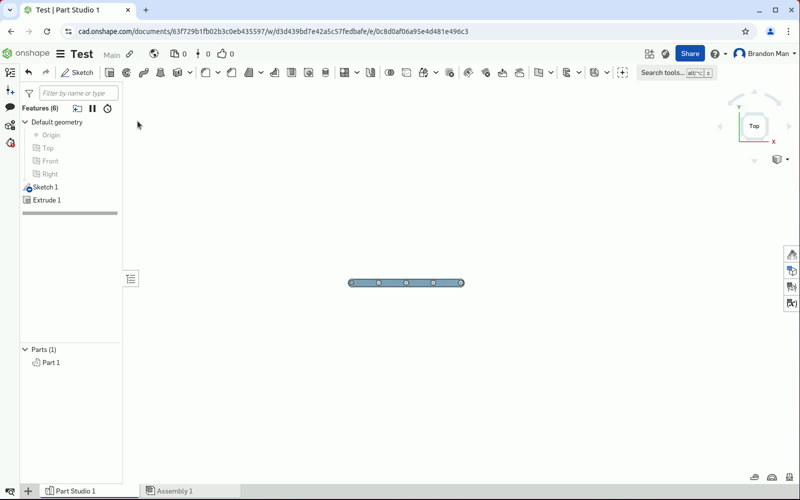
key(shift+h)
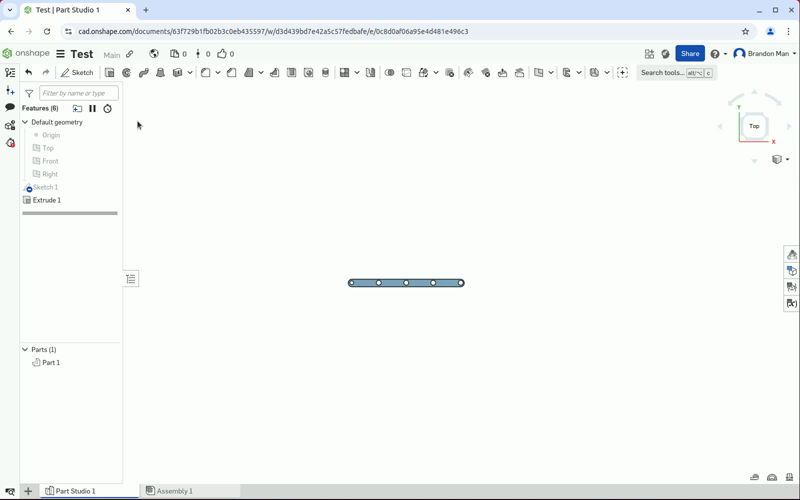
mouse_move(73, 189)
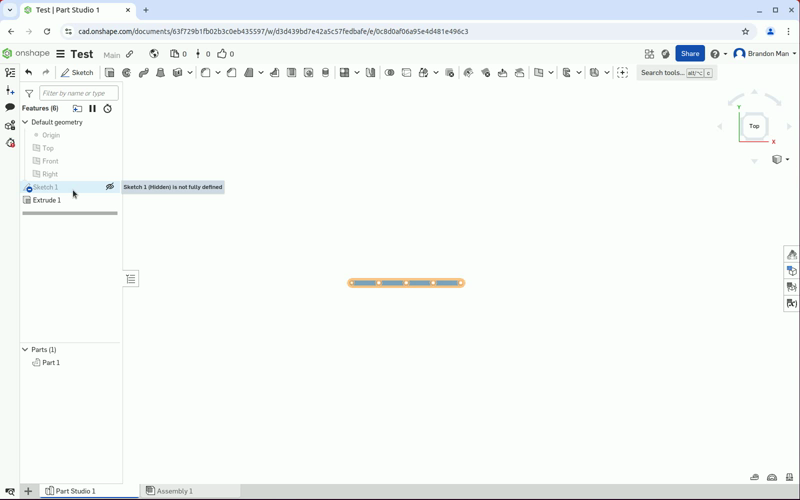
click(73, 189)
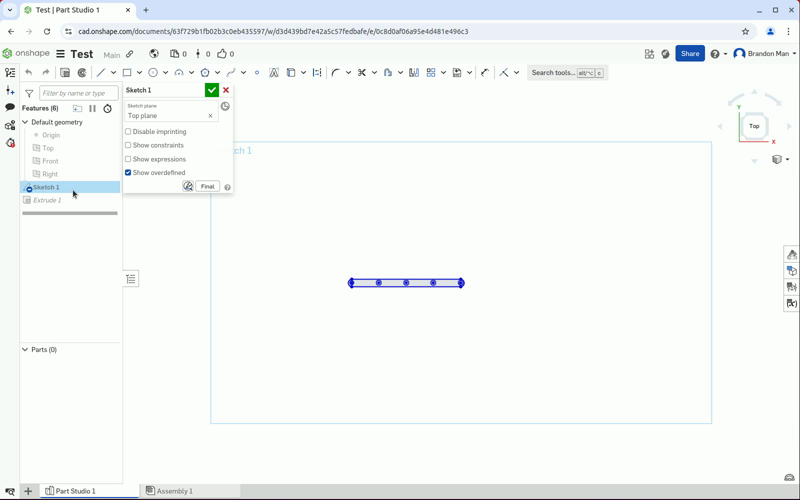
mouse_move(229, 92)
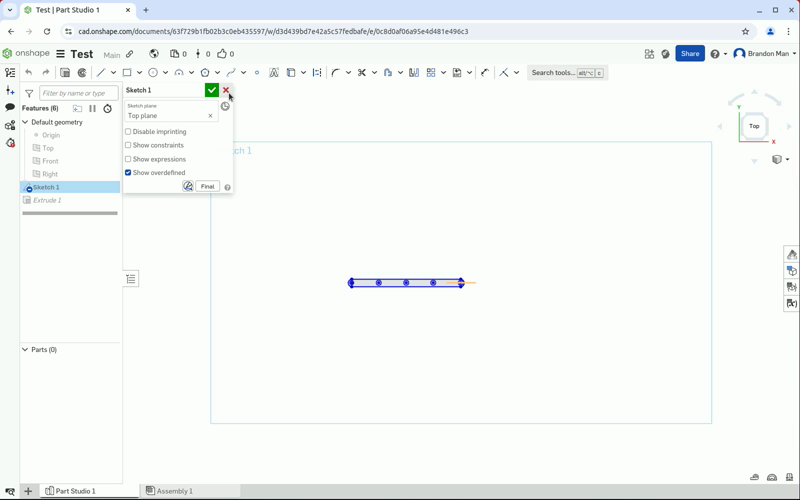
click(229, 92)
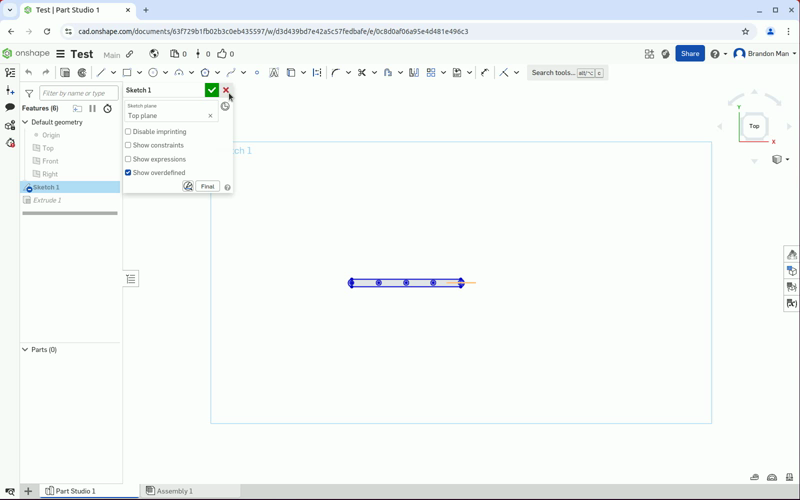
key(shift+s)
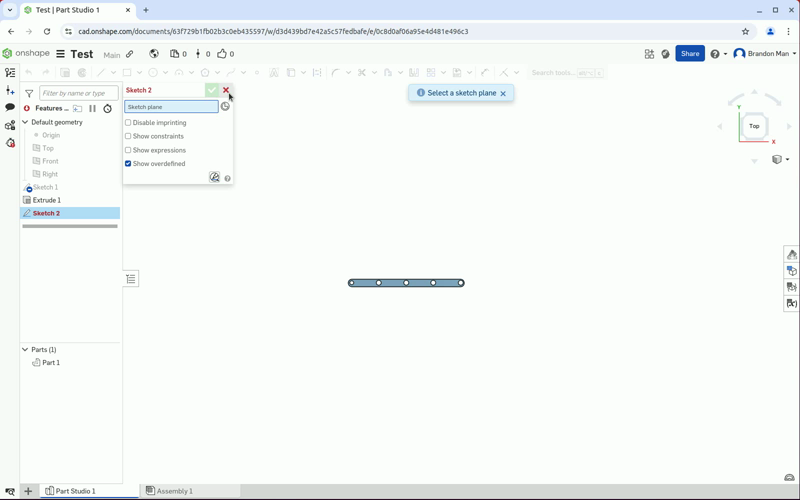
mouse_move(73, 150)
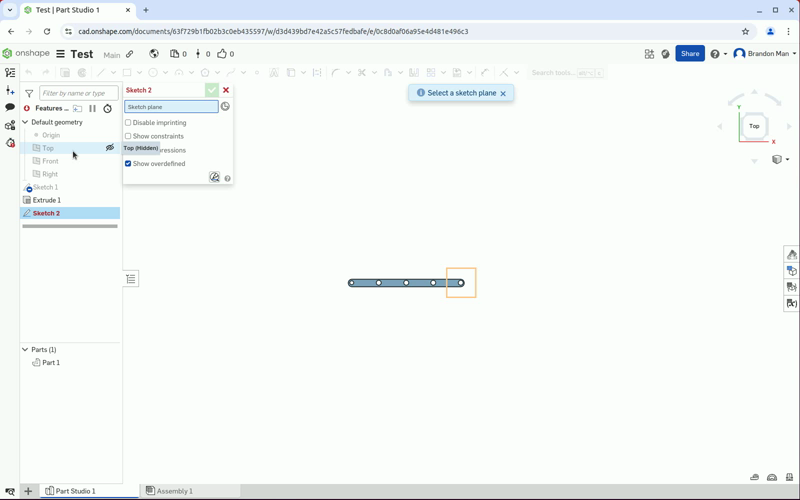
click(73, 150)
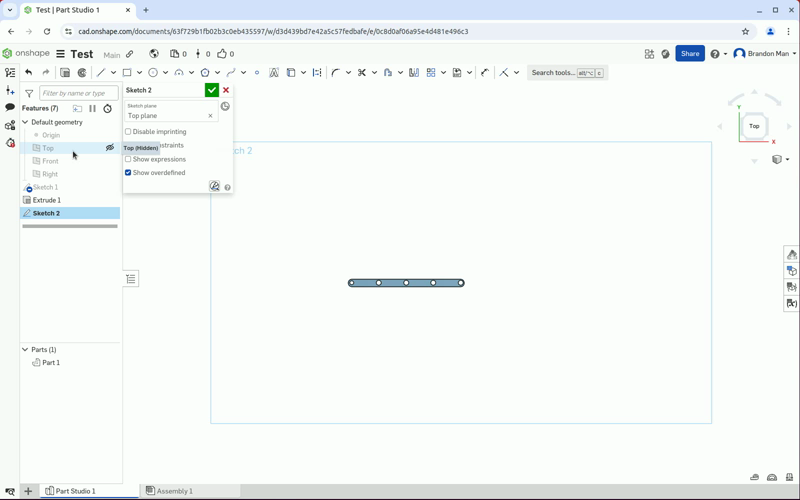
mouse_move(73, 352)
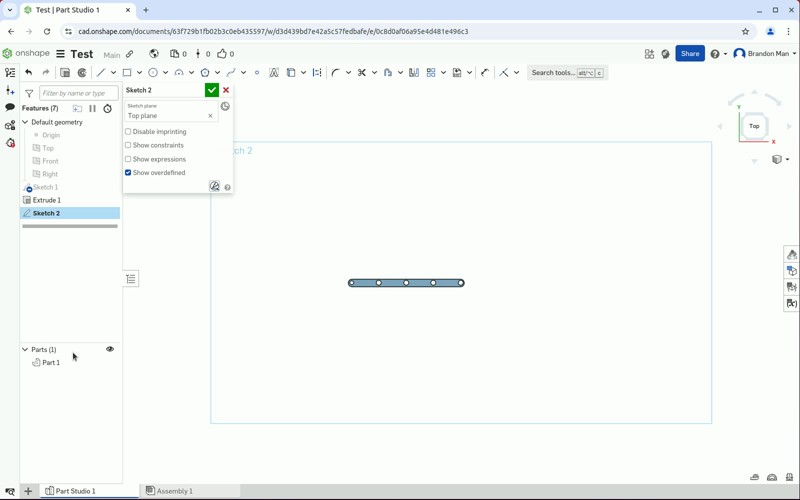
key(y)
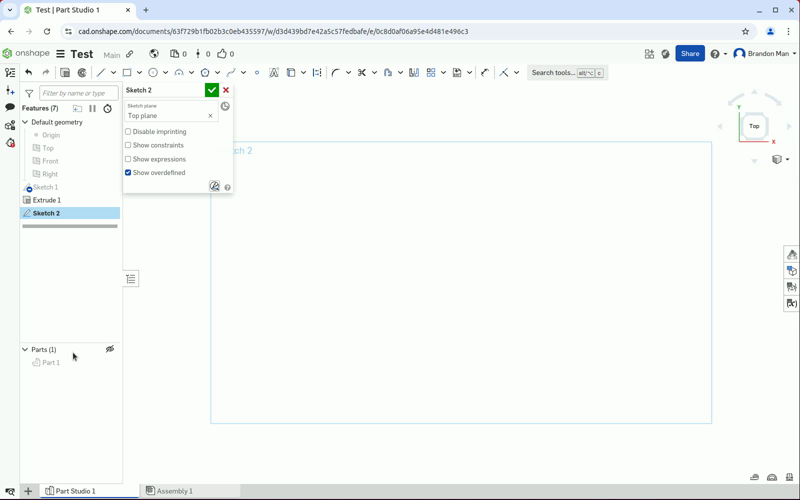
key(c)
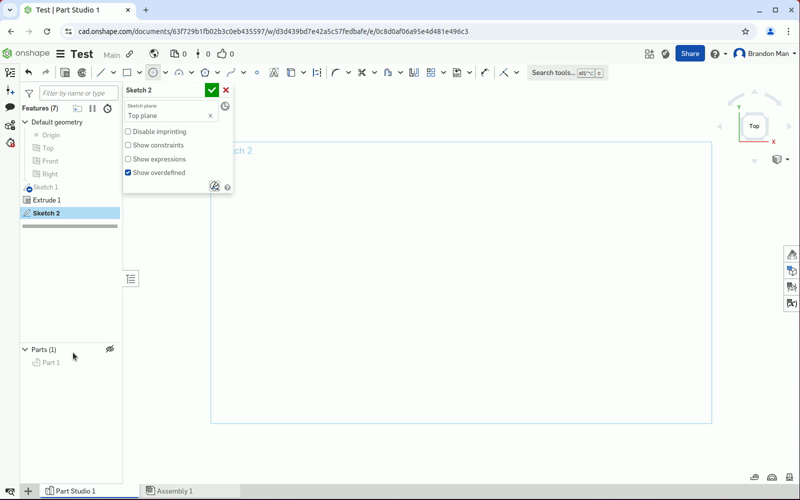
key_down(shift)
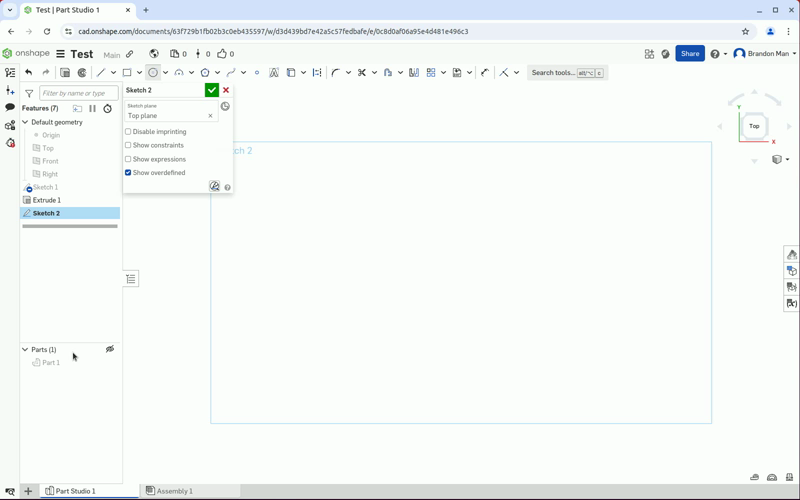
mouse_move(461, 282)
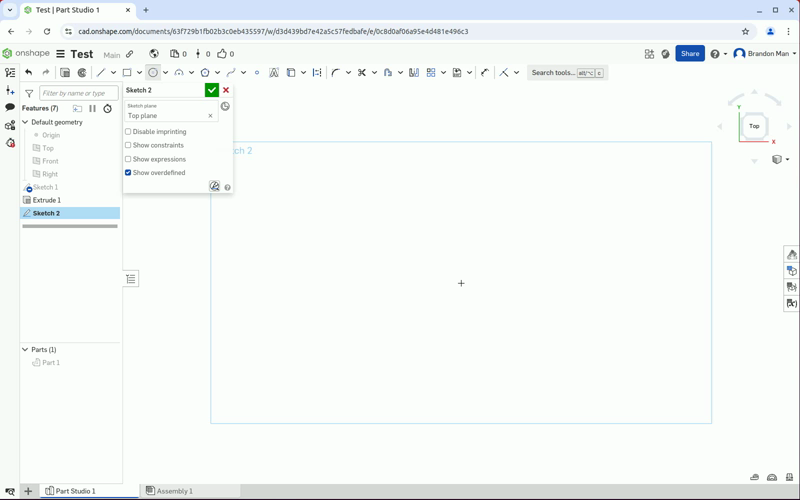
click(461, 282)
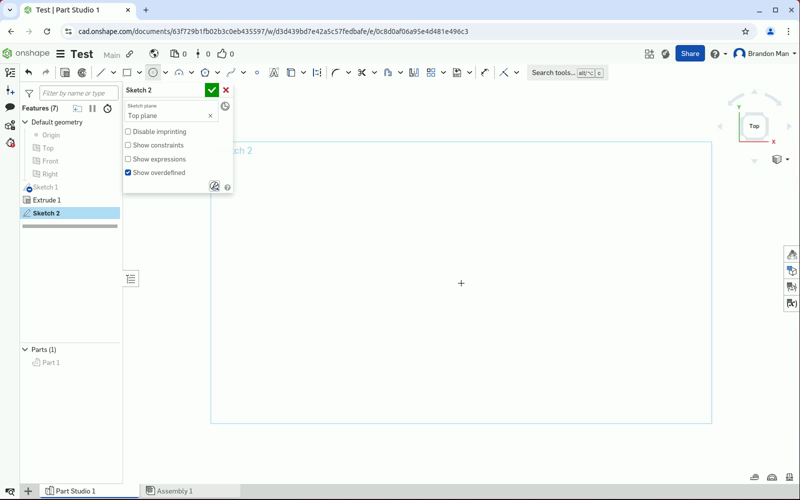
key_up(shift)
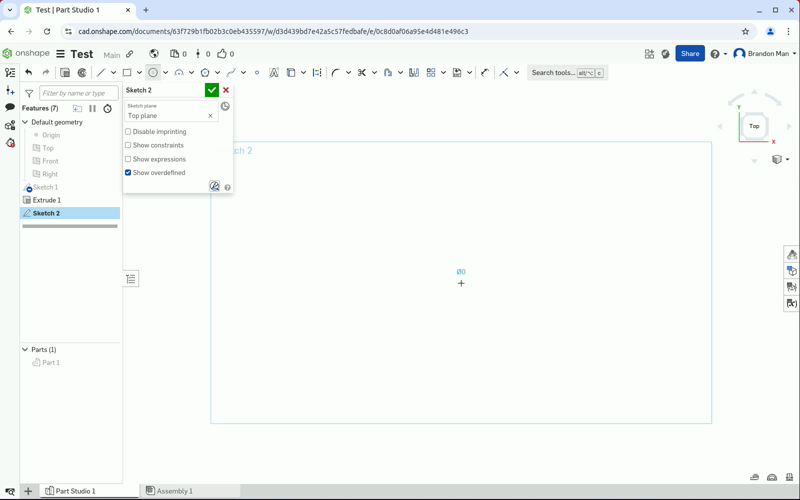
mouse_move(464, 282)
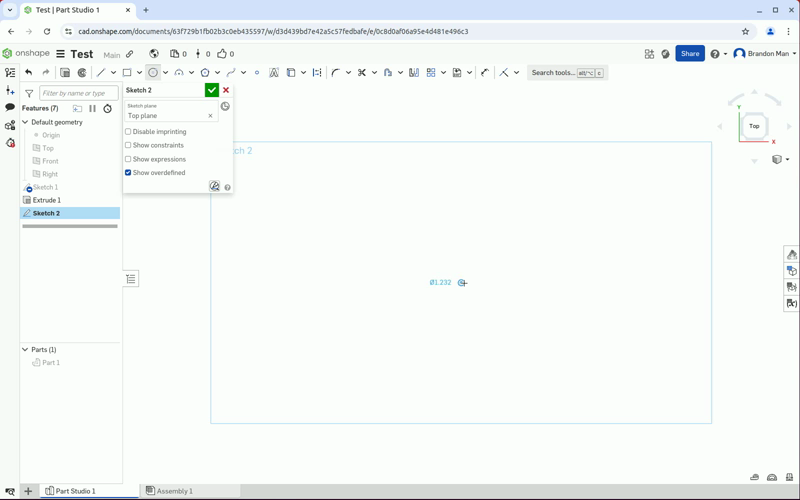
click(464, 282)
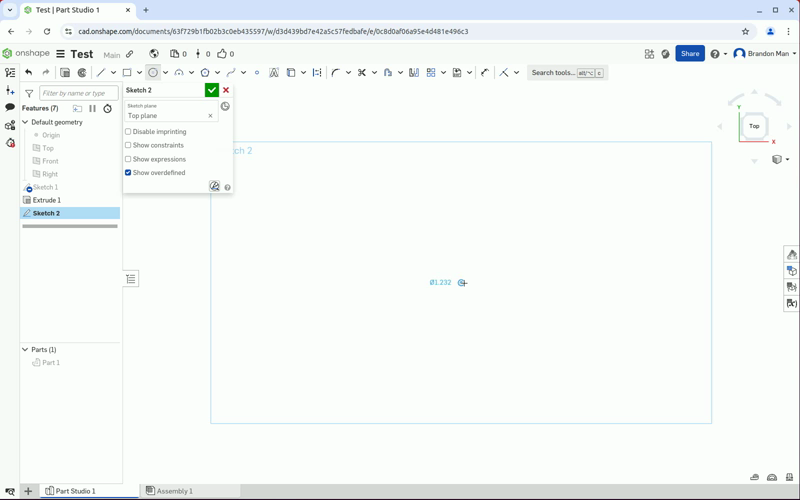
key(esc)
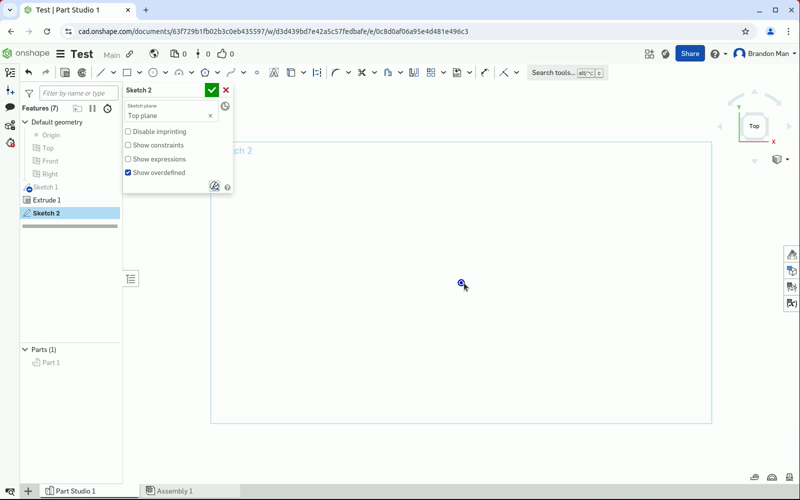
mouse_move(460, 281)
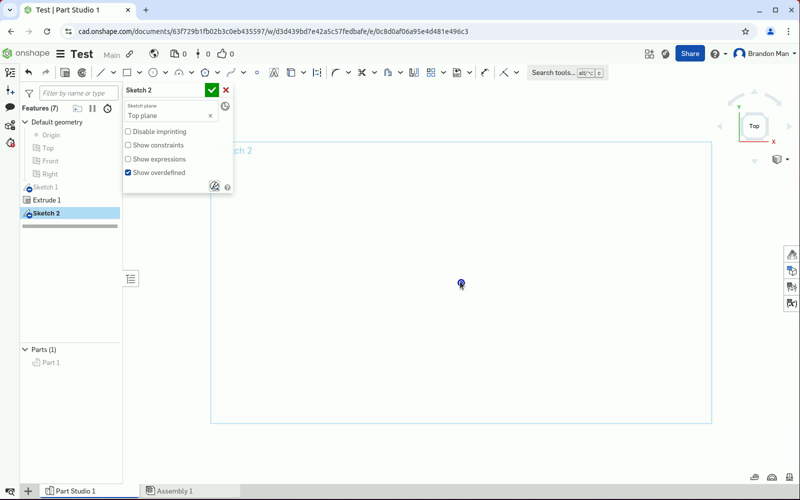
scroll(6)
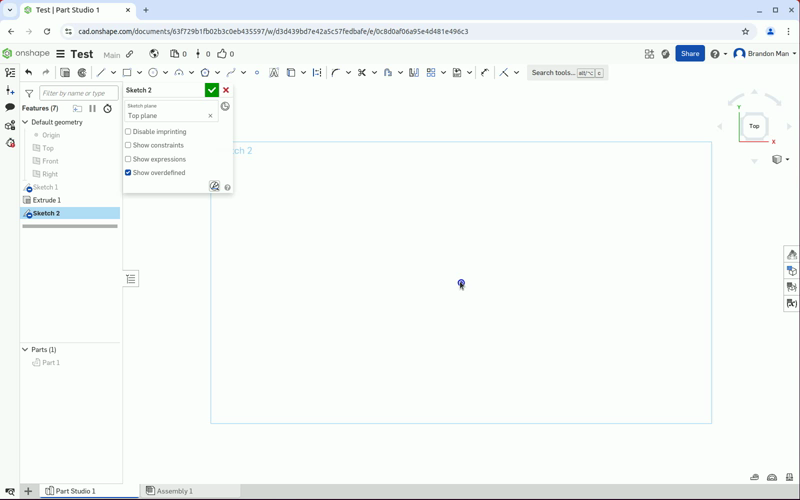
scroll(6)
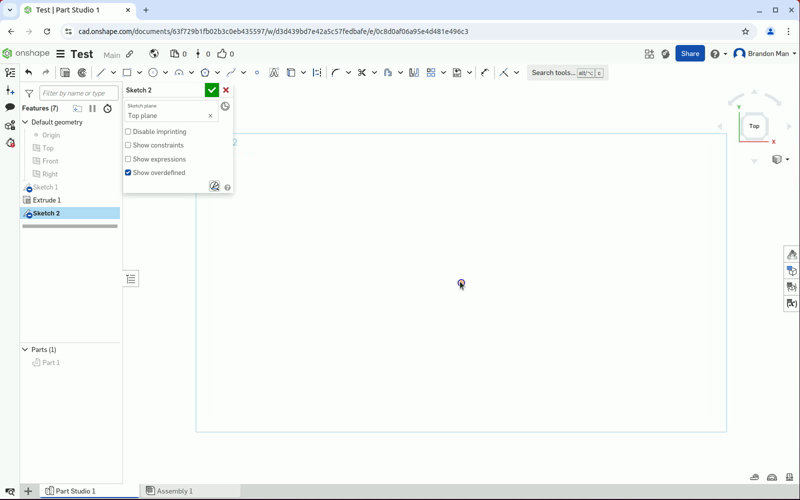
scroll(6)
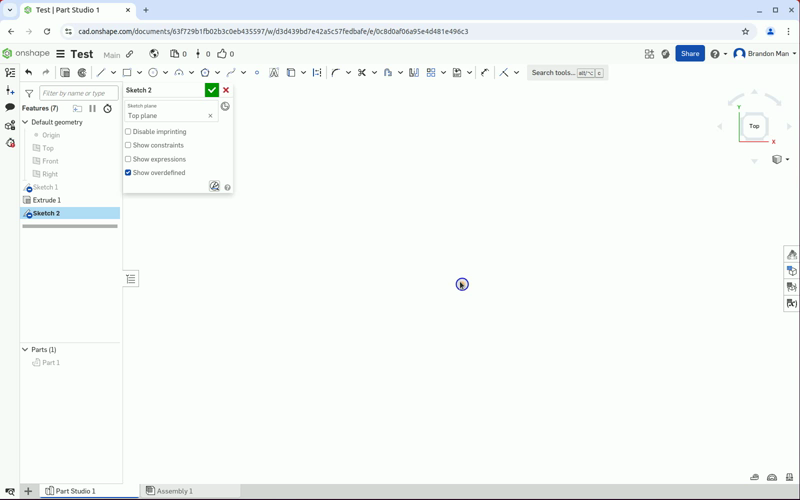
scroll(6)
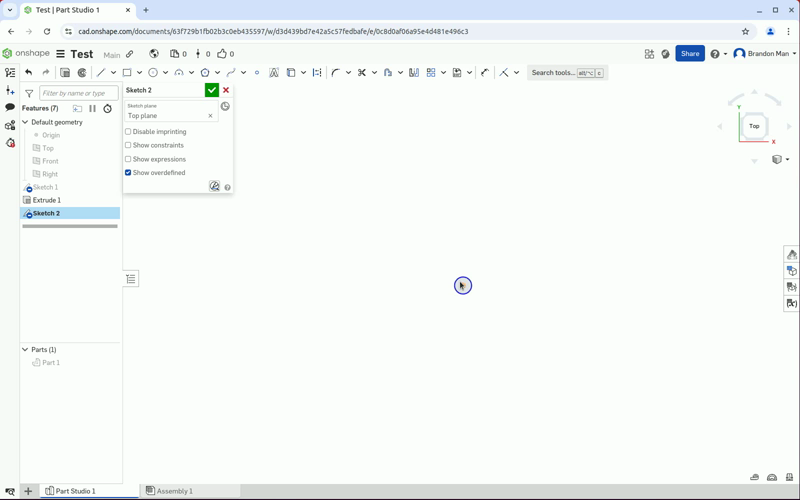
scroll(6)
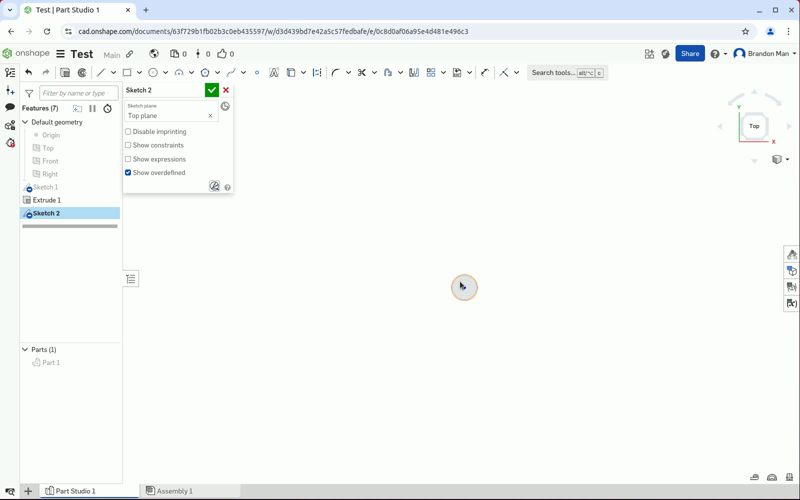
scroll(6)
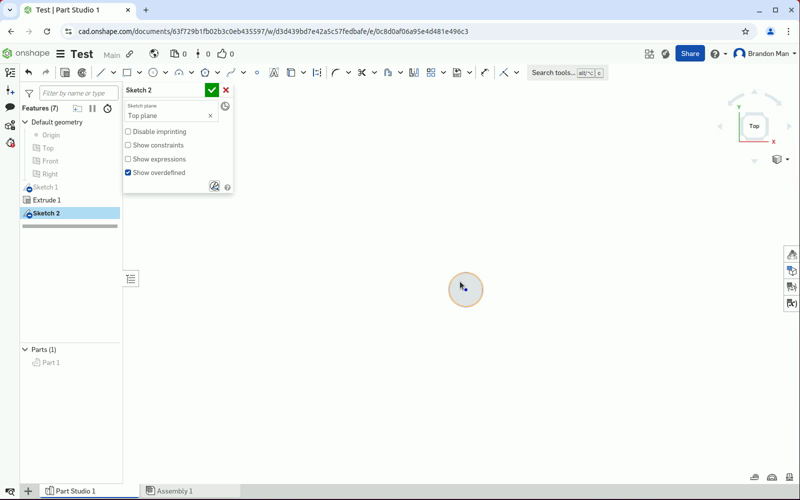
scroll(6)
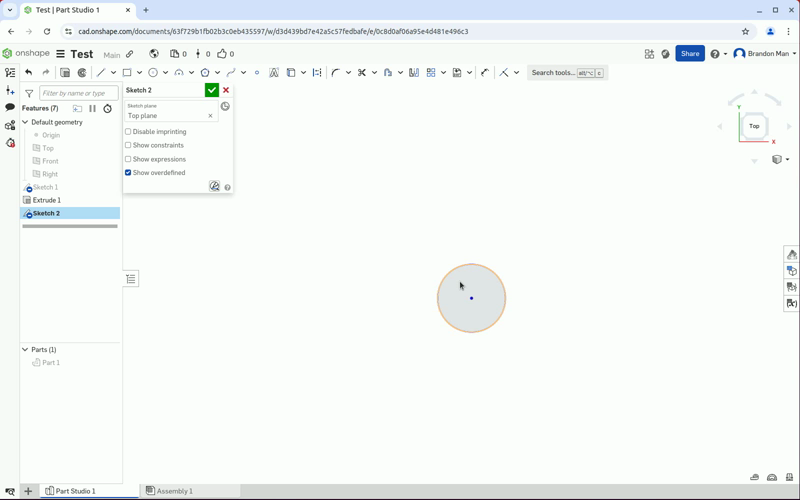
click(460, 281)
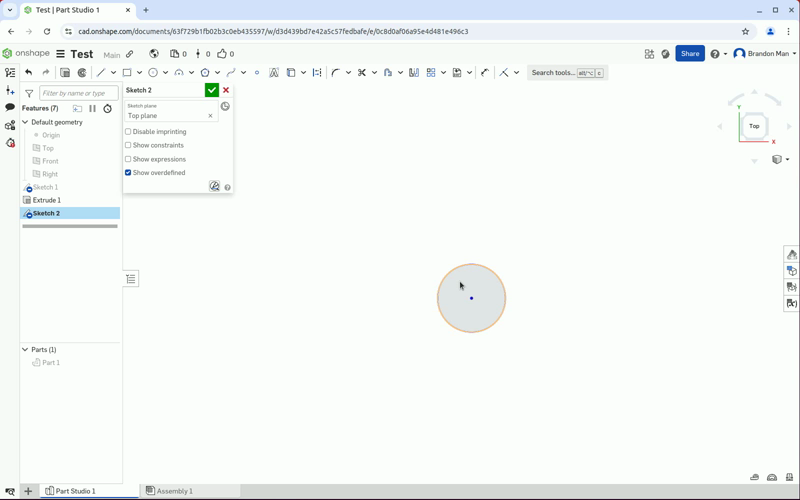
scroll(-6)
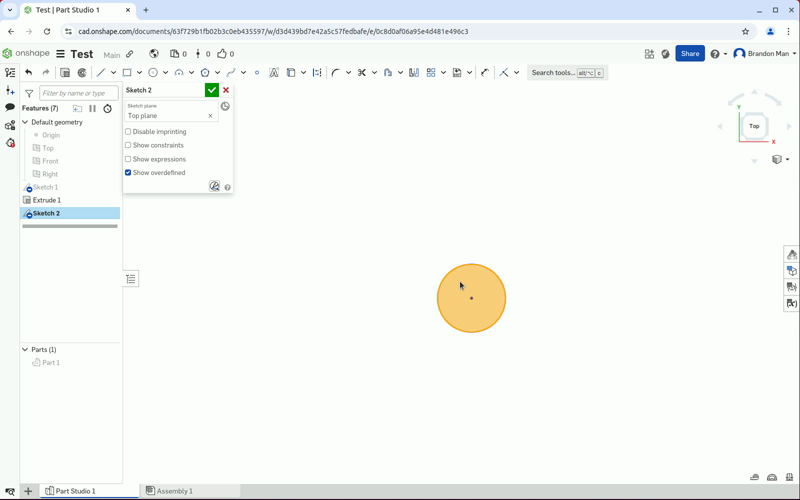
scroll(-6)
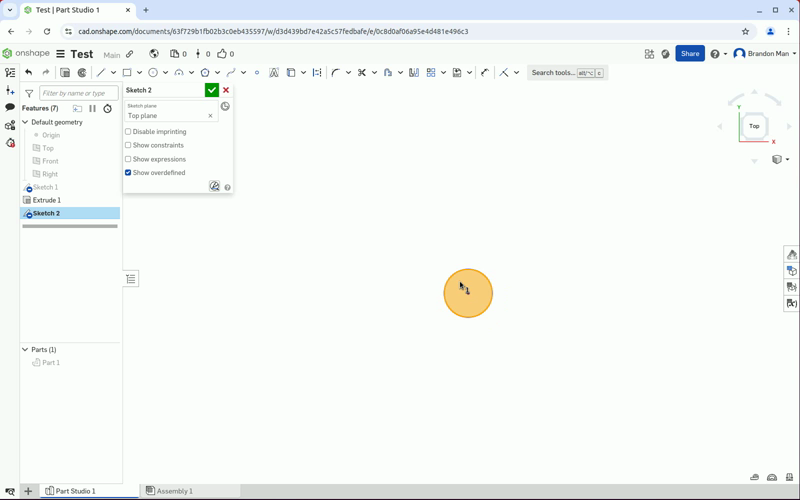
scroll(-6)
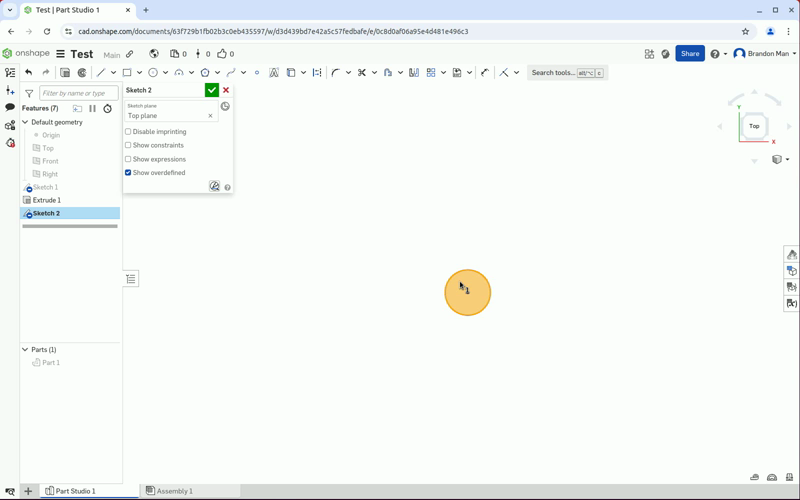
scroll(-6)
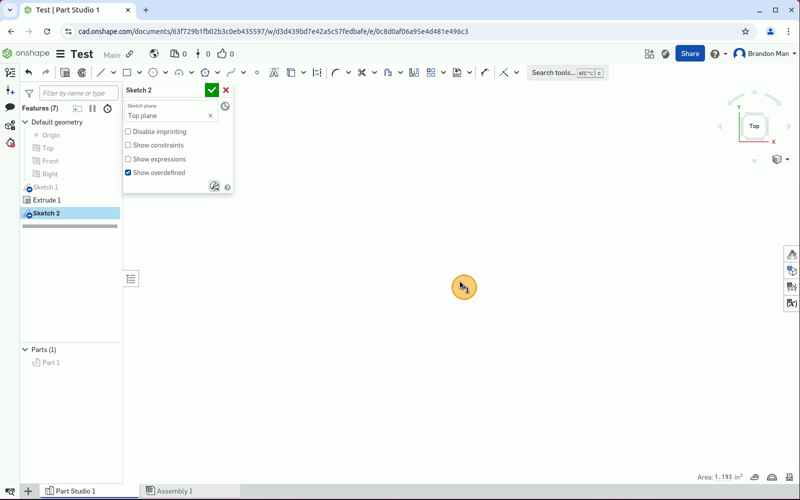
scroll(-6)
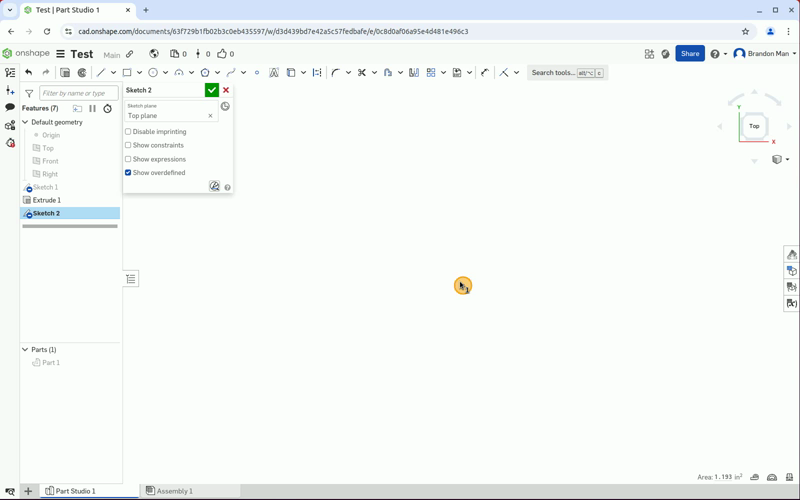
scroll(-6)
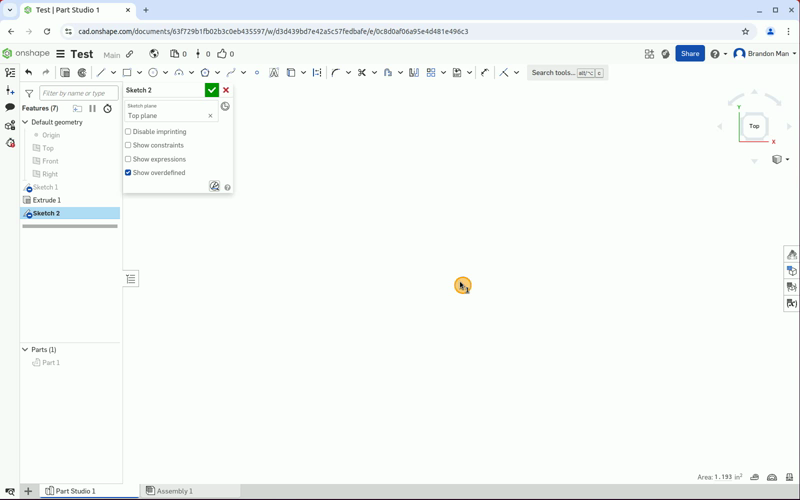
scroll(-6)
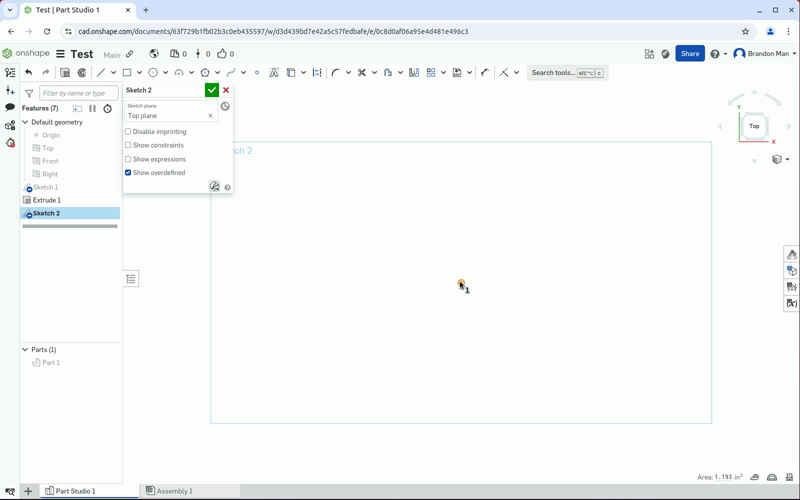
mouse_move(73, 352)
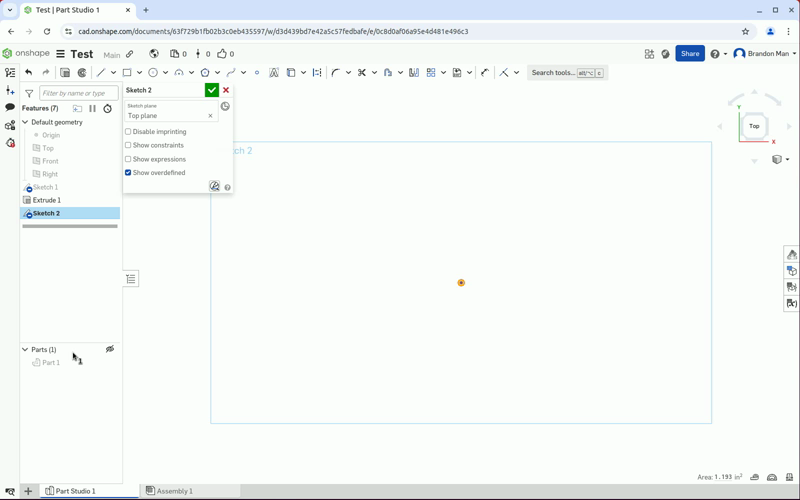
key(shift+y)
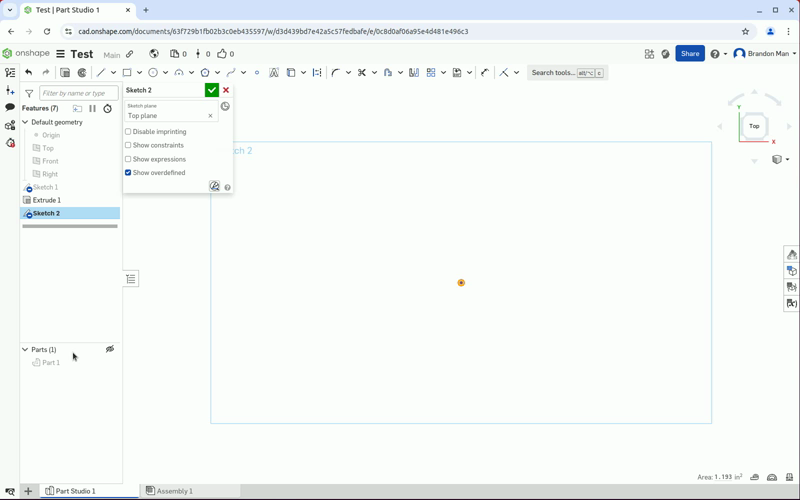
key(shift+e)
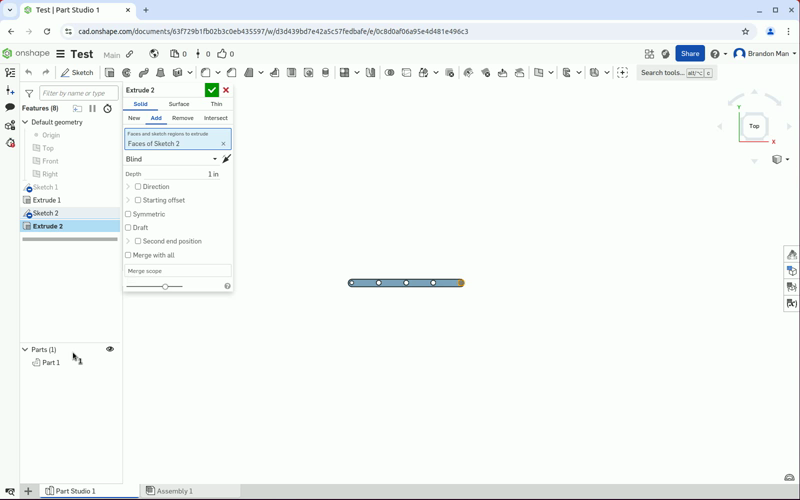
mouse_move(143, 106)
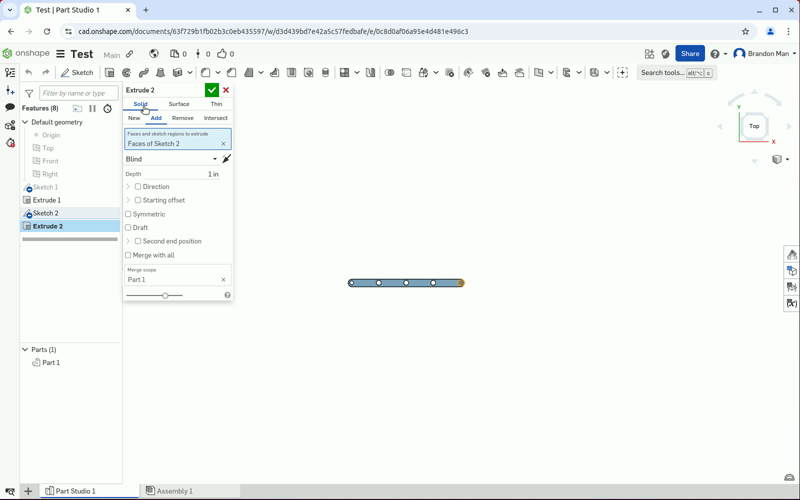
click(143, 106)
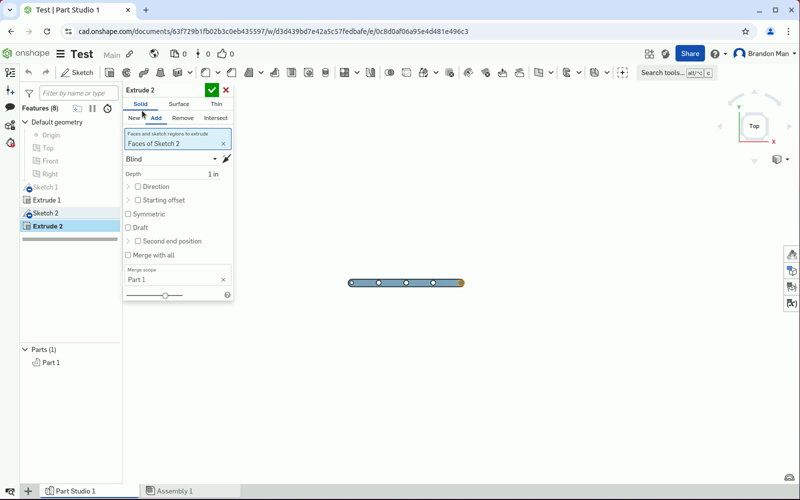
mouse_move(137, 120)
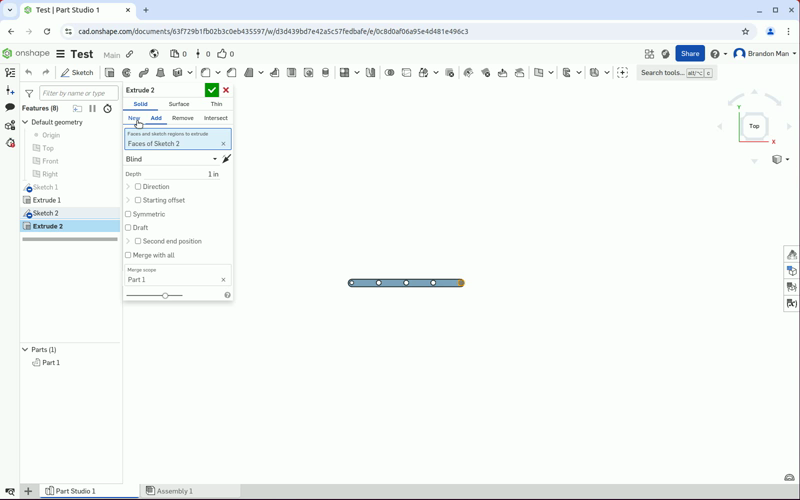
click(137, 120)
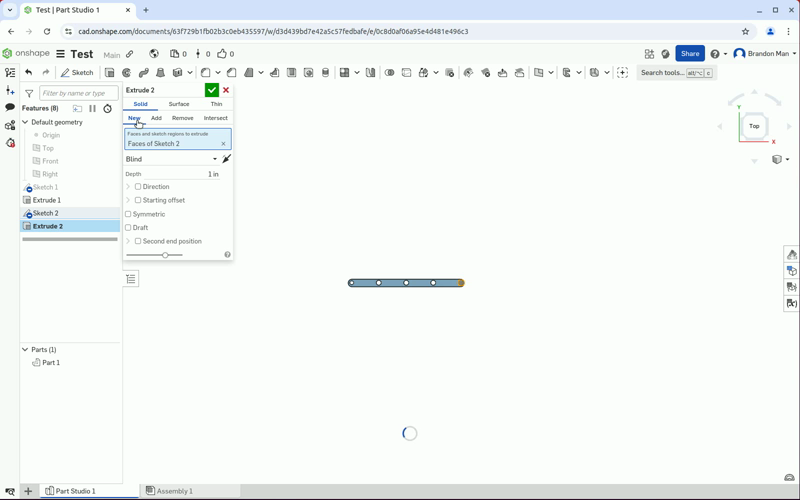
key(tab, 4)
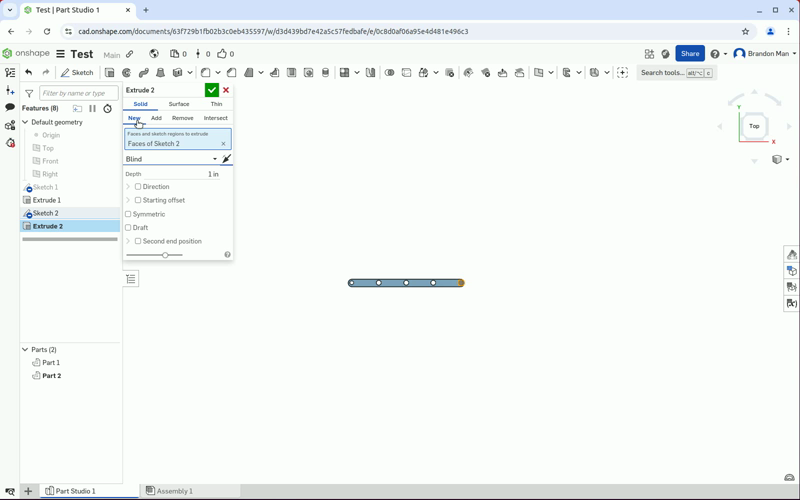
text(0.481)
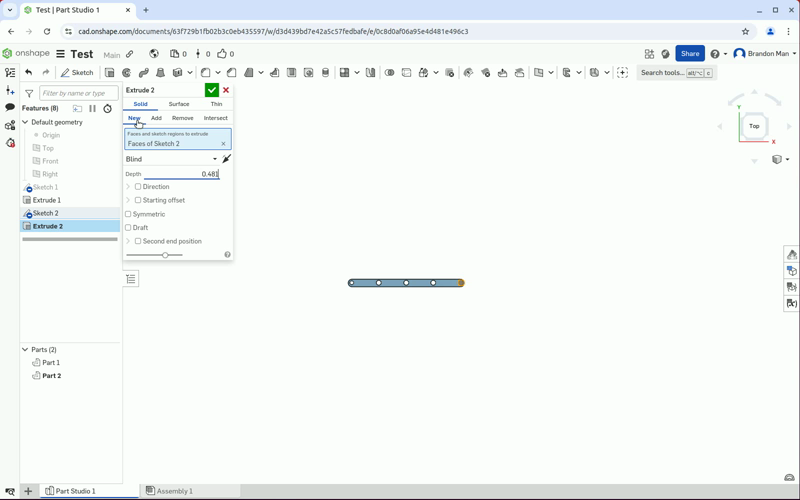
key(enter)
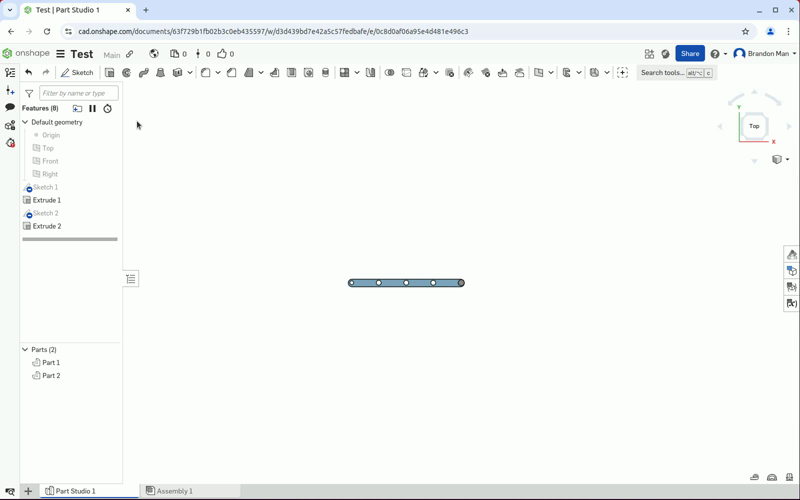
key(shift+h)
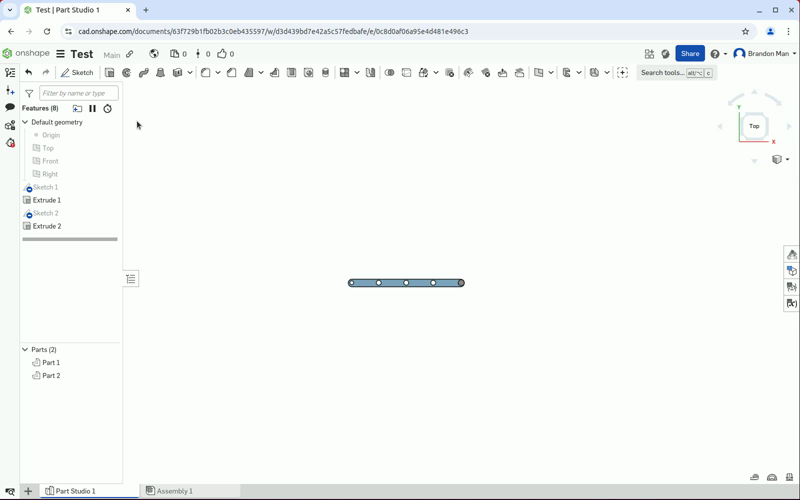
key(shift+h)
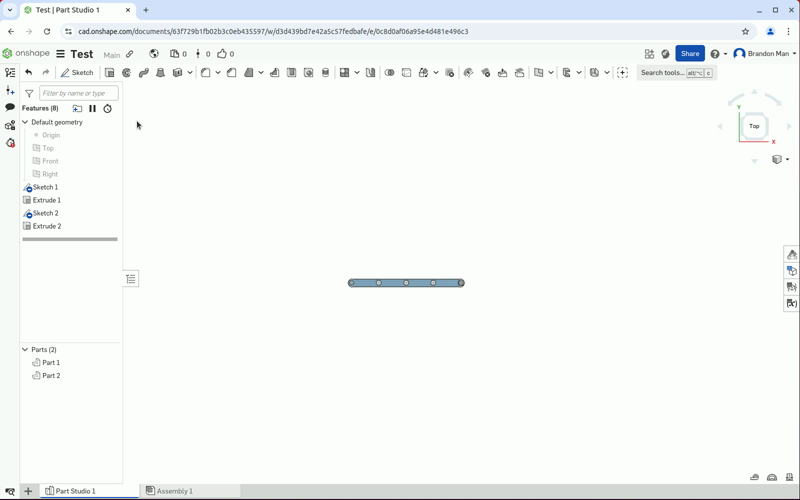
key(shift+7)
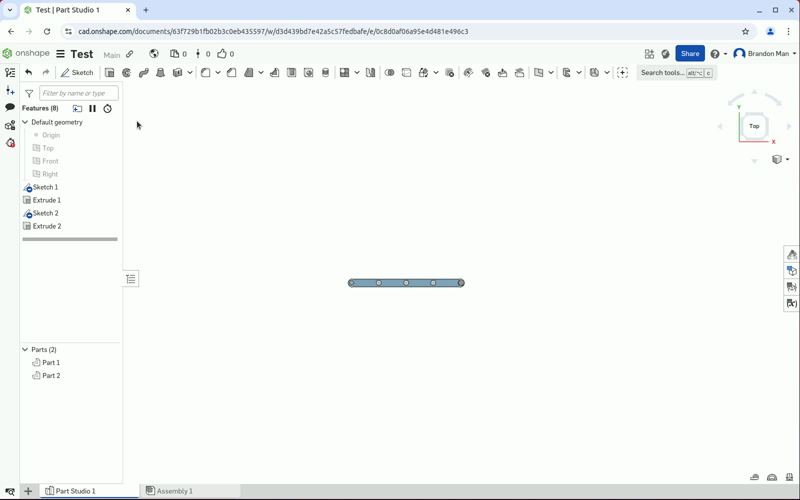
key(up, 3)
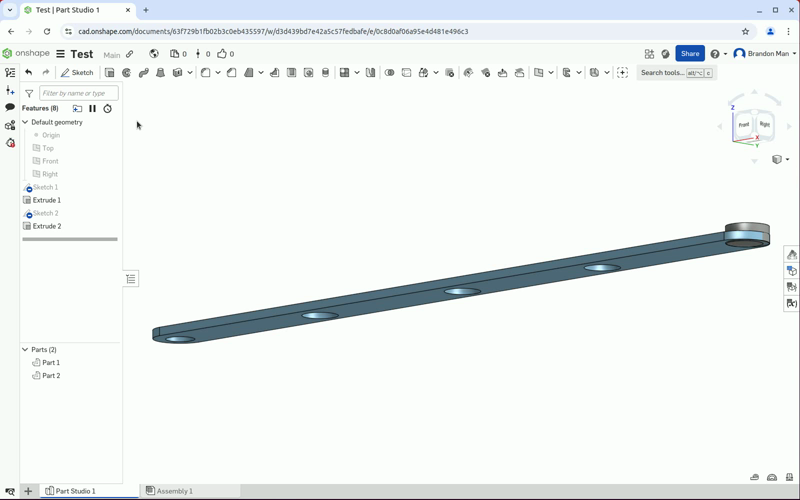
key(left, 3)
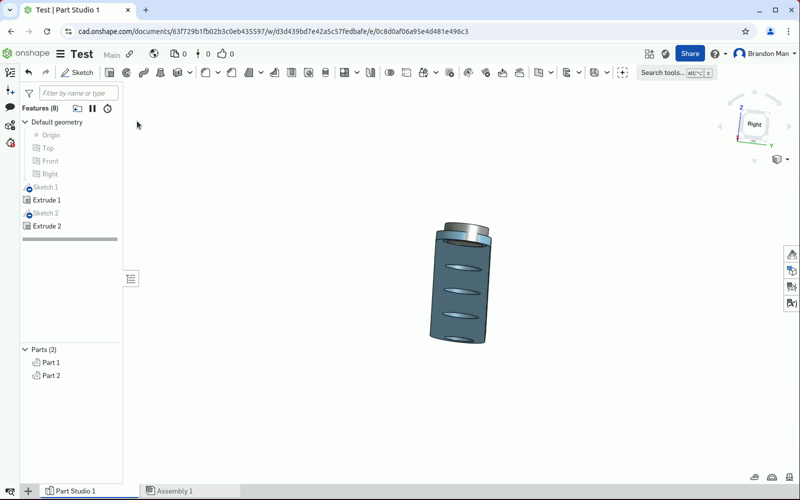
key(right, 3)
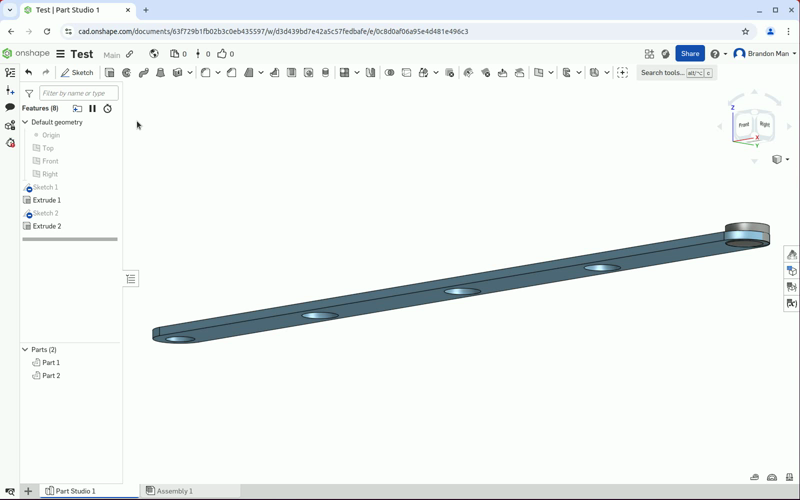
key(down, 3)
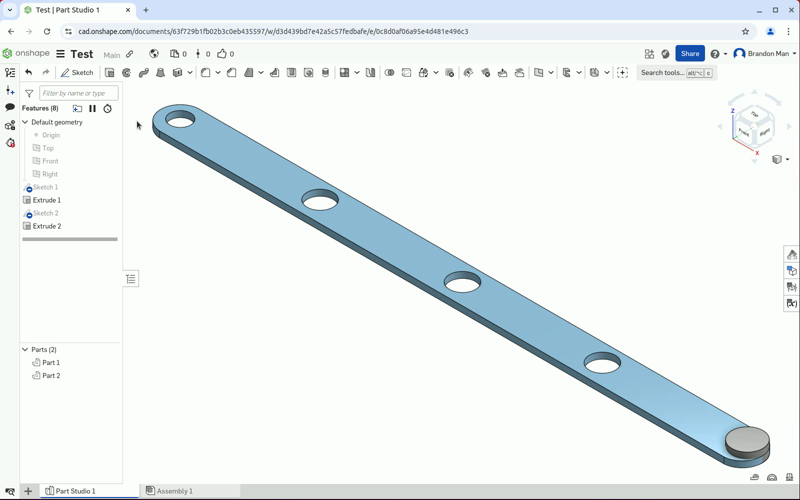
mouse_move(73, 189)
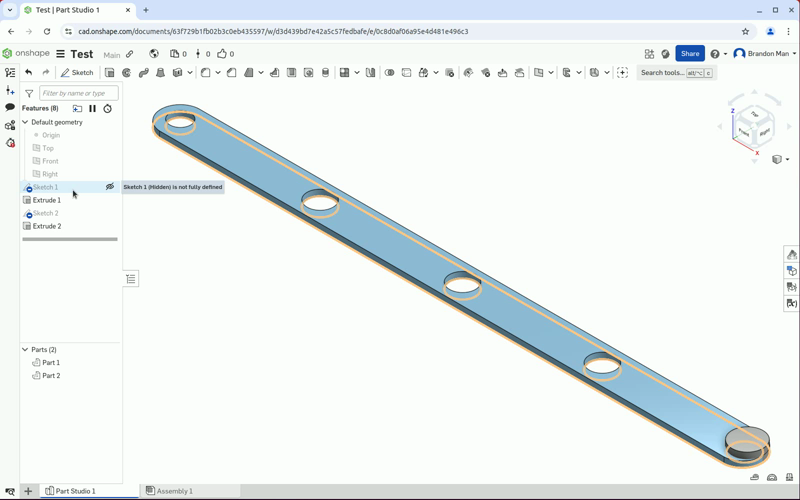
click(73, 189)